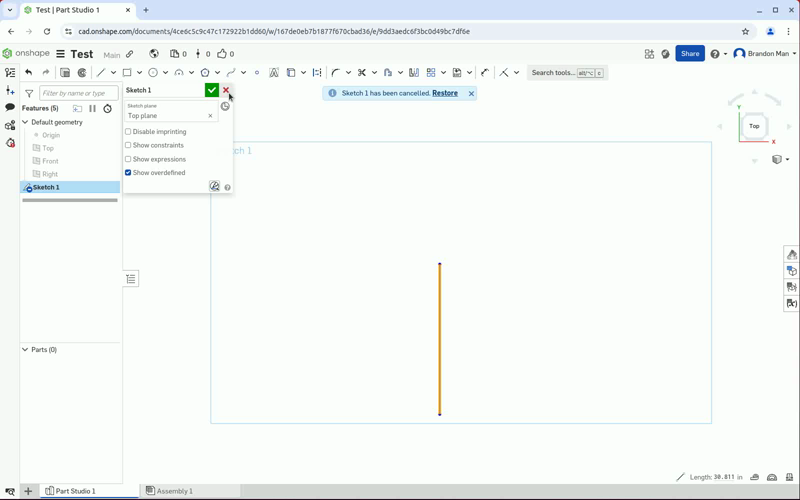
key(shift+h)
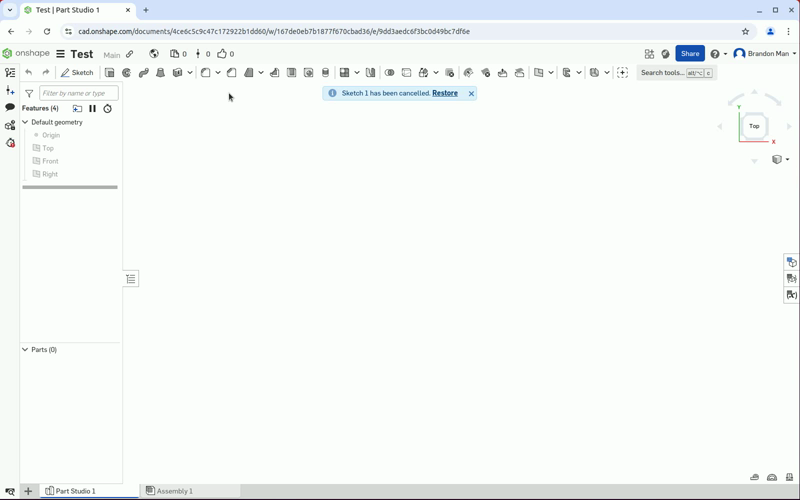
mouse_move(73, 352)
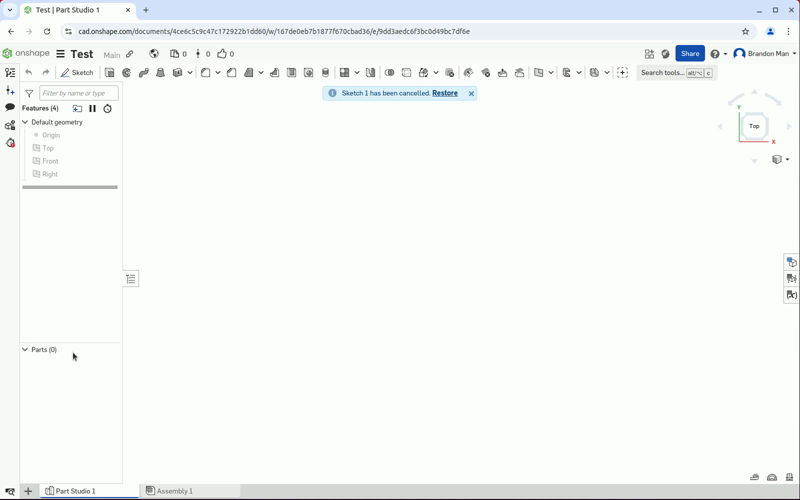
key(y)
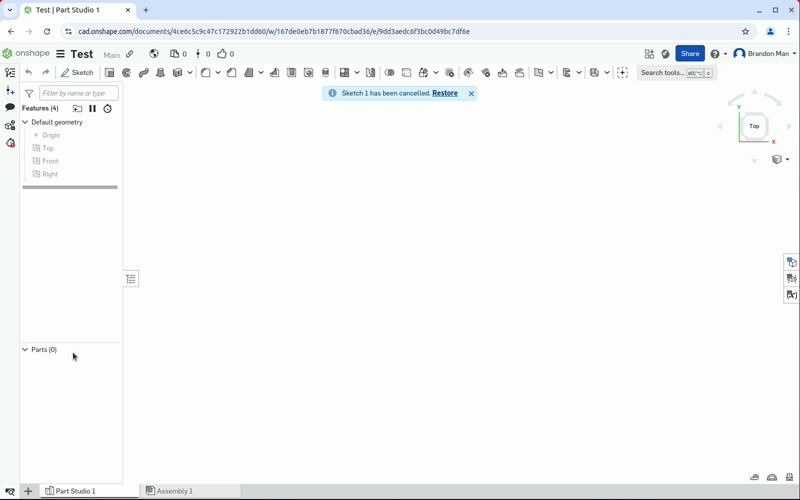
key(shift+p)
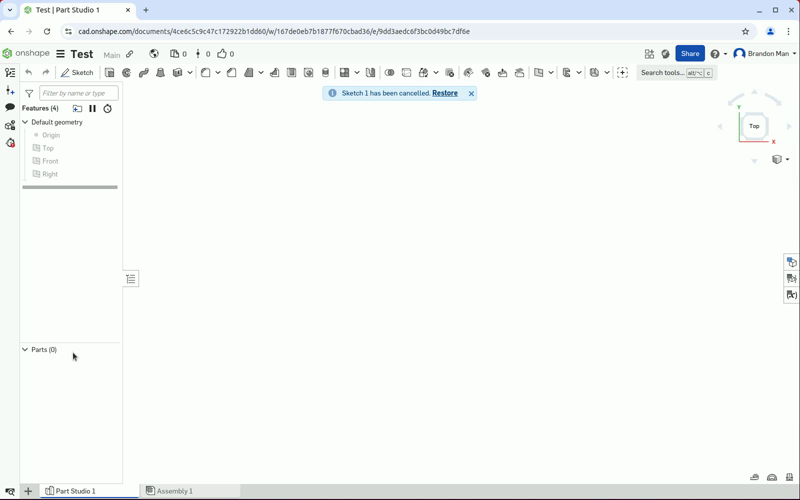
key(space)
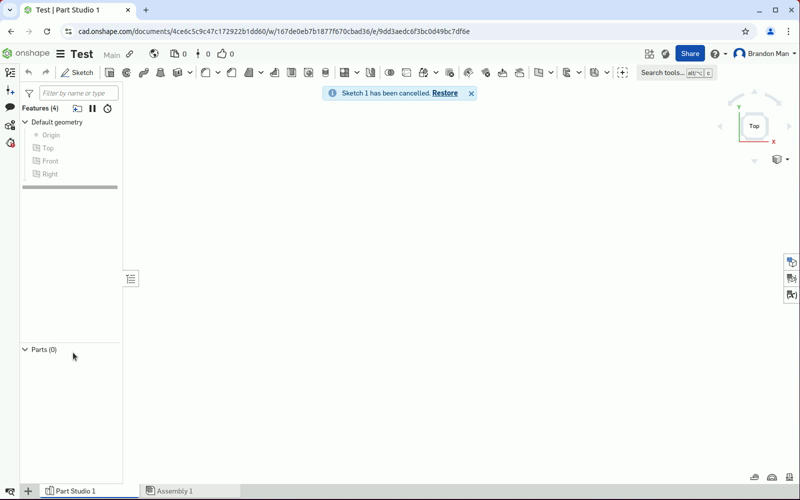
key_down(shift)
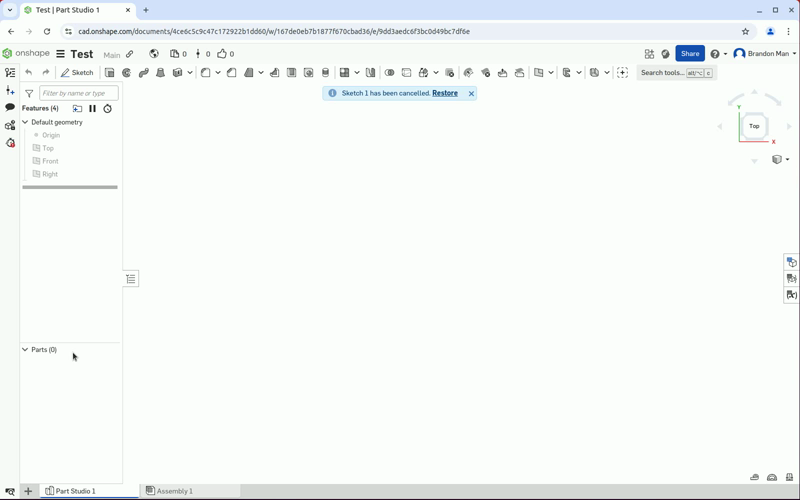
key(up)
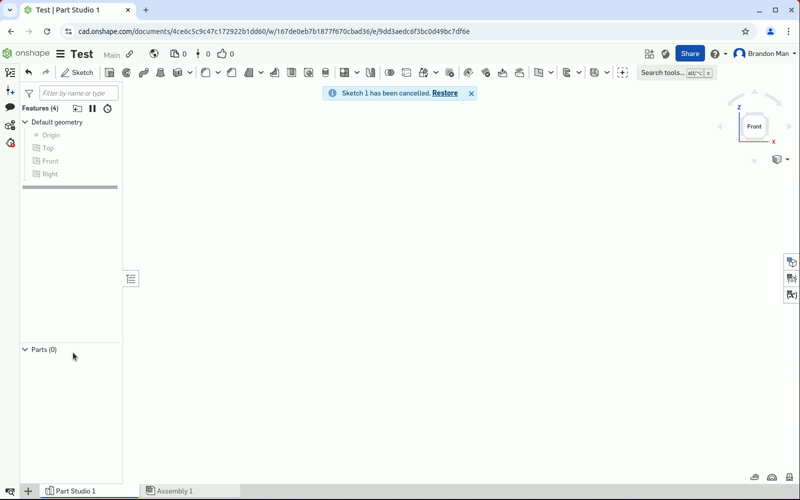
key_up(shift)
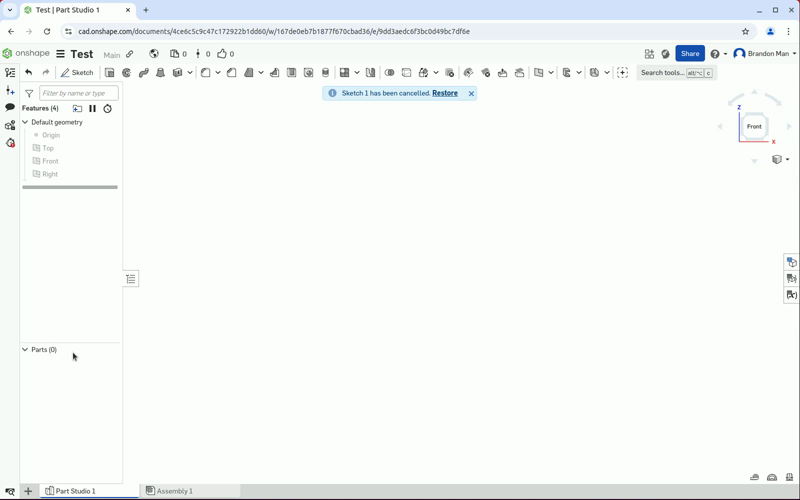
mouse_move(73, 352)
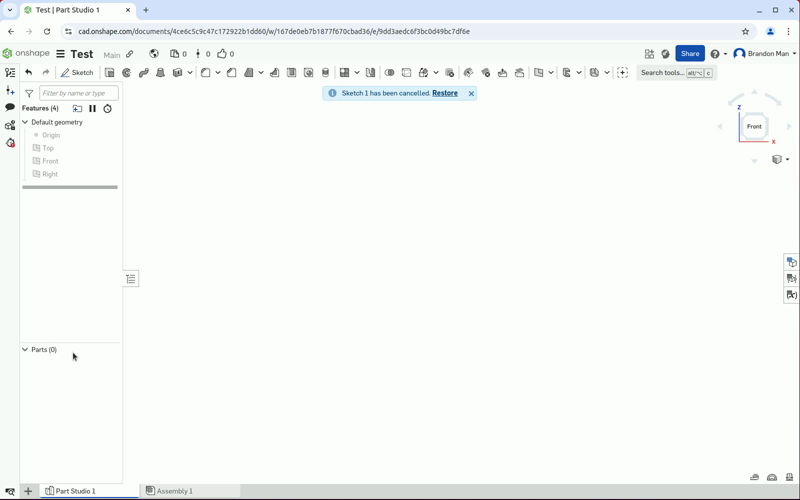
key(shift+y)
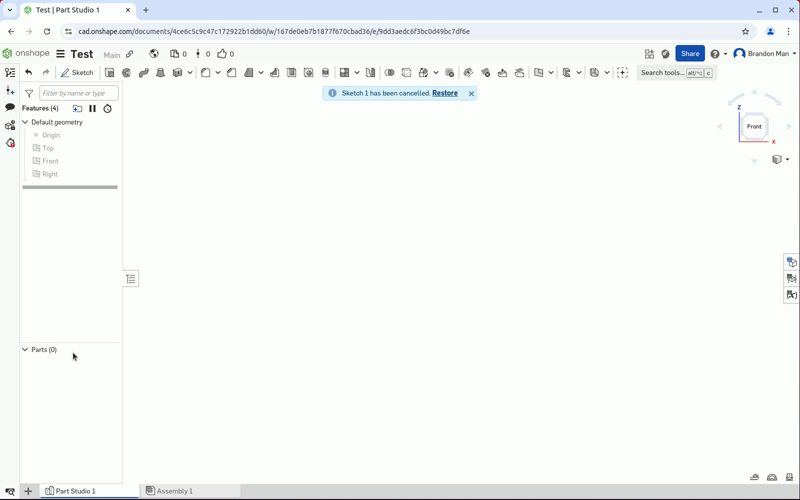
key(shift+s)
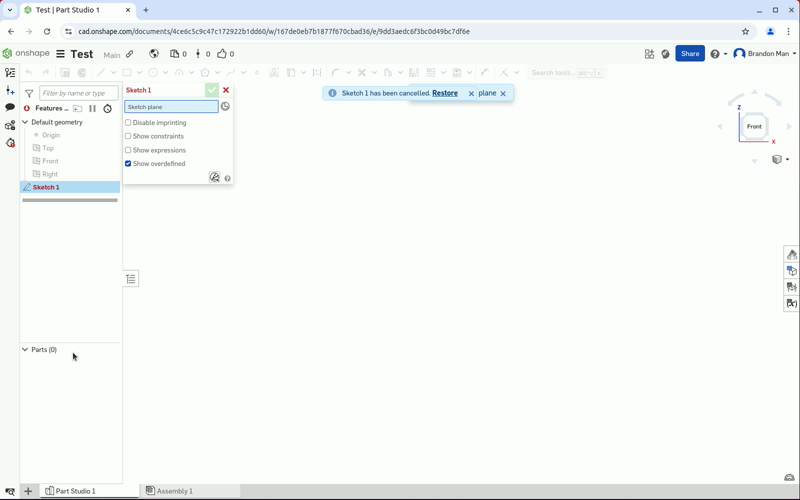
mouse_move(73, 163)
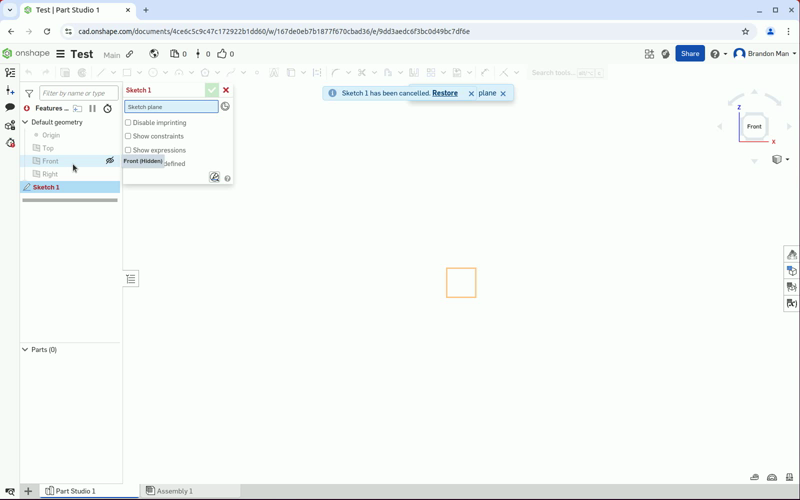
click(73, 163)
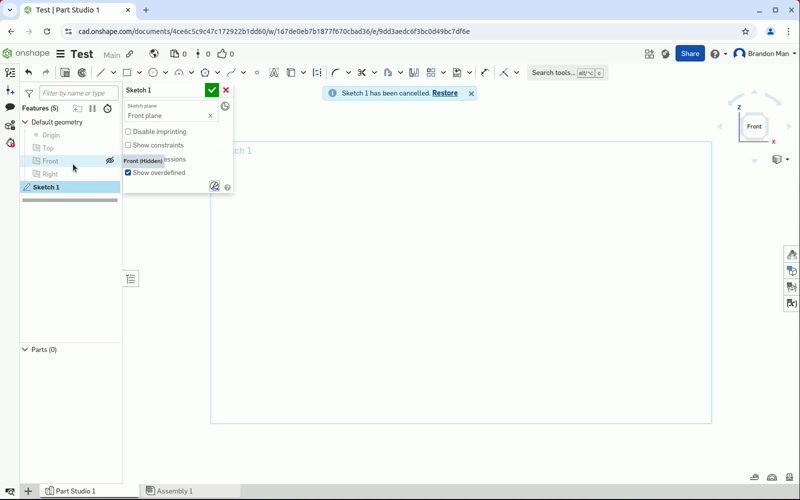
mouse_move(73, 352)
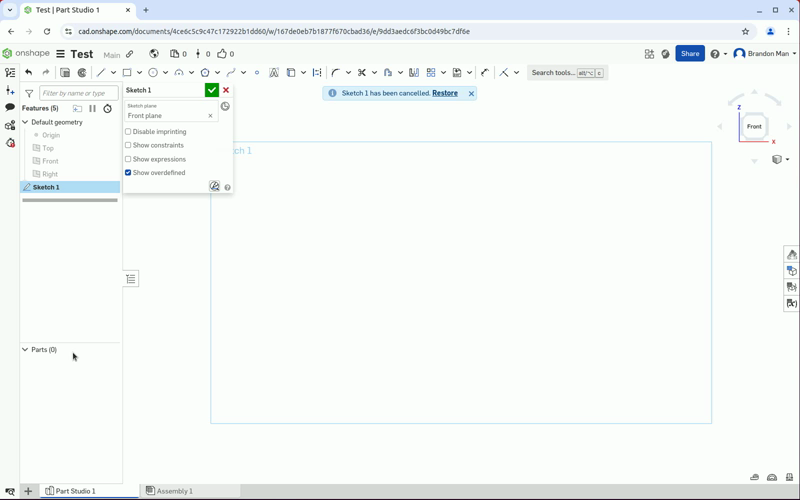
key(y)
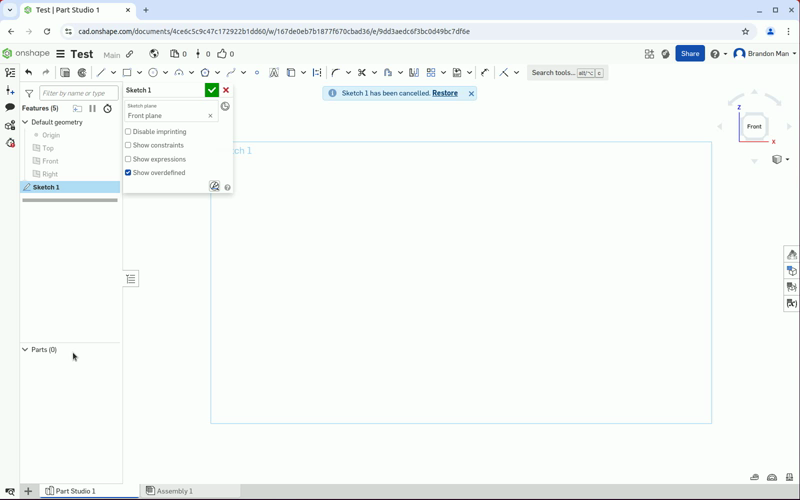
key(l)
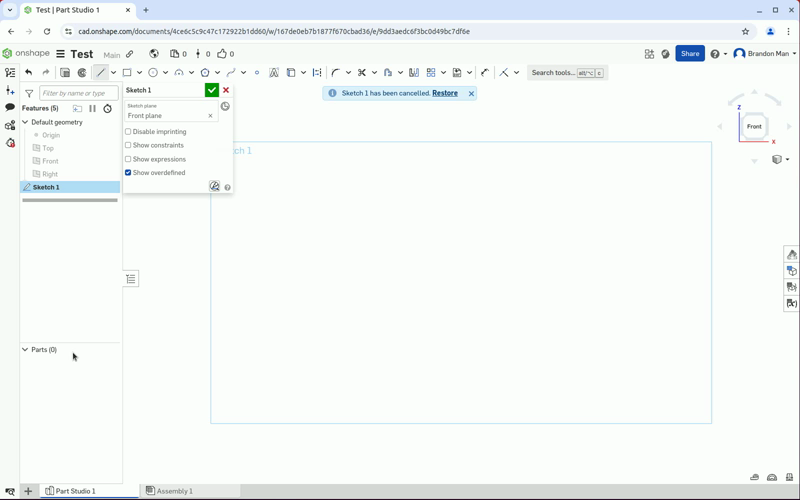
key_down(shift)
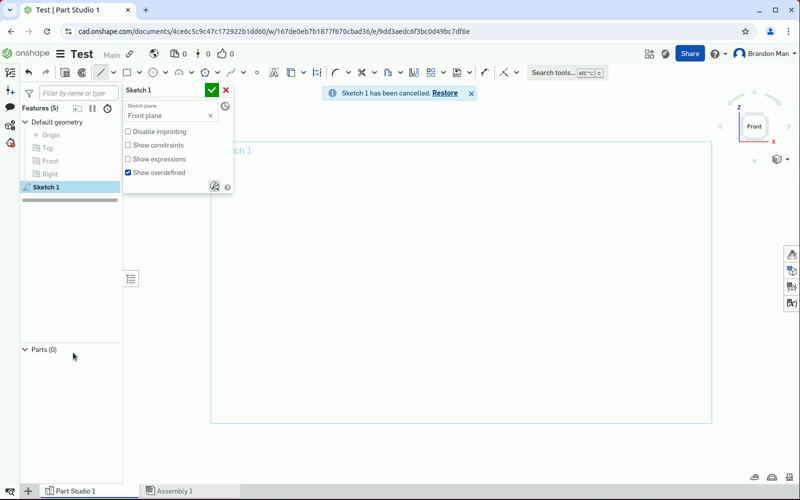
mouse_move(416, 295)
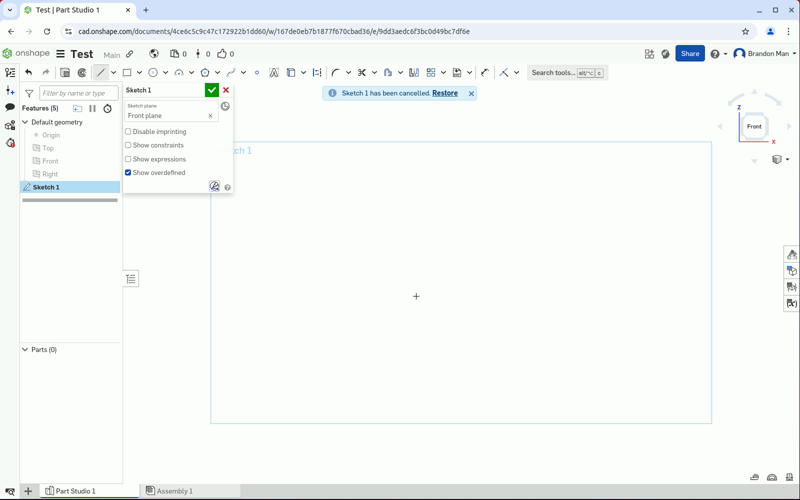
click(416, 295)
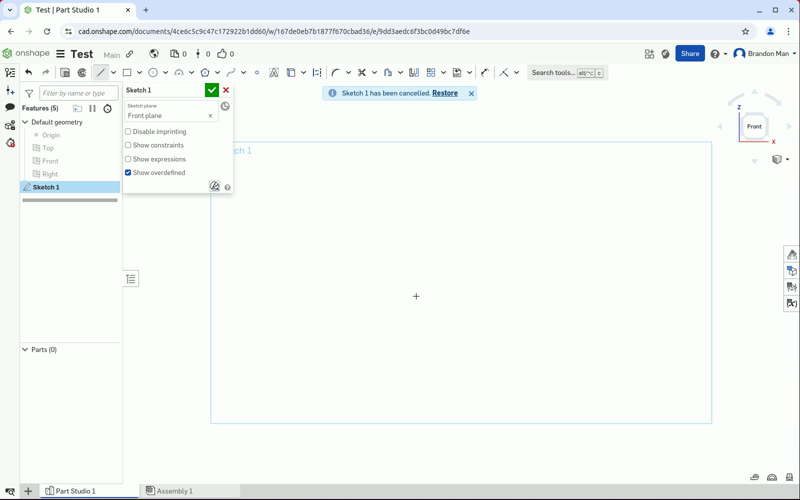
key_up(shift)
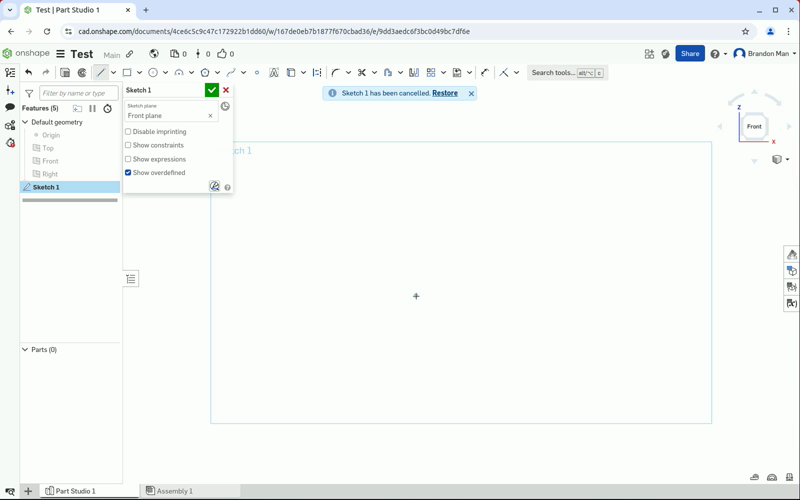
key_down(shift)
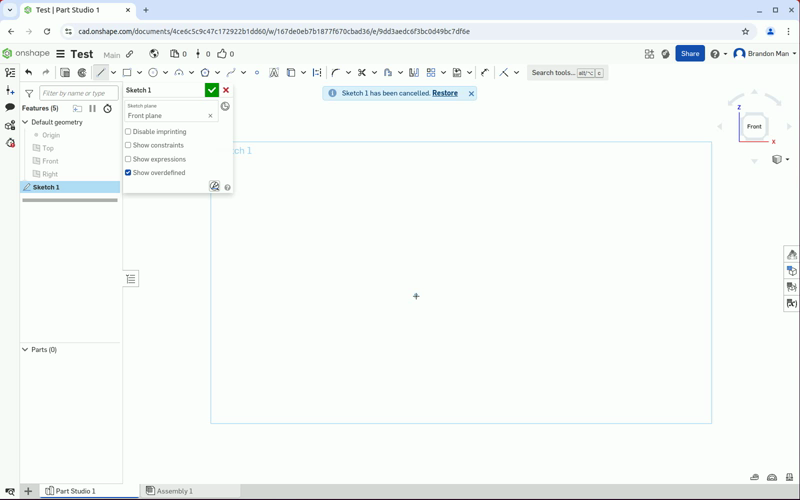
mouse_move(504, 295)
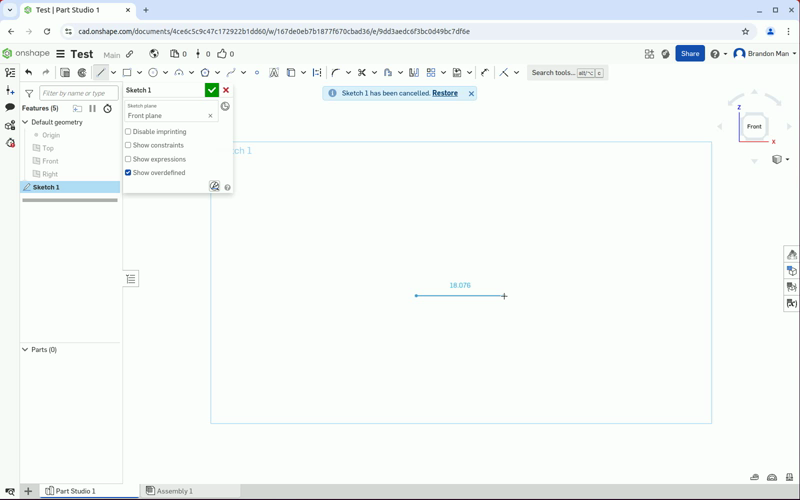
click(504, 295)
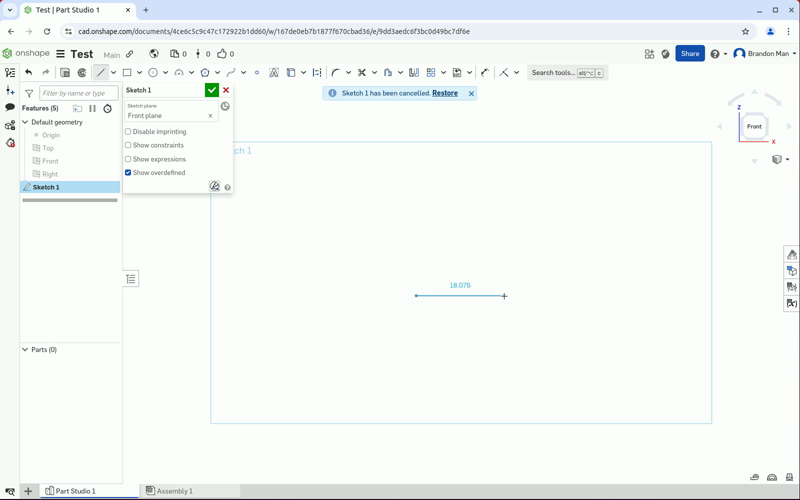
key_up(shift)
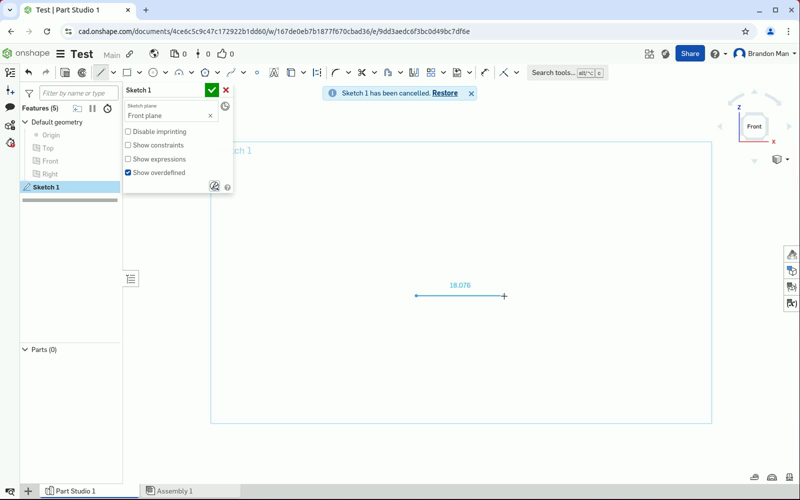
key_down(shift)
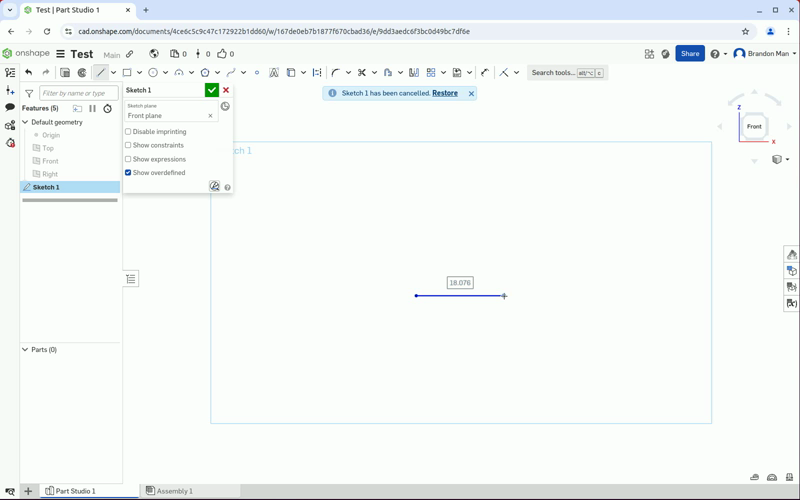
mouse_move(534, 295)
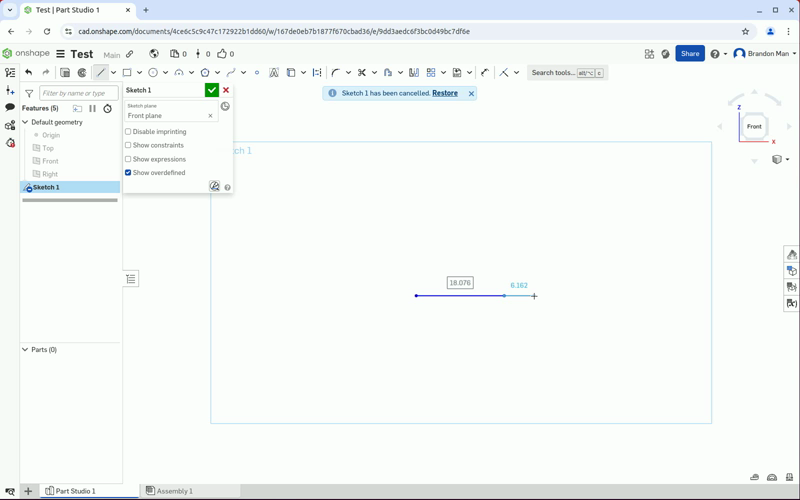
mouse_move(504, 268)
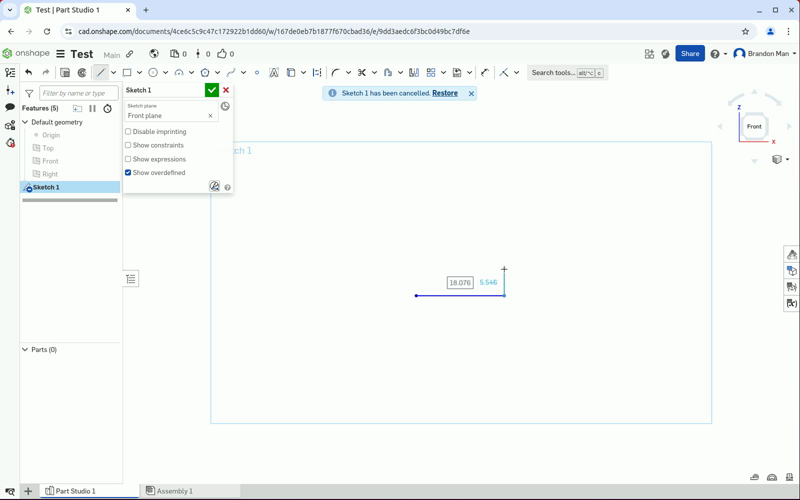
click(504, 268)
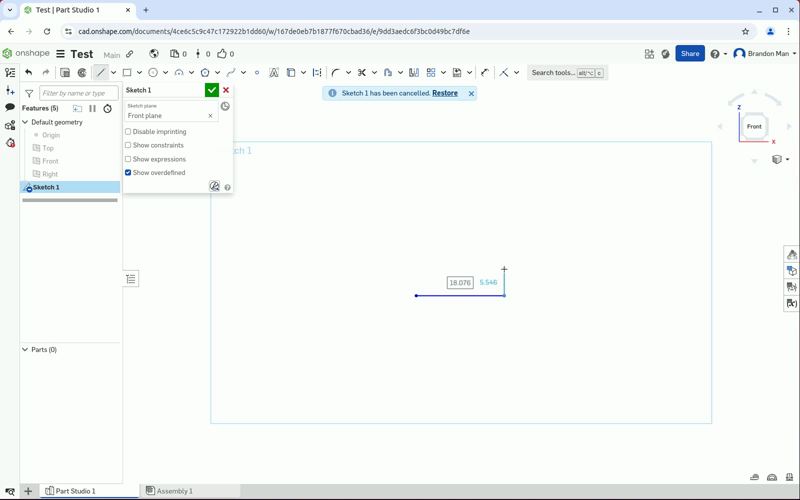
key_up(shift)
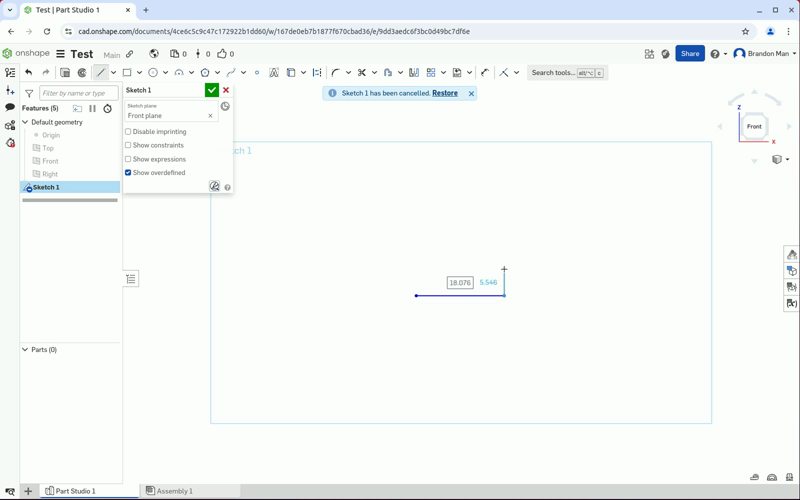
key_down(shift)
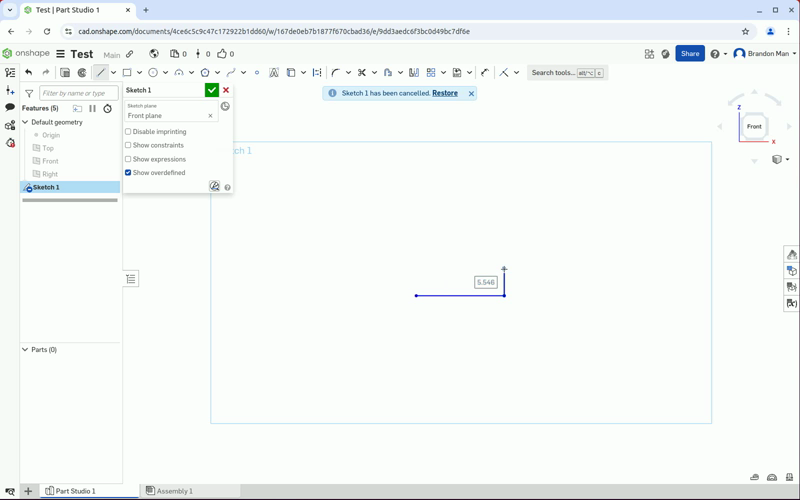
mouse_move(416, 268)
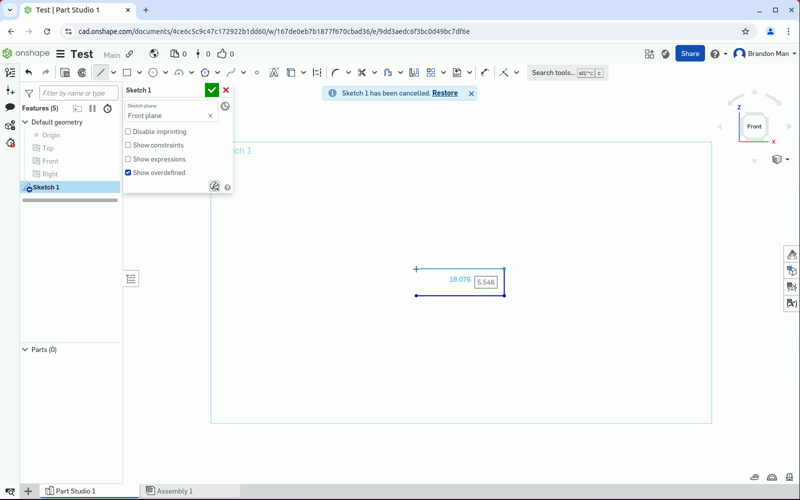
click(416, 268)
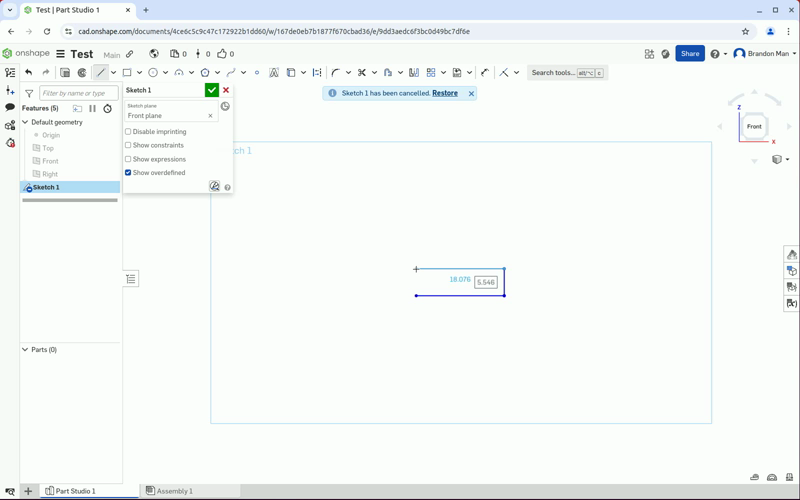
key_up(shift)
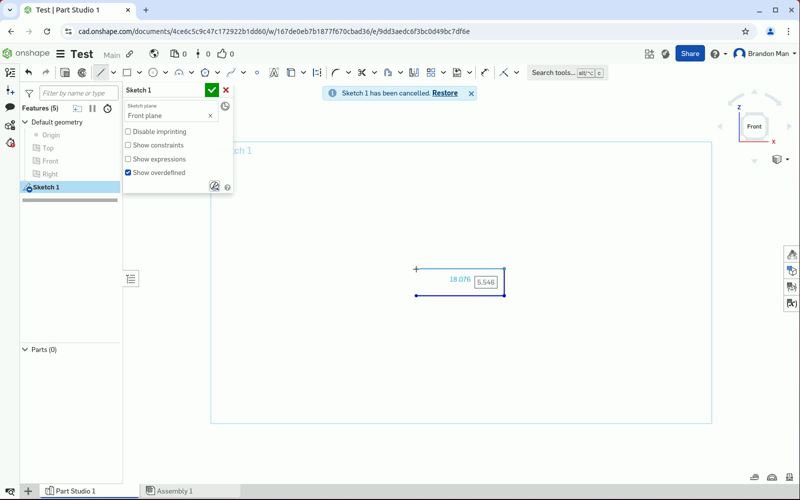
mouse_move(446, 268)
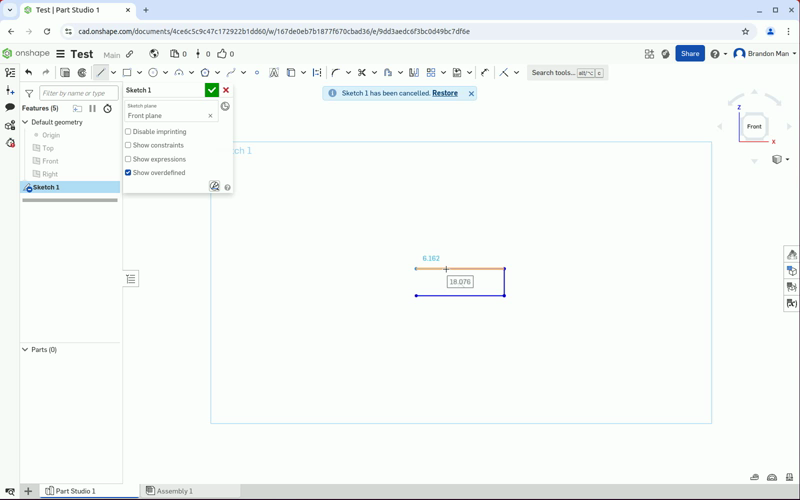
key_down(shift)
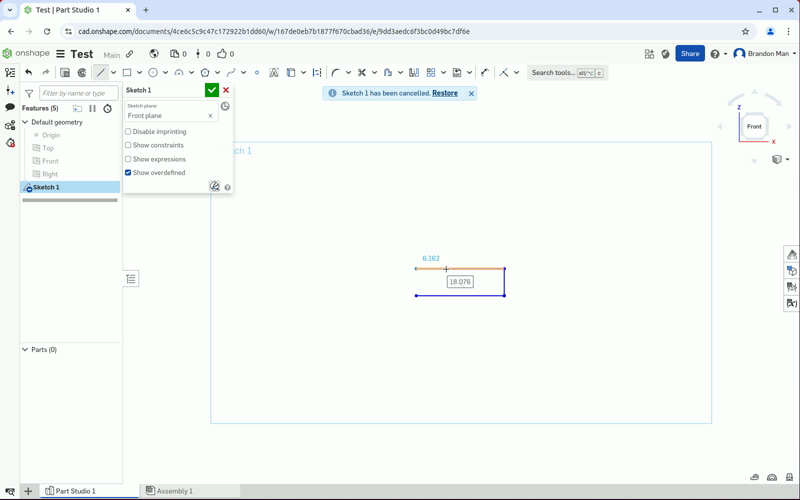
mouse_move(416, 295)
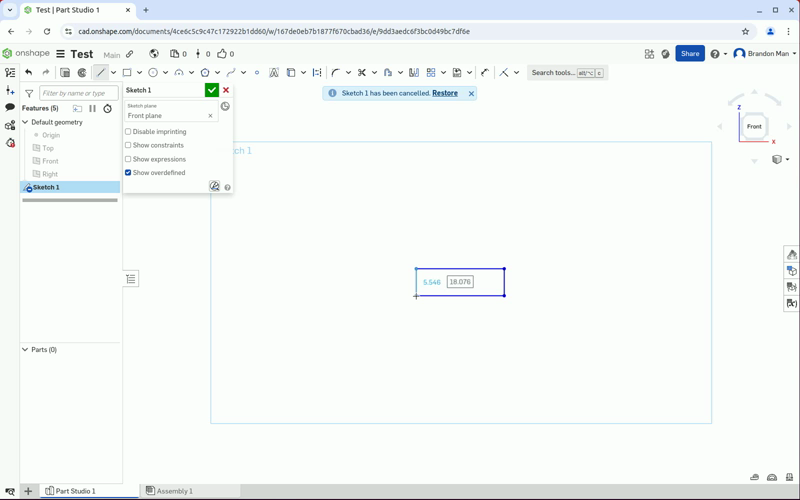
key_up(shift)
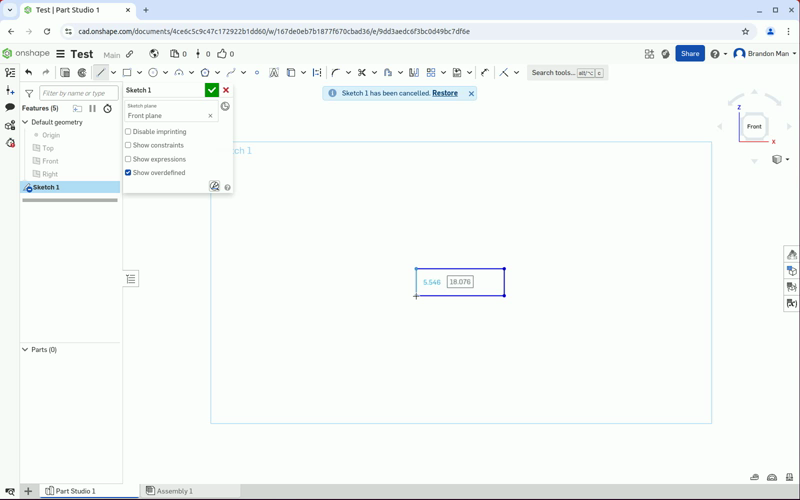
click(416, 295)
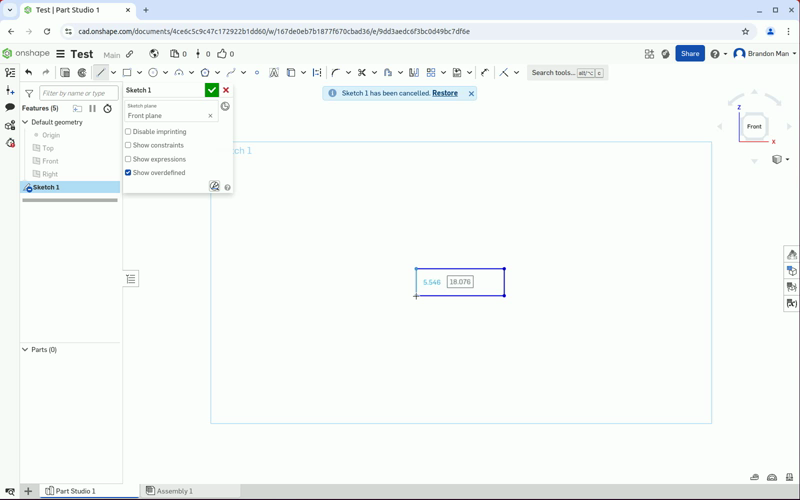
key(esc)
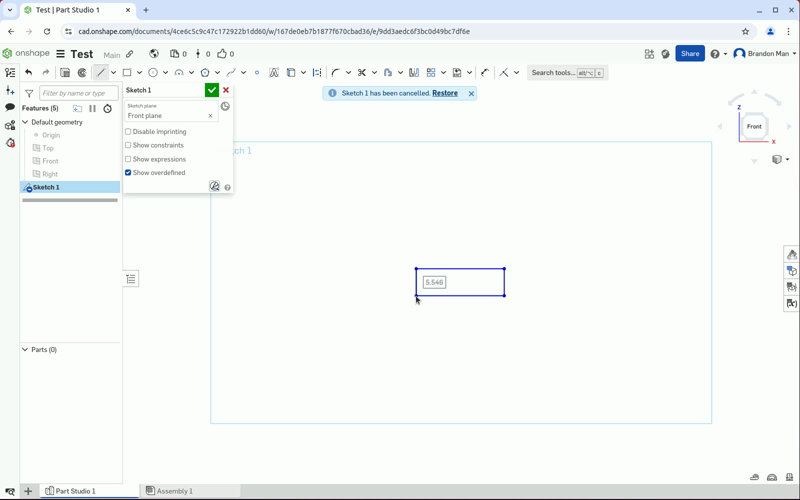
mouse_move(451, 290)
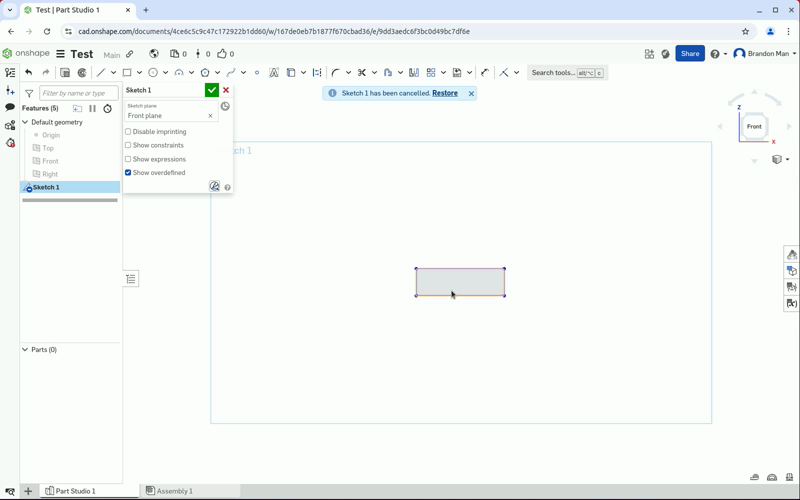
click(451, 290)
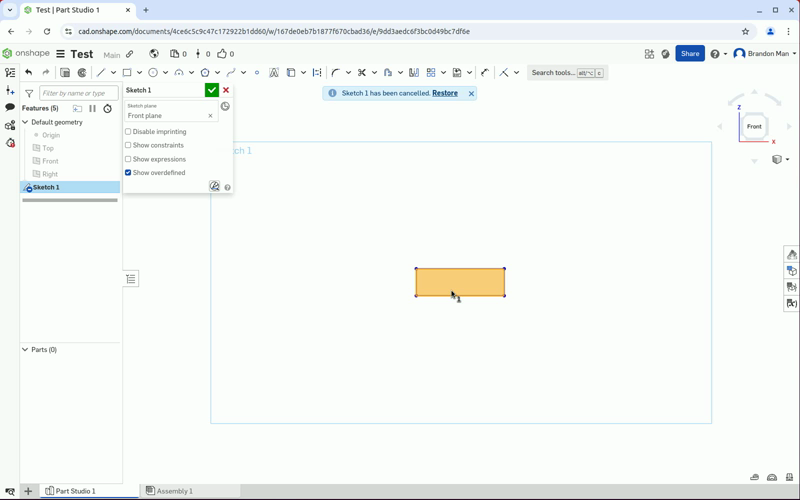
mouse_move(73, 352)
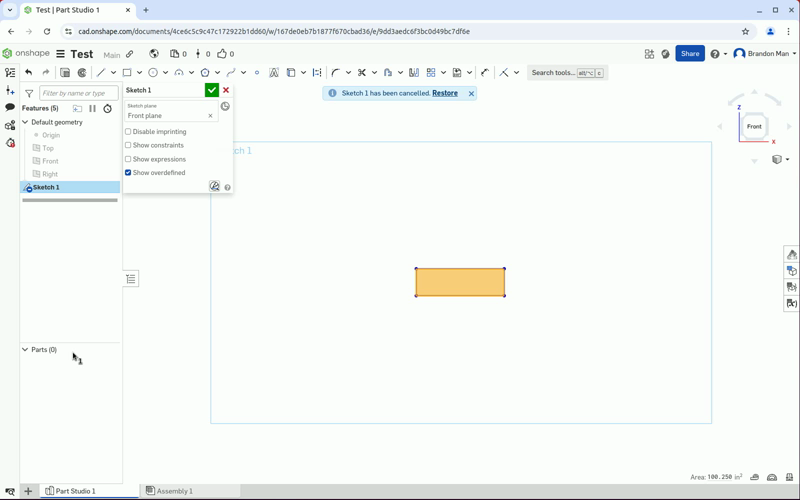
key(shift+y)
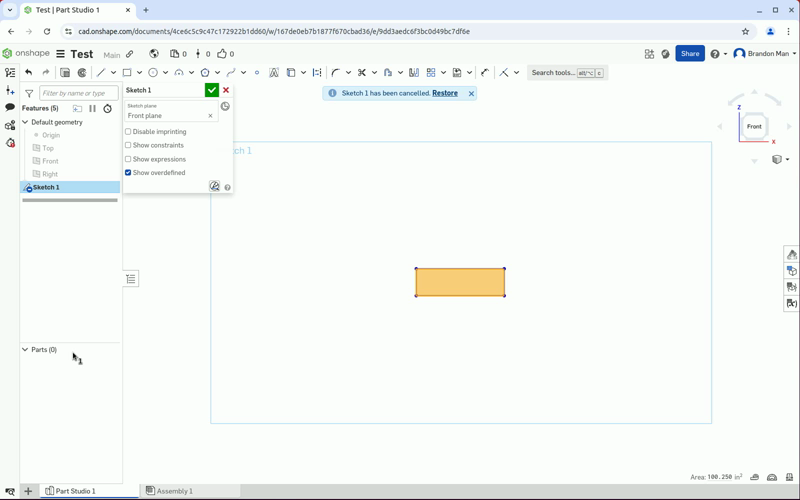
key(shift+e)
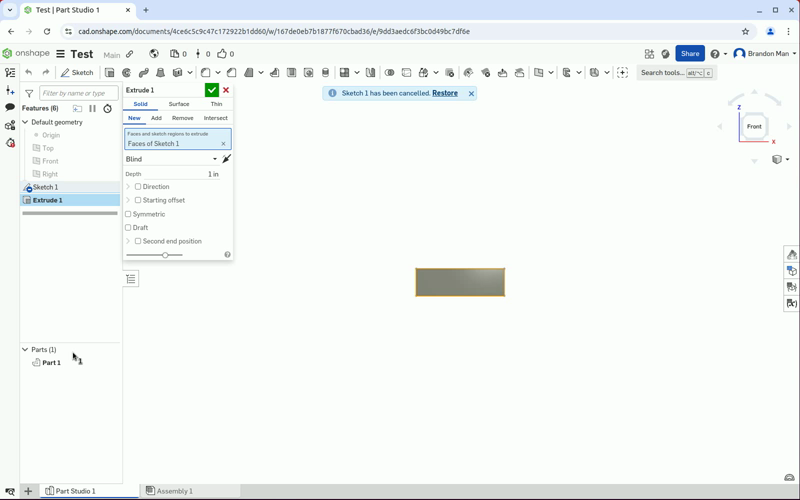
mouse_move(143, 106)
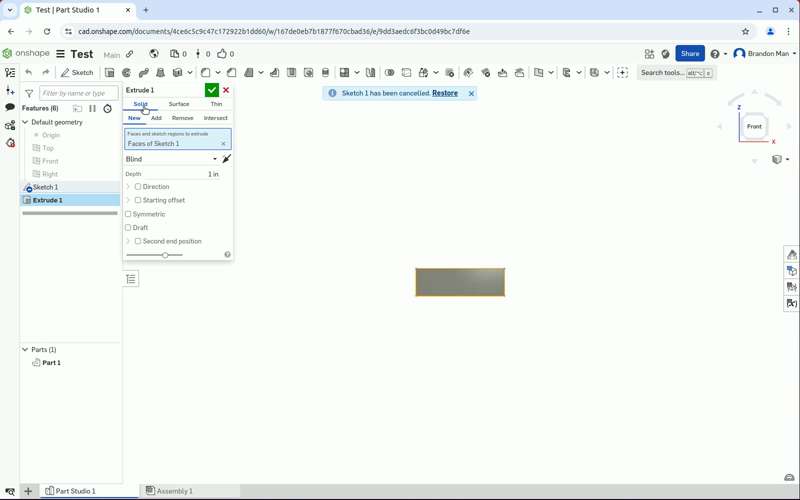
click(143, 106)
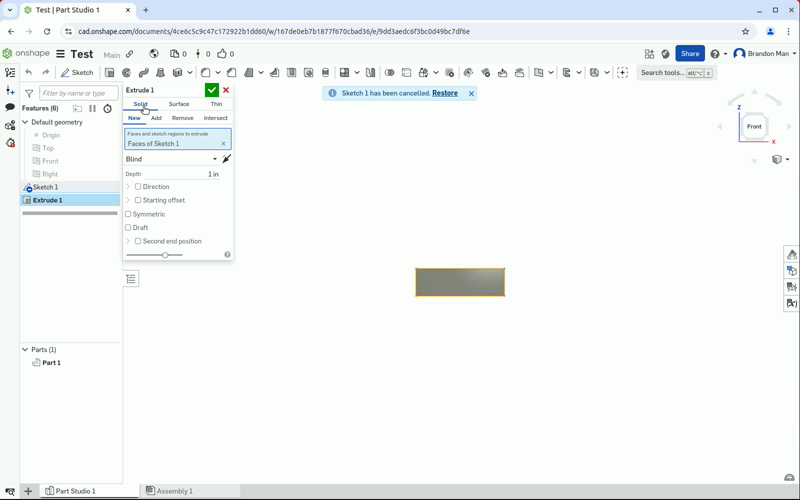
mouse_move(137, 120)
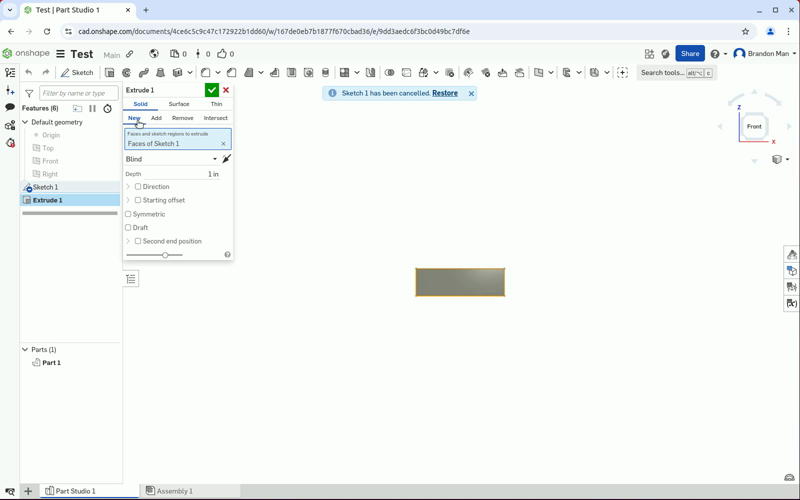
click(137, 120)
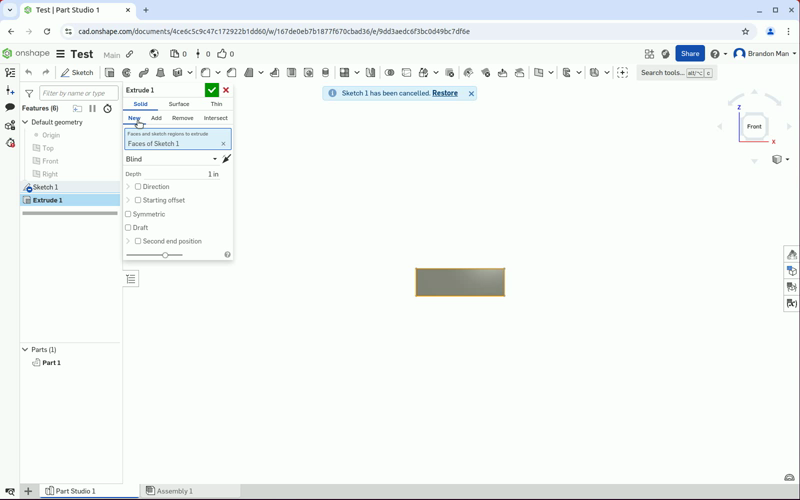
key(tab, 4)
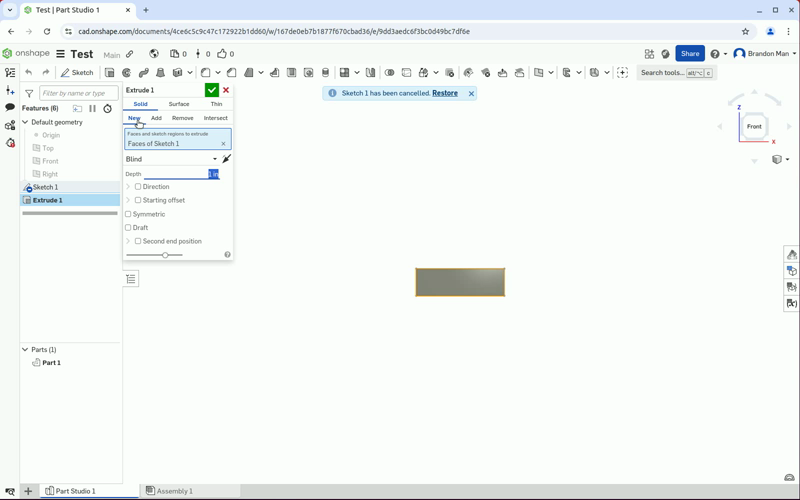
text(-7.943)
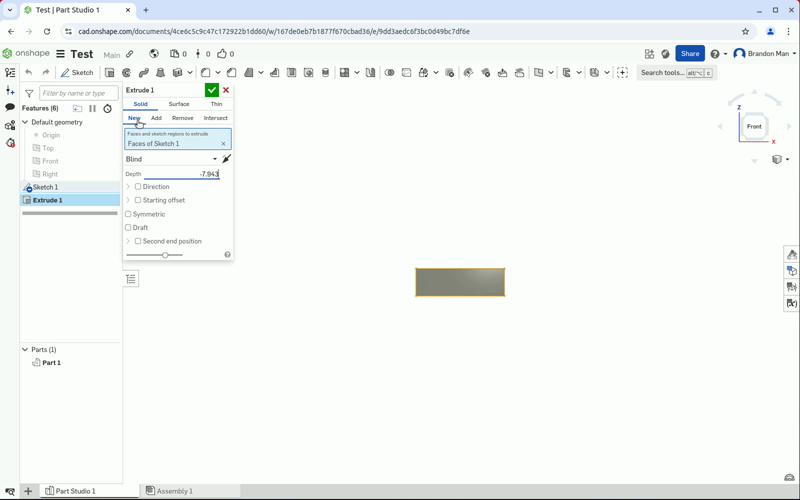
key(enter)
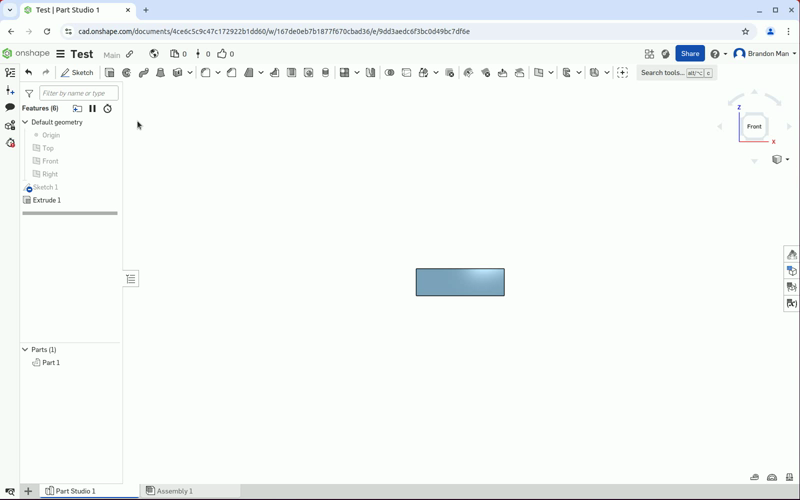
key(shift+h)
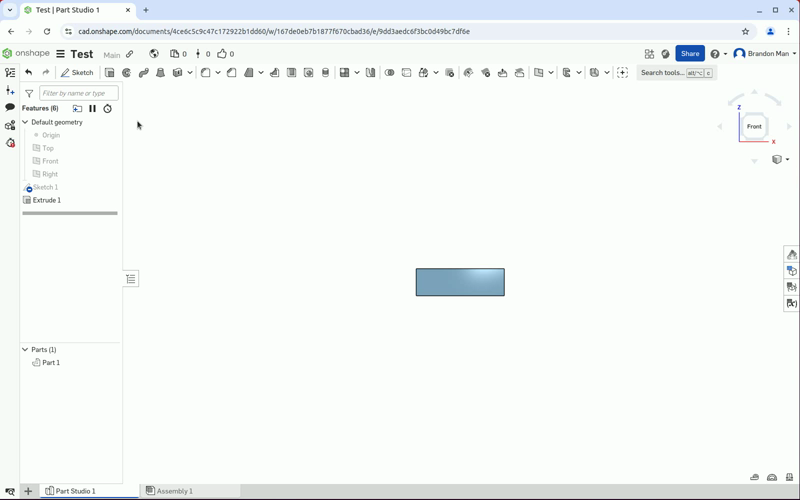
key(shift+h)
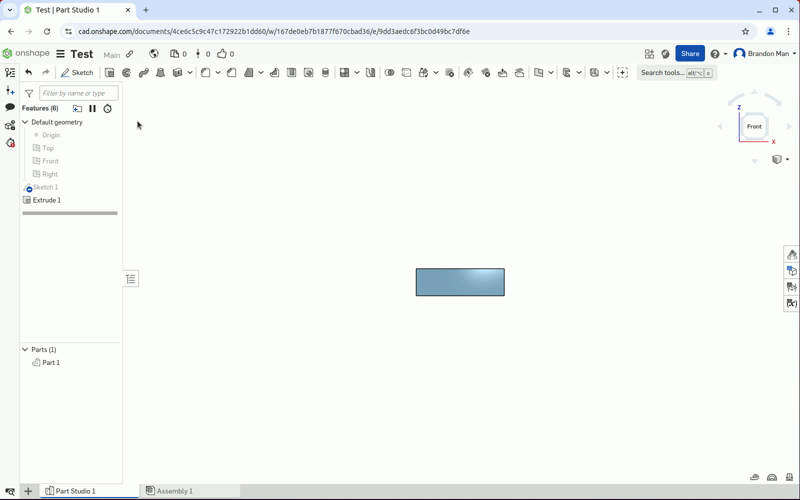
mouse_move(73, 189)
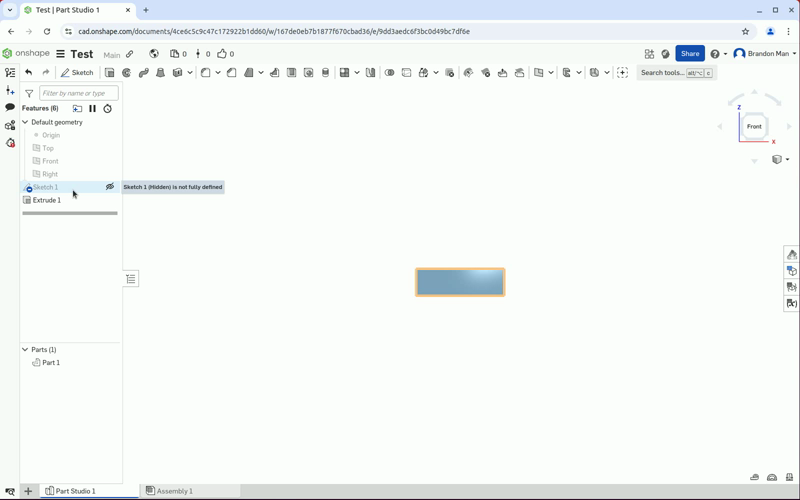
click(73, 189)
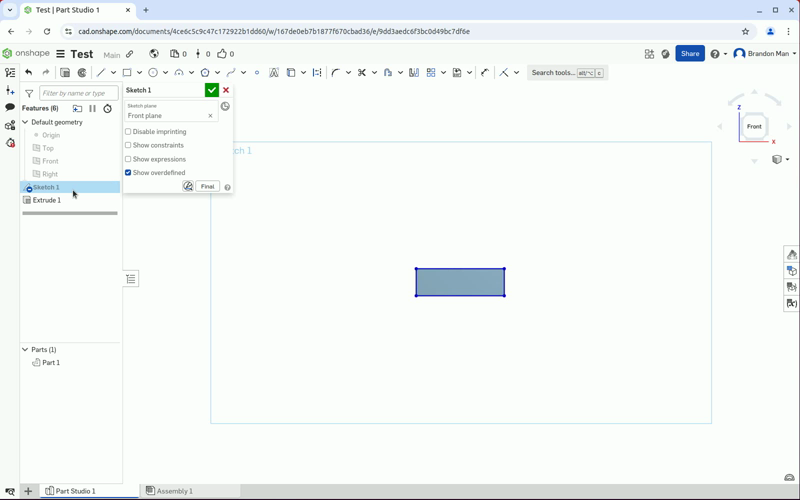
mouse_move(229, 92)
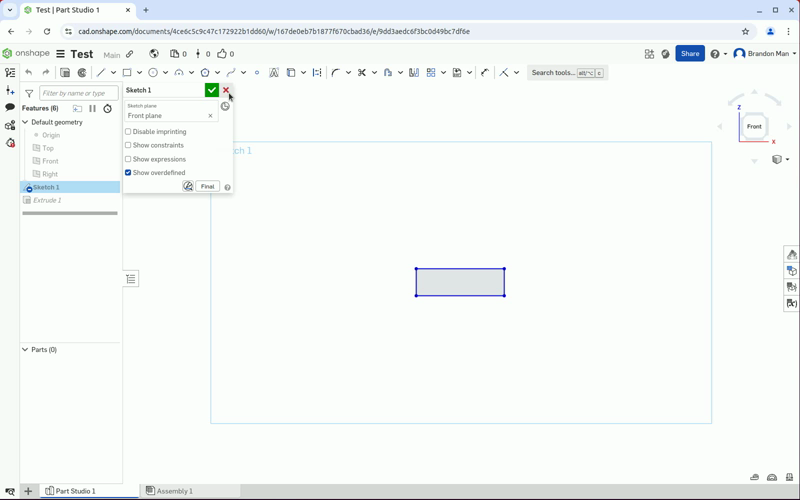
click(229, 92)
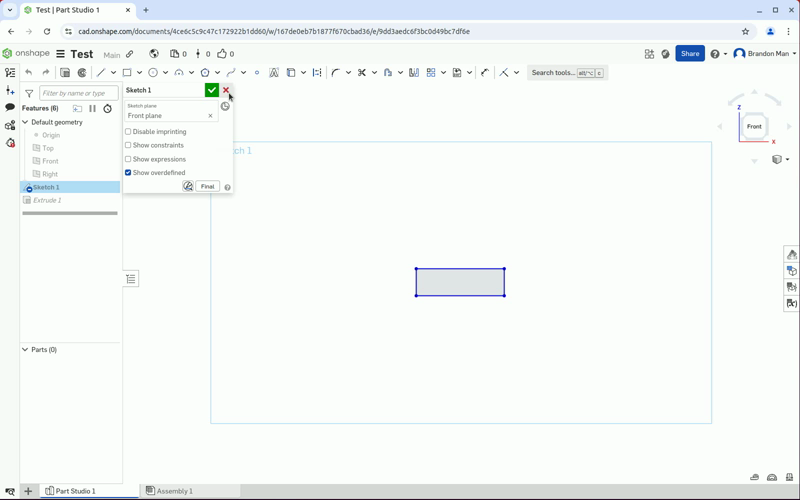
key(shift+s)
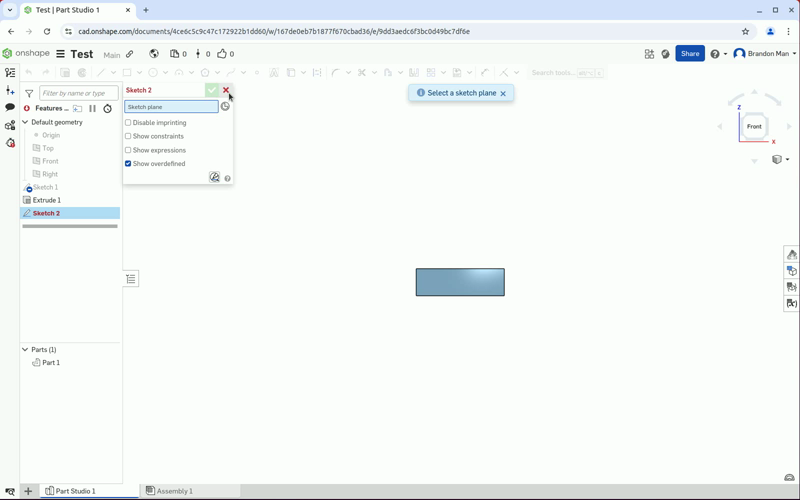
mouse_move(73, 163)
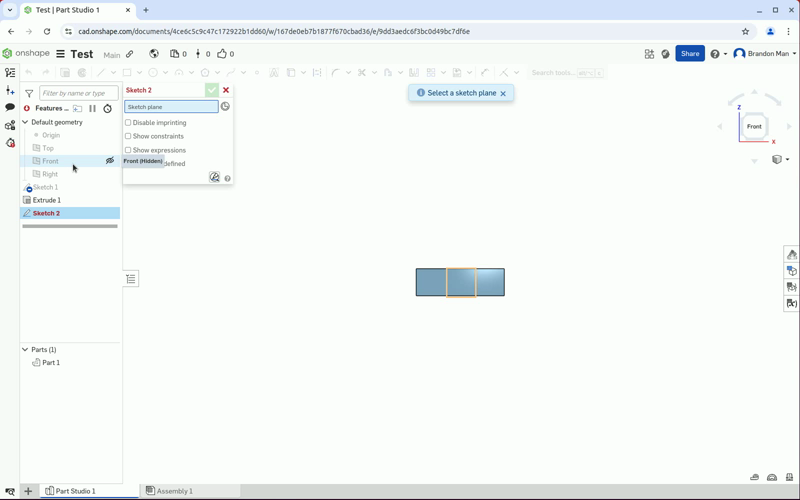
click(73, 163)
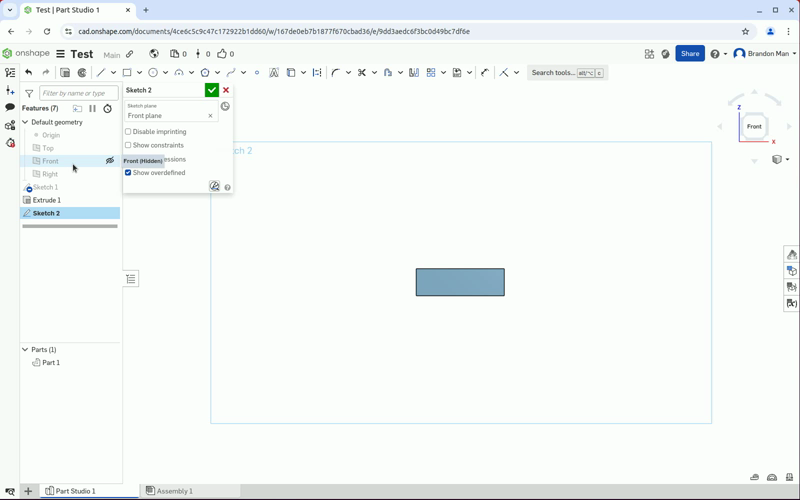
mouse_move(73, 352)
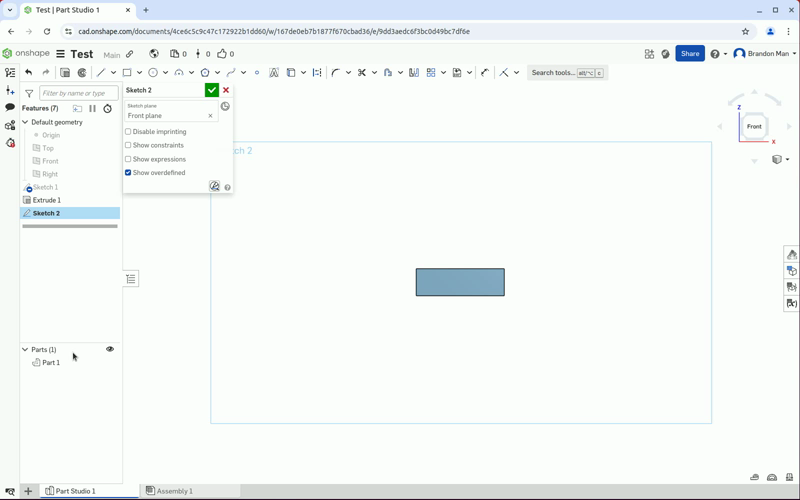
key(y)
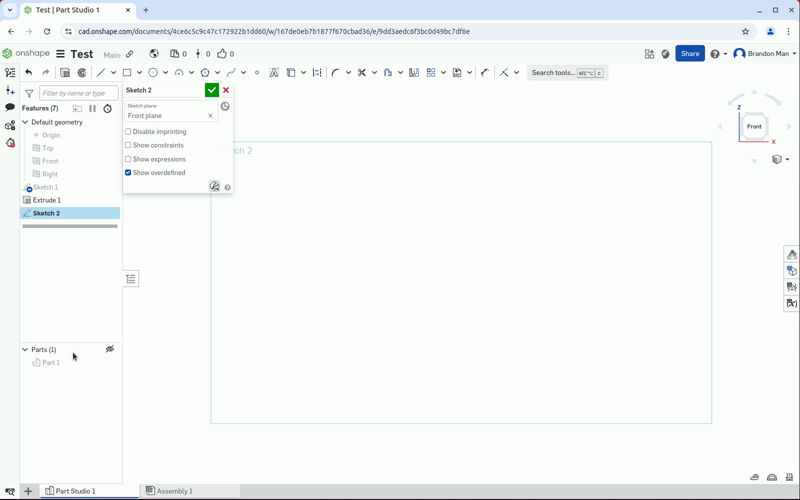
key(l)
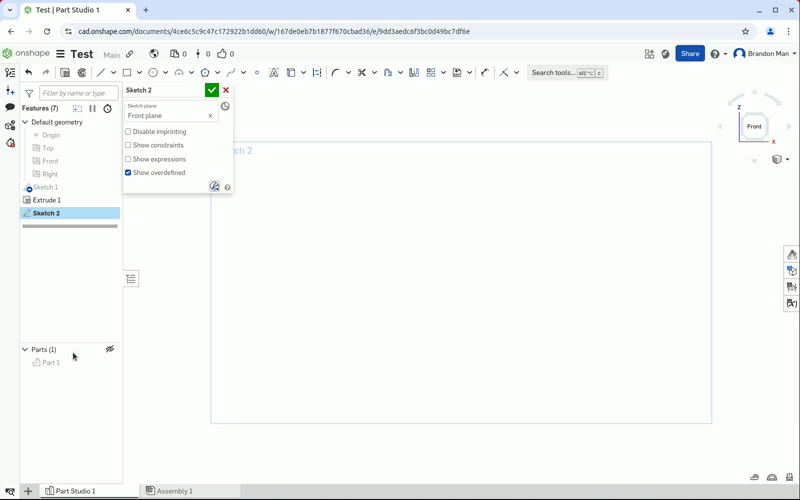
key_down(shift)
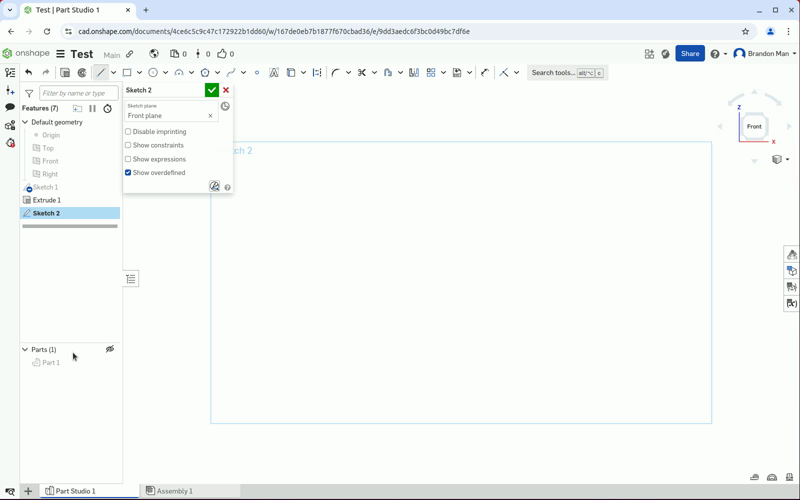
mouse_move(419, 288)
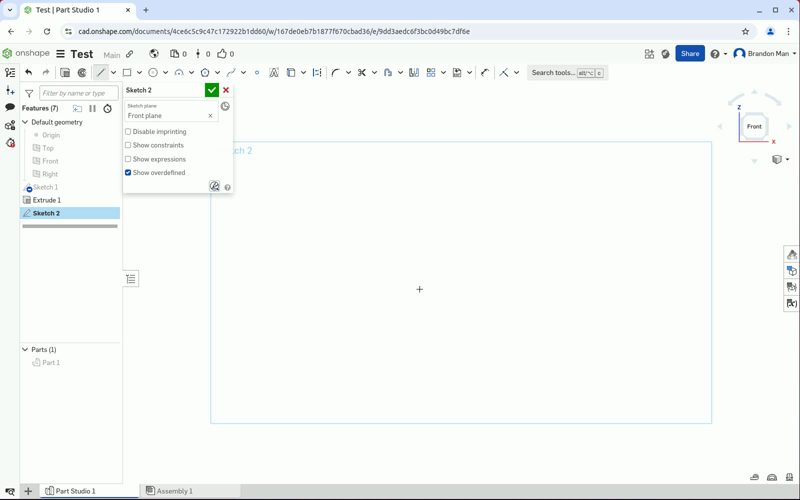
click(419, 288)
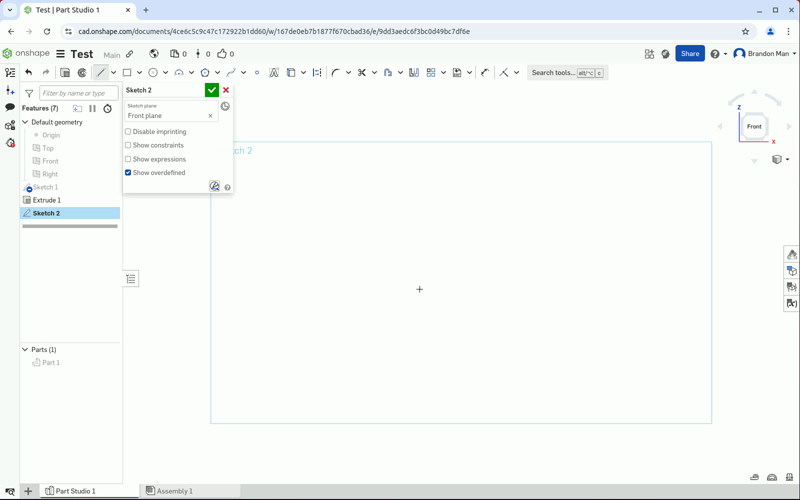
key_up(shift)
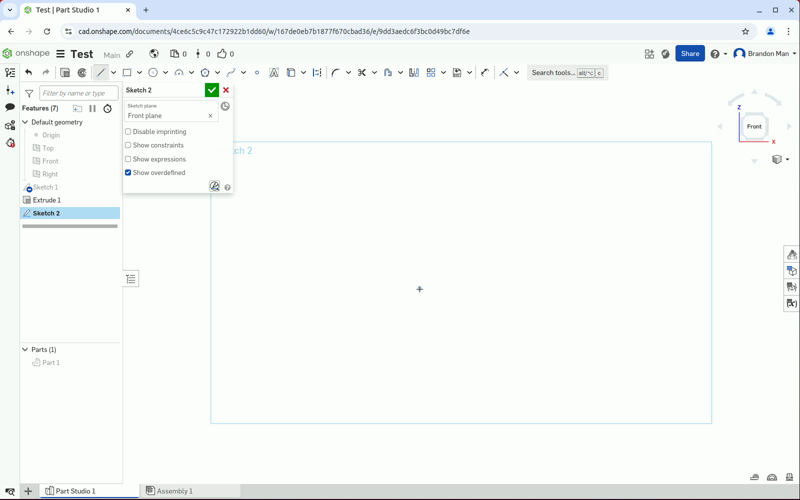
key_down(shift)
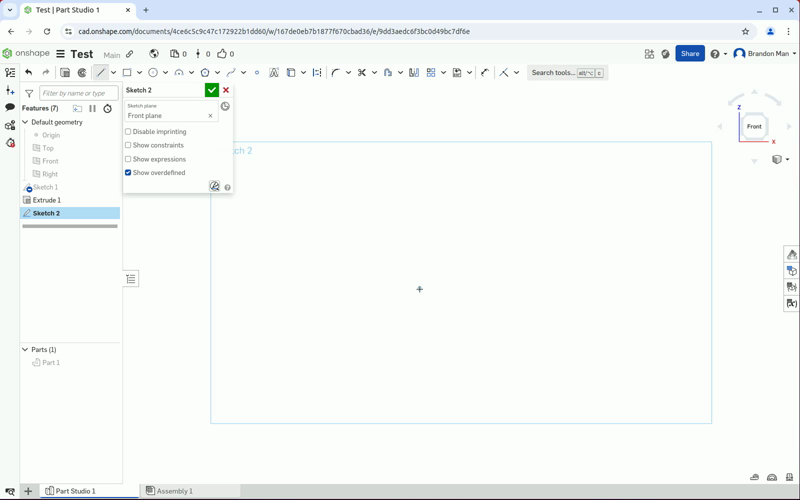
mouse_move(489, 288)
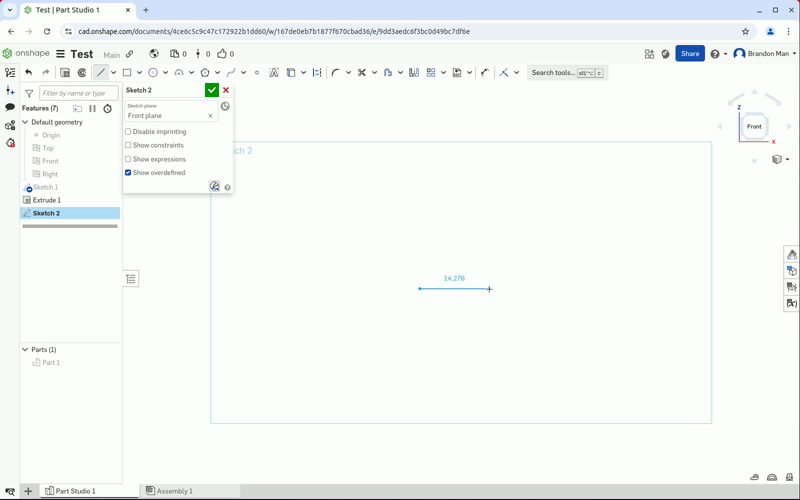
click(489, 288)
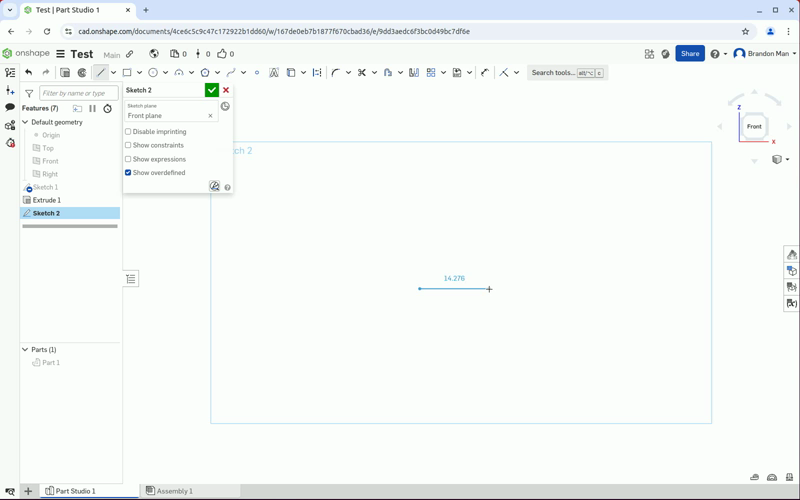
key_up(shift)
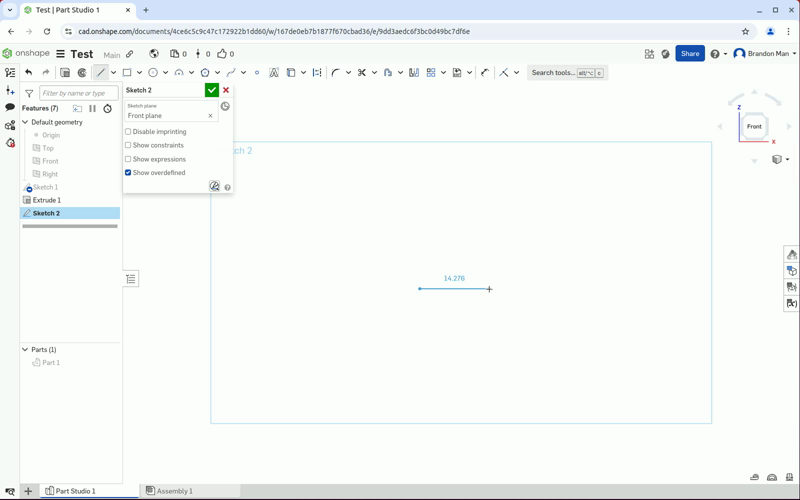
key_down(shift)
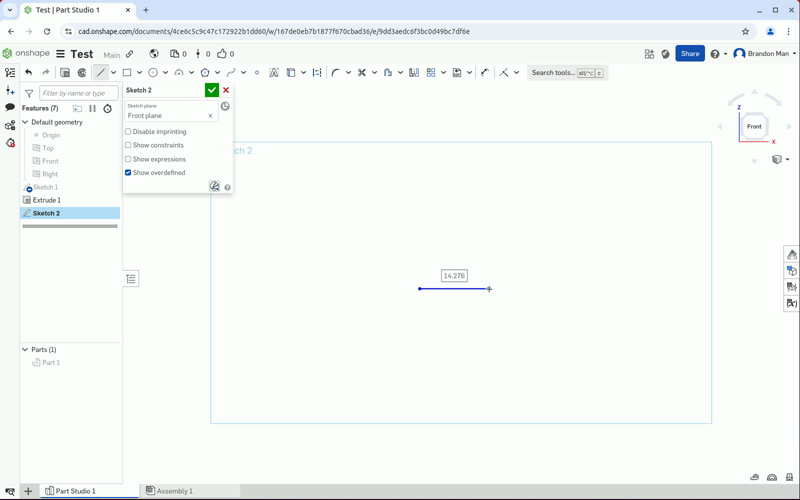
mouse_move(519, 288)
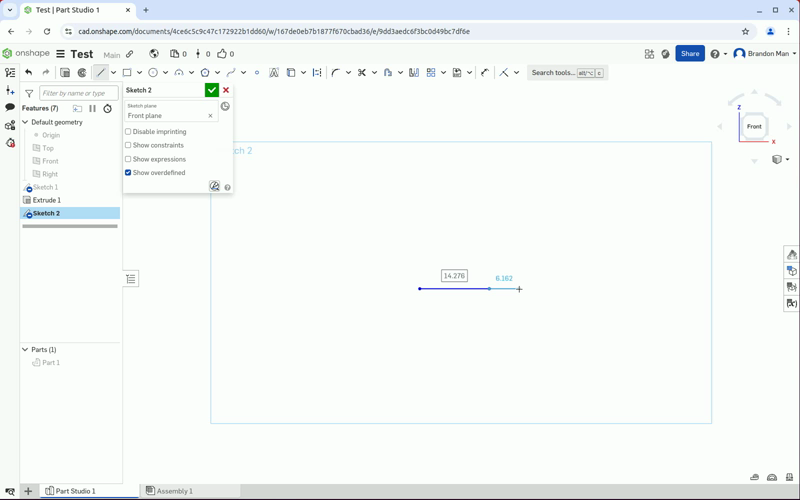
mouse_move(489, 269)
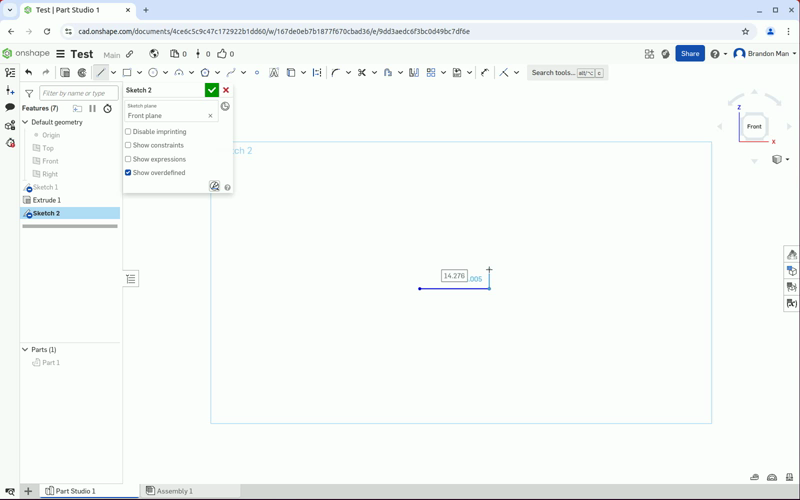
click(489, 269)
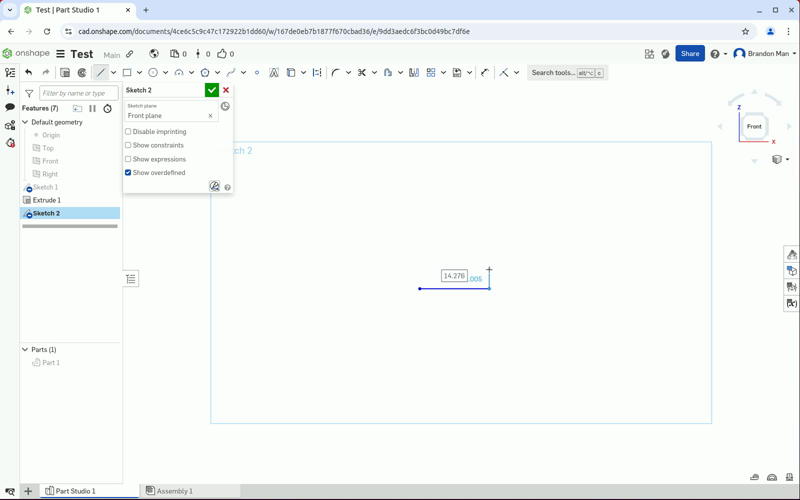
key_up(shift)
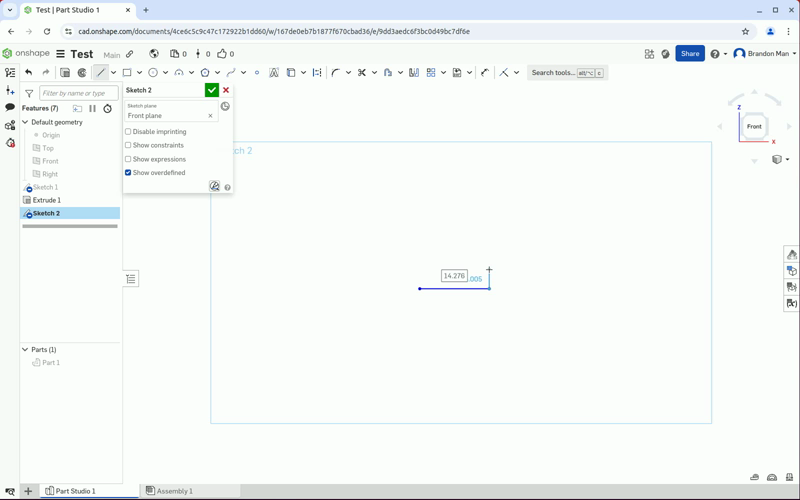
key_down(shift)
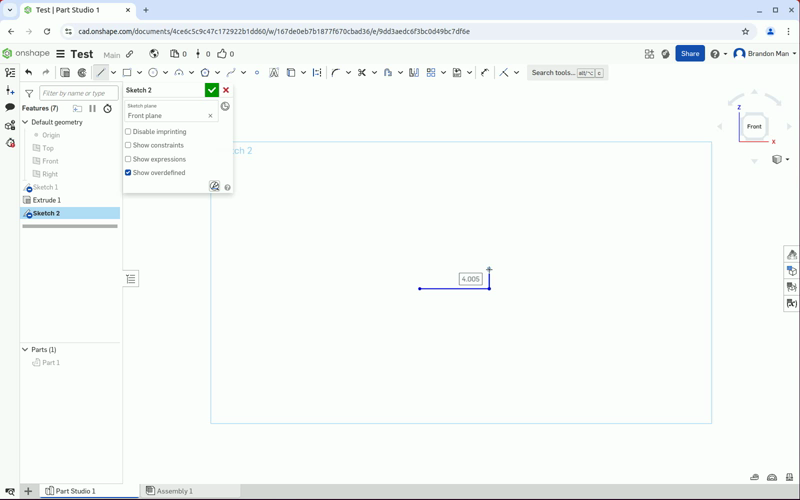
mouse_move(419, 269)
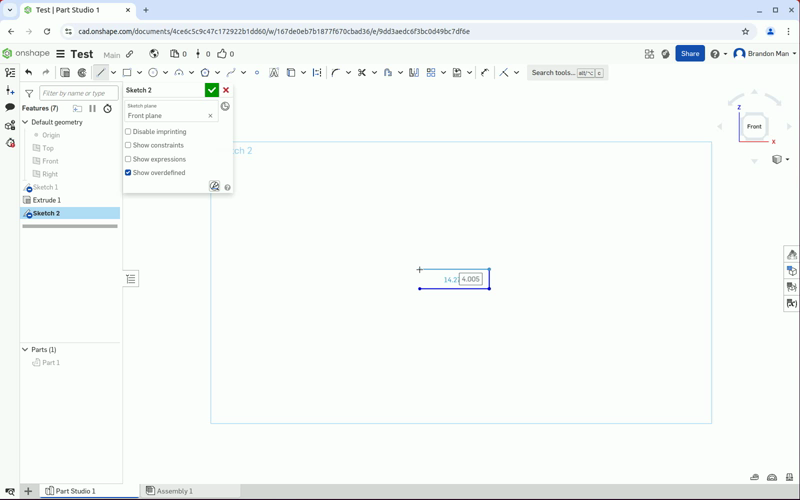
click(419, 269)
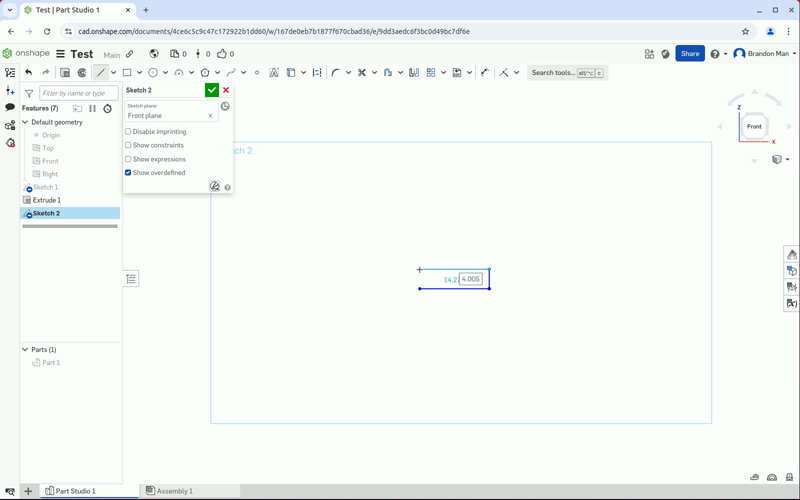
key_up(shift)
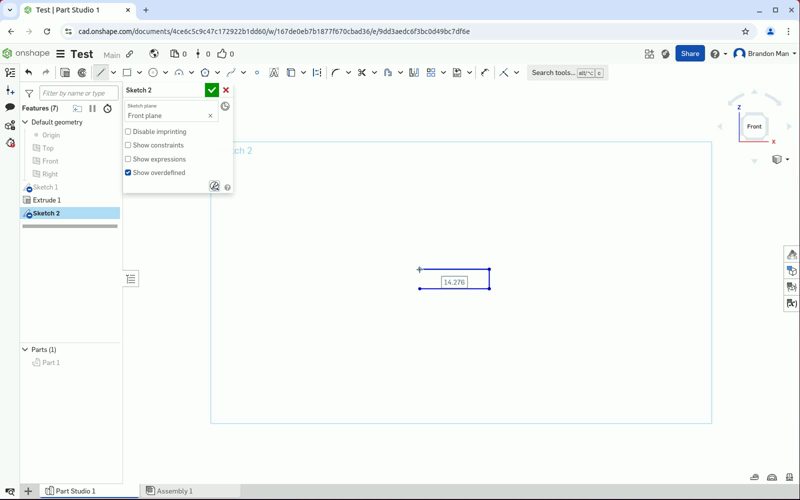
mouse_move(449, 269)
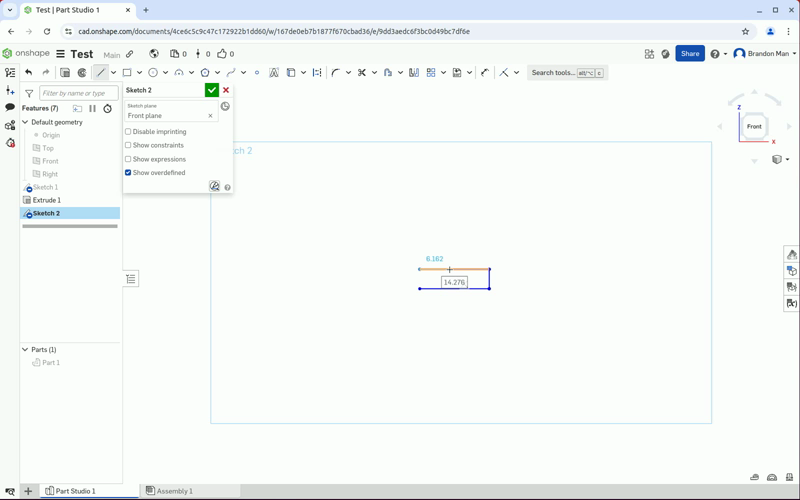
key_down(shift)
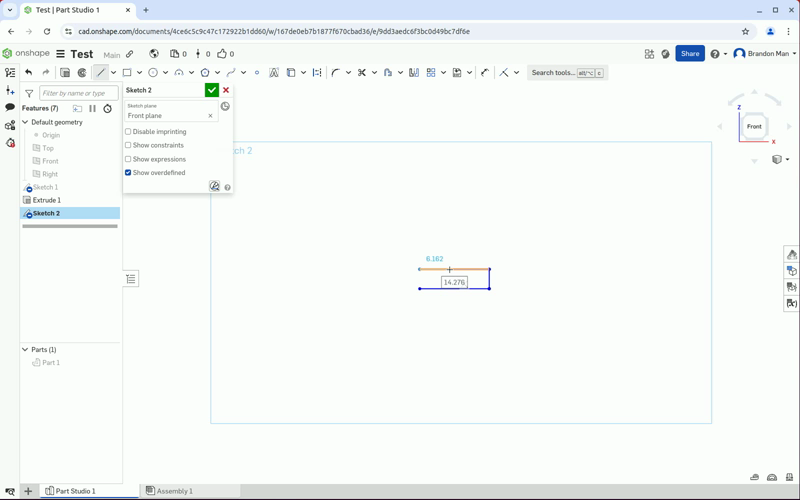
mouse_move(419, 288)
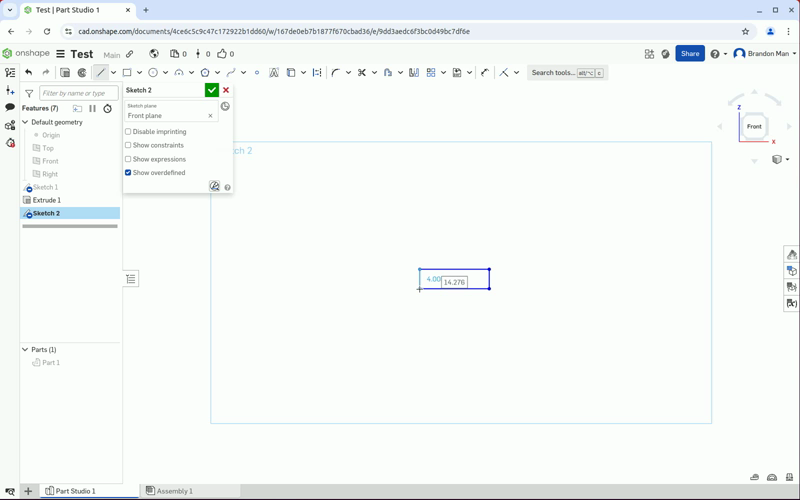
key_up(shift)
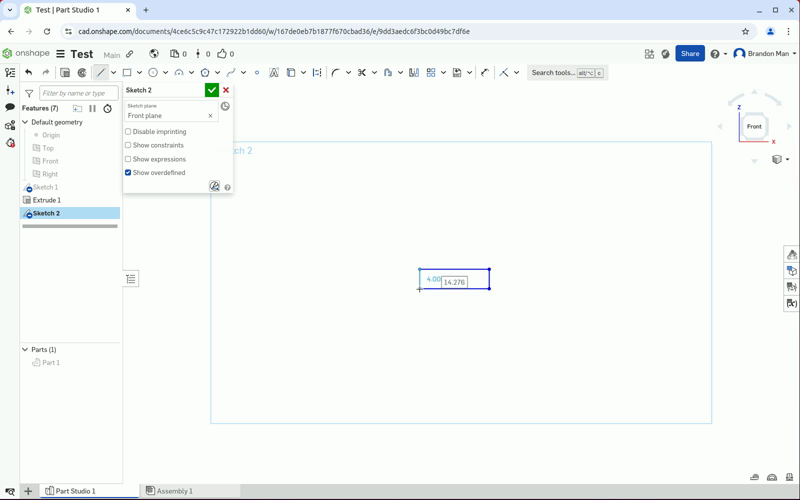
click(419, 288)
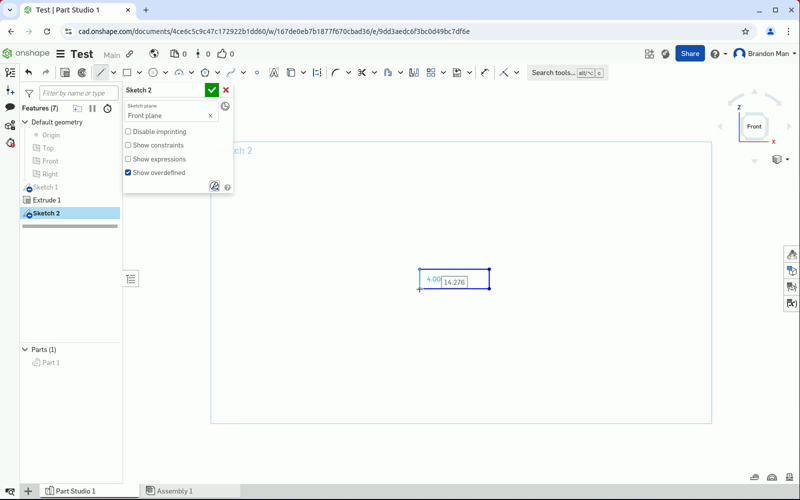
key(esc)
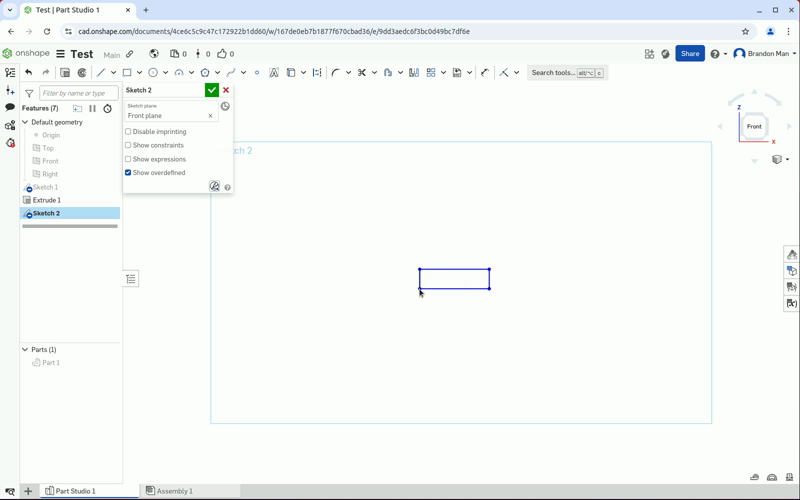
mouse_move(455, 271)
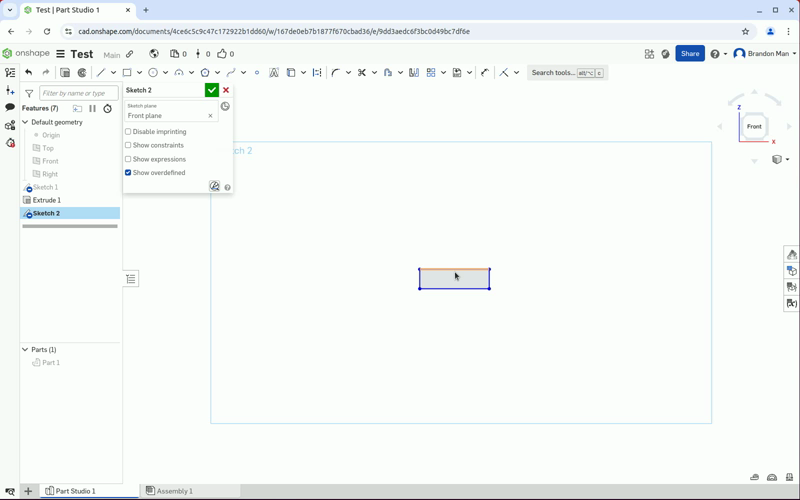
scroll(6)
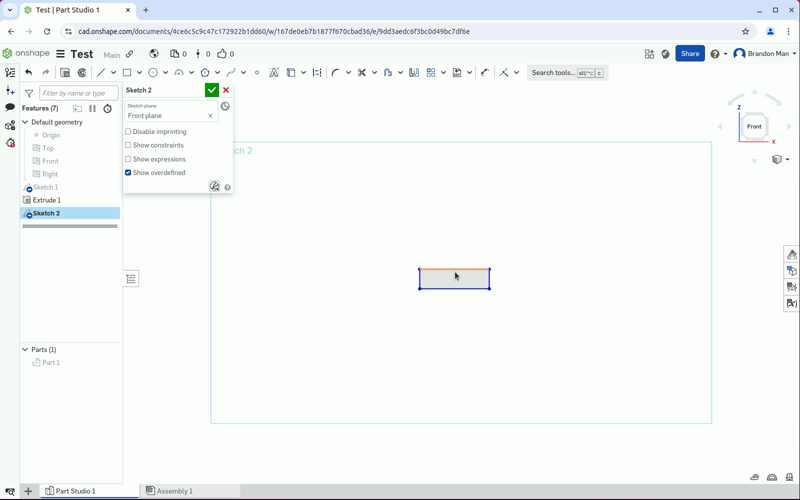
scroll(6)
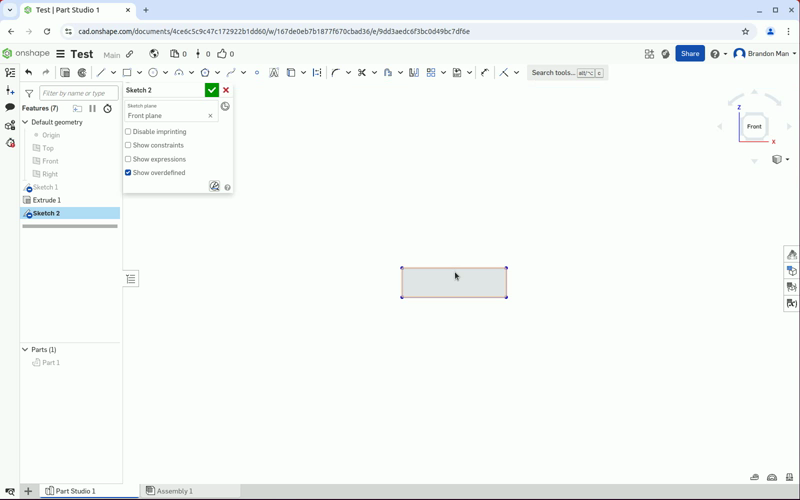
scroll(6)
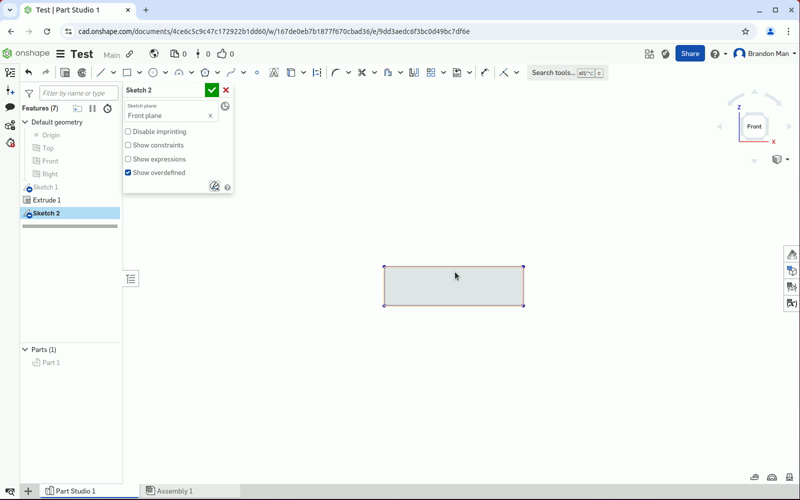
scroll(6)
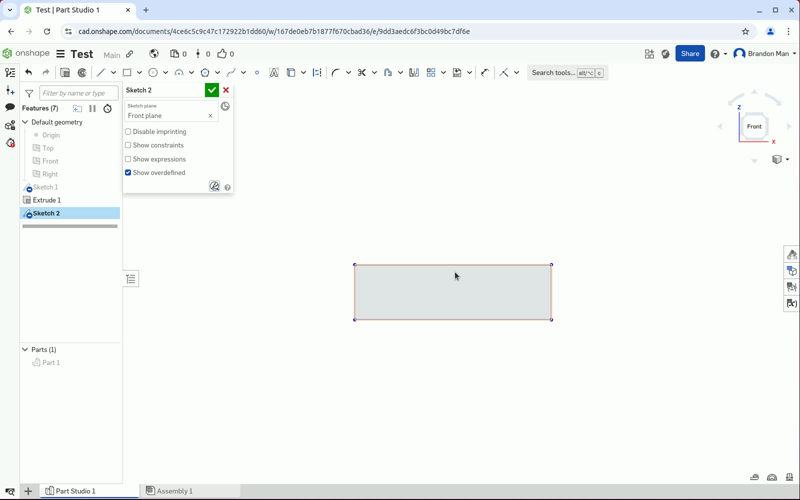
scroll(6)
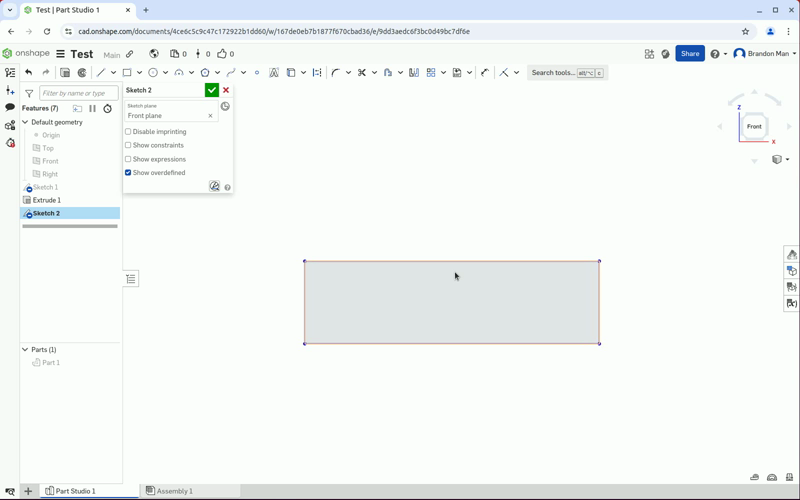
scroll(6)
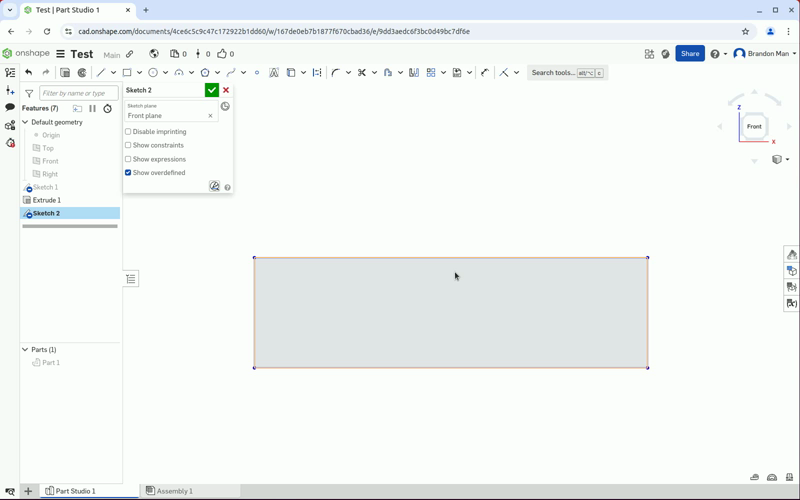
scroll(6)
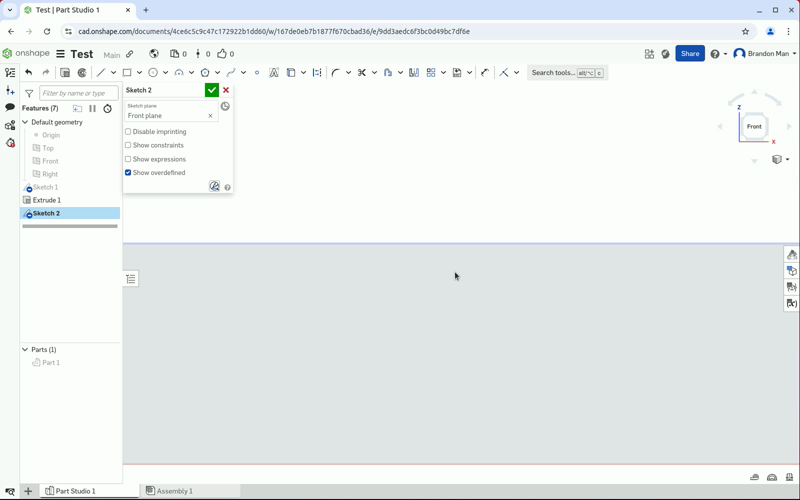
click(455, 271)
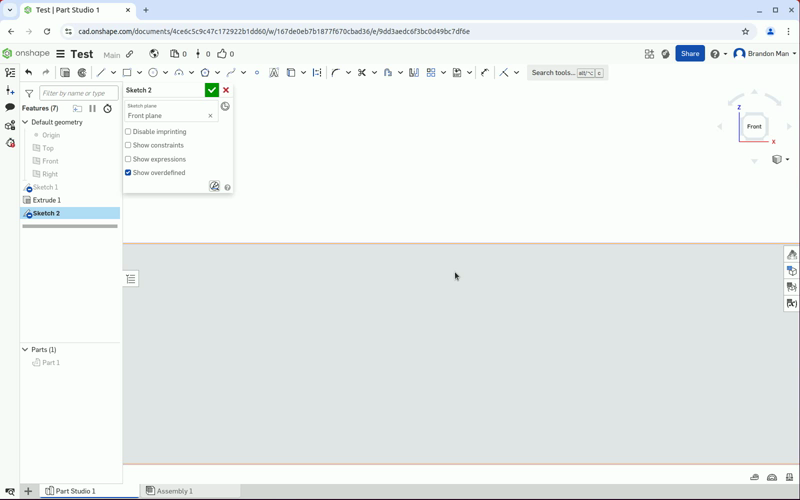
scroll(-6)
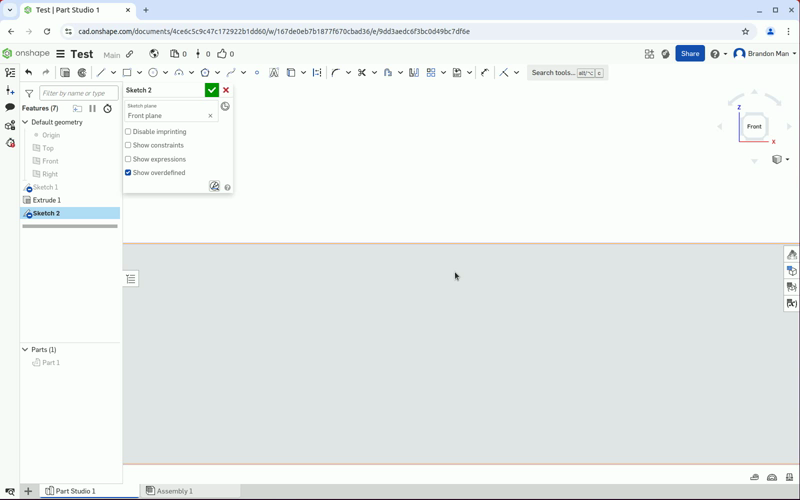
scroll(-6)
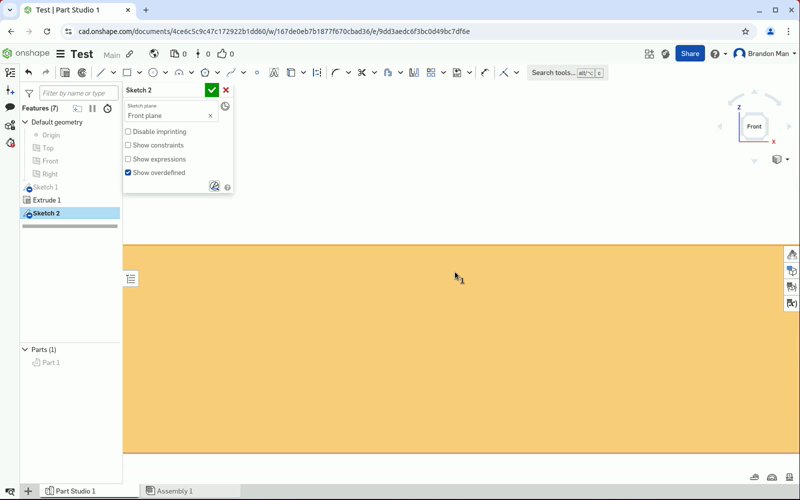
scroll(-6)
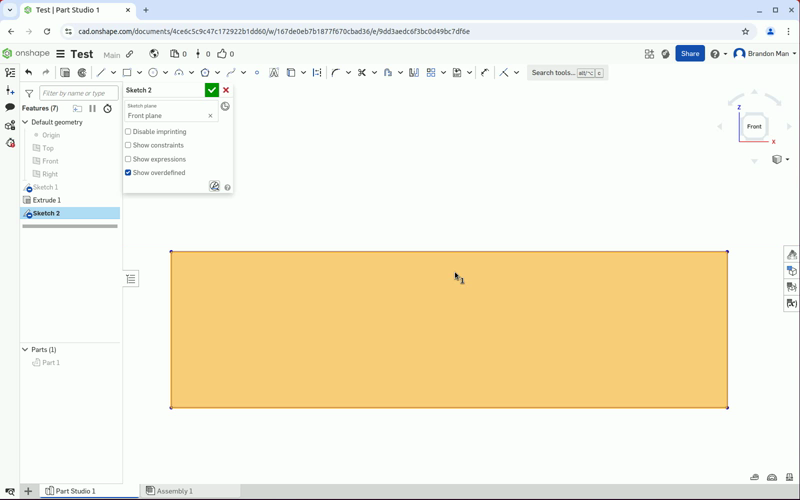
scroll(-6)
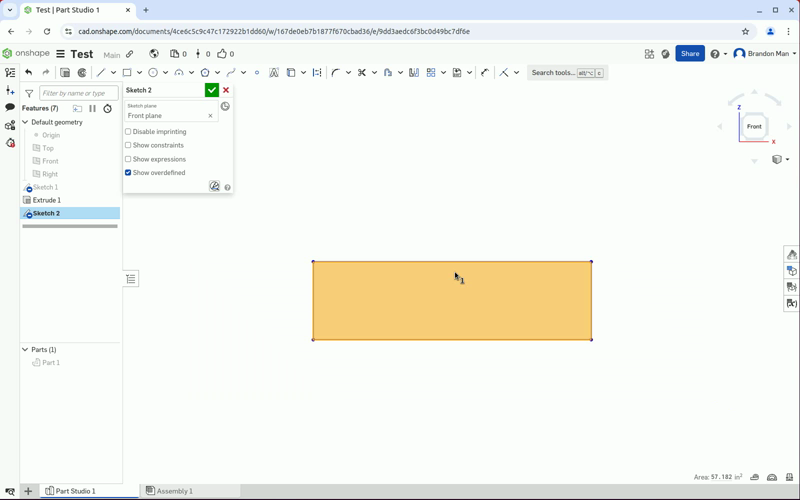
scroll(-6)
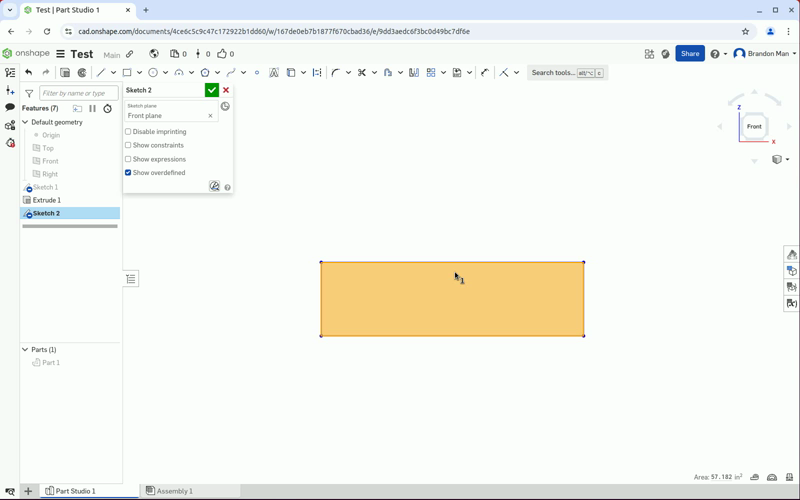
scroll(-6)
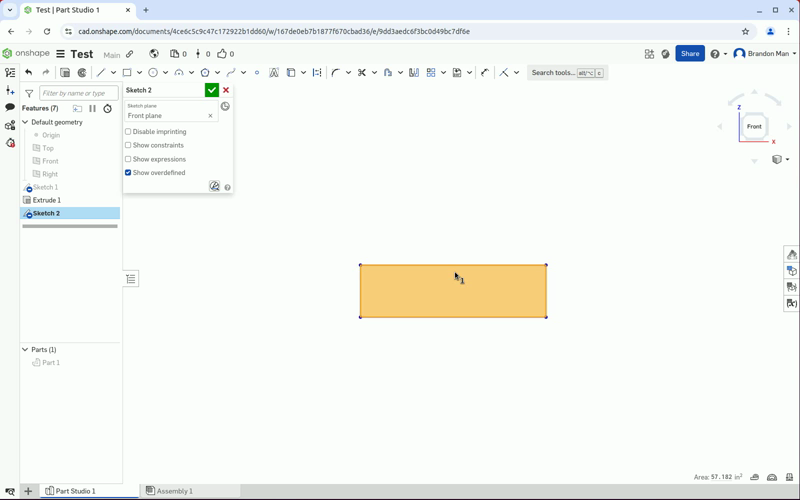
scroll(-6)
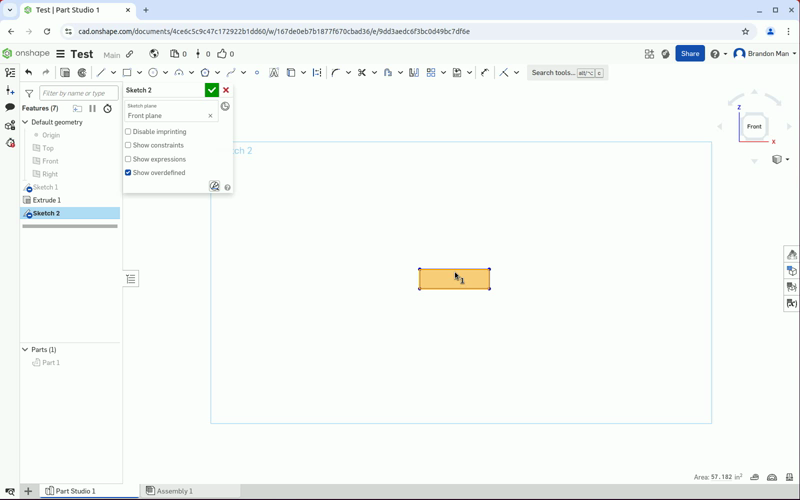
mouse_move(73, 352)
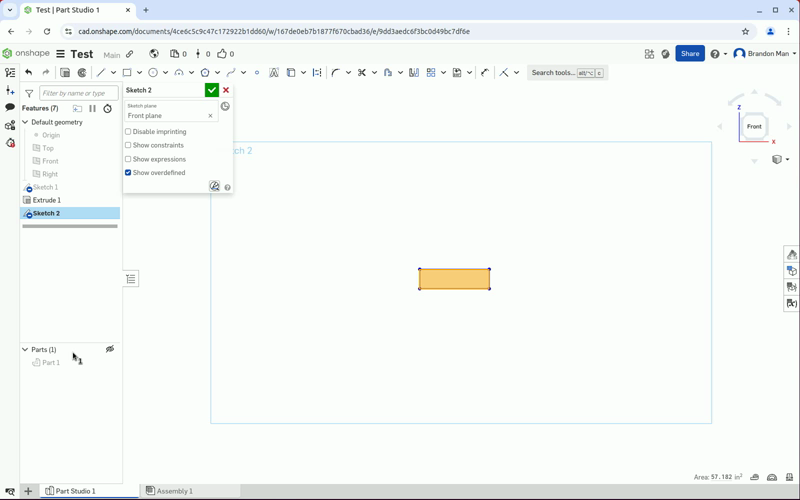
key(shift+y)
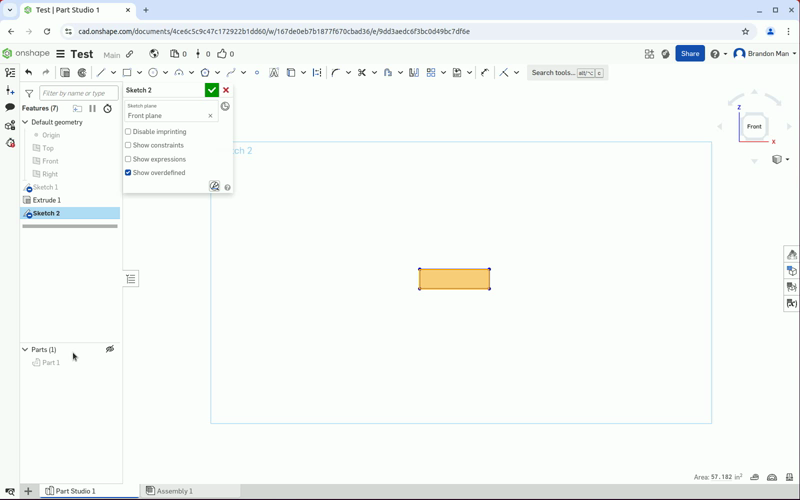
key(shift+e)
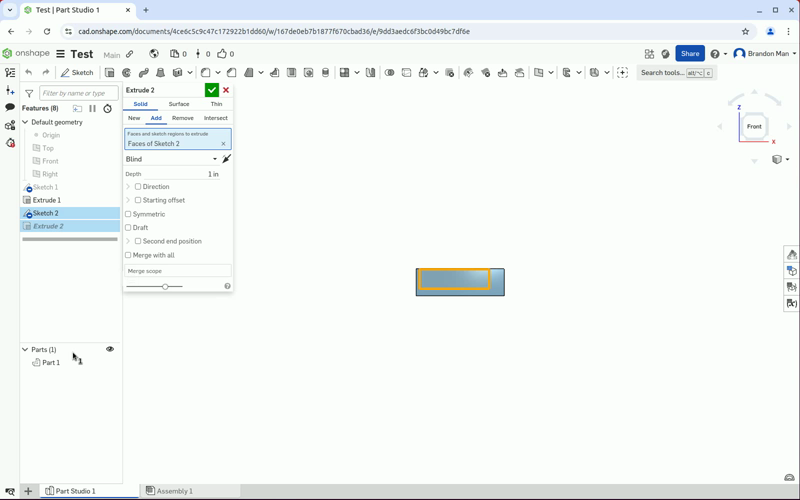
mouse_move(143, 106)
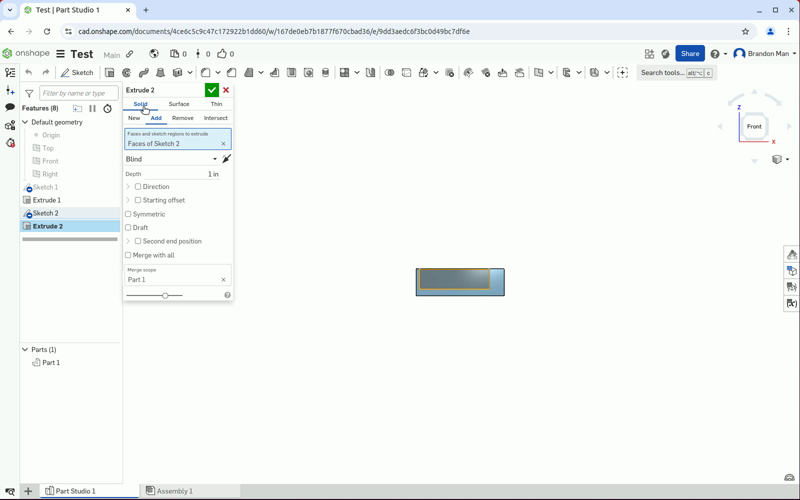
click(143, 106)
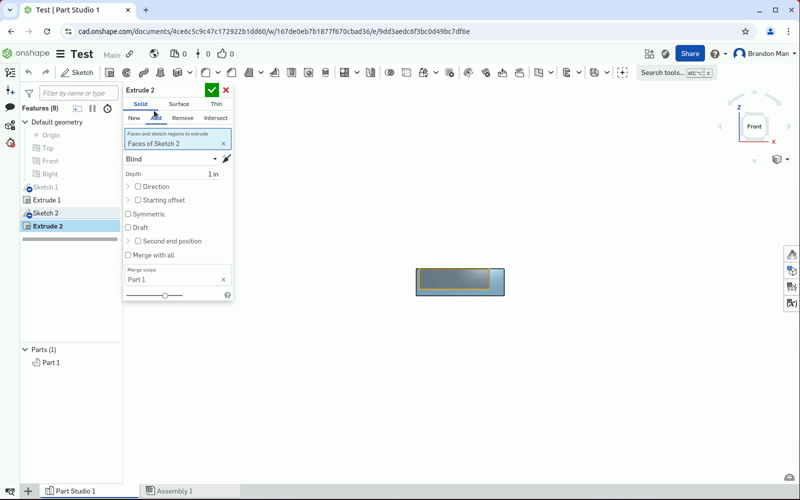
mouse_move(186, 120)
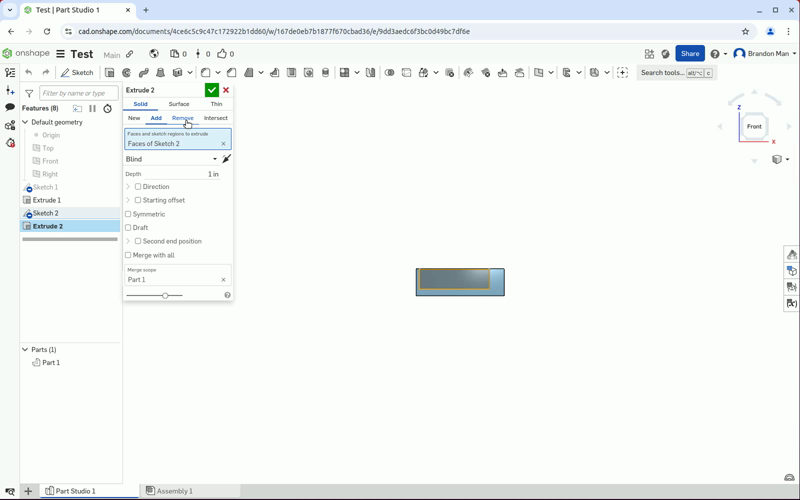
click(186, 120)
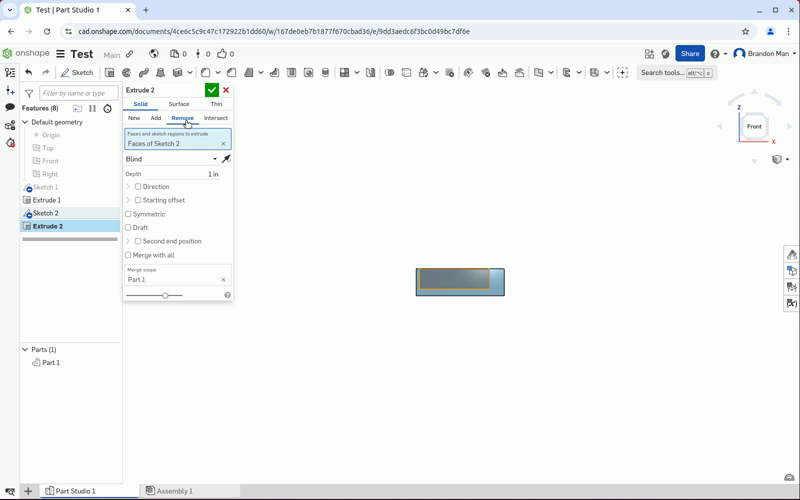
key(tab, 4)
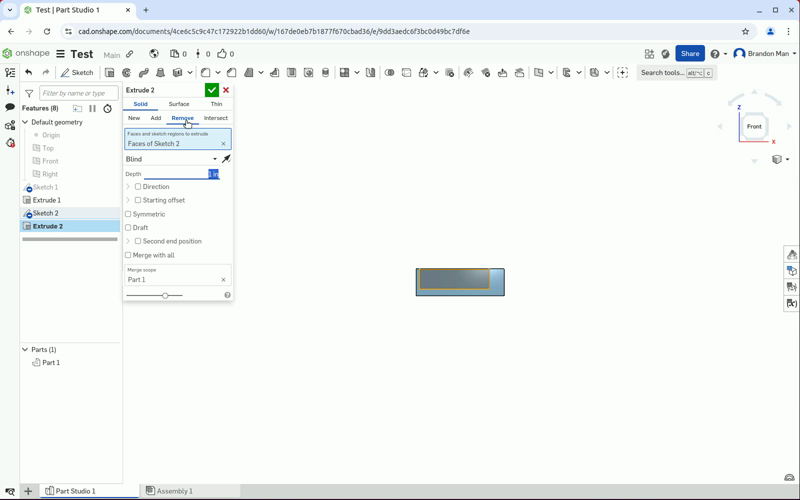
text(30.811)
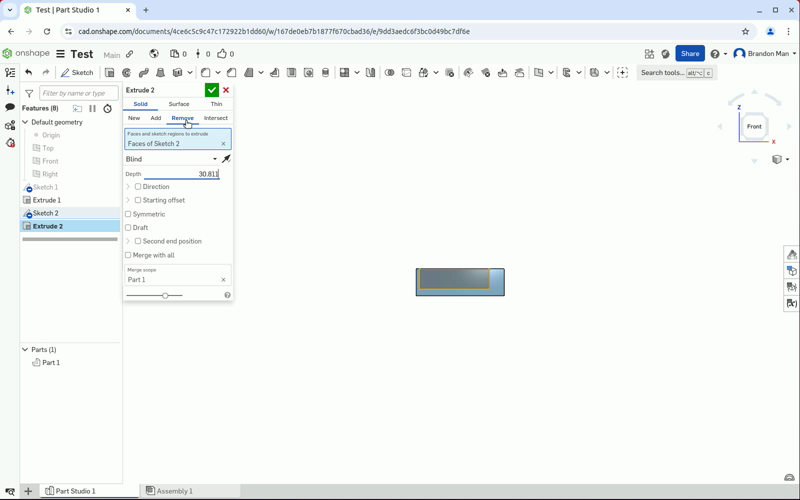
key(tab, 6)
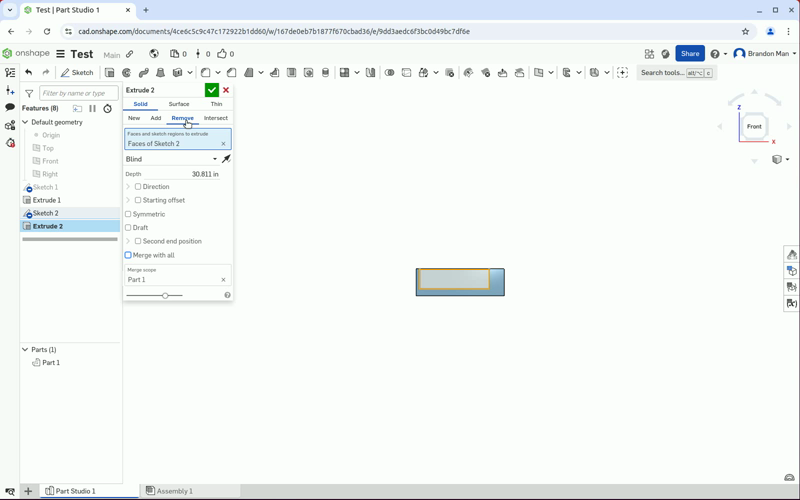
key(space)
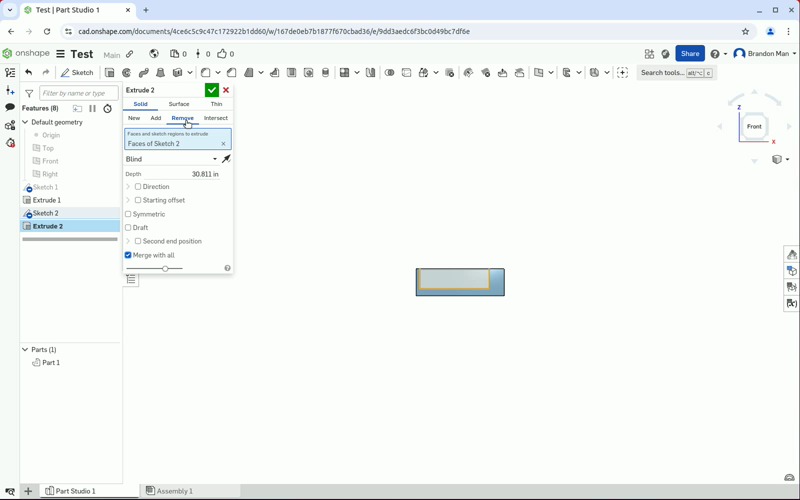
key(enter)
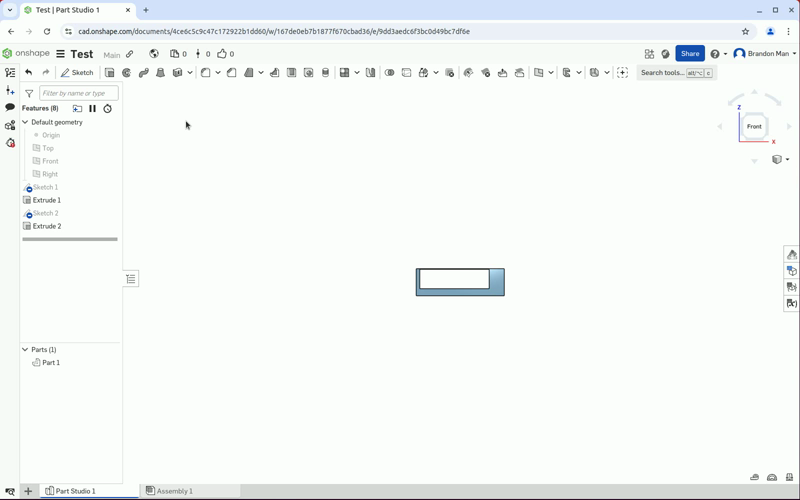
key(shift+h)
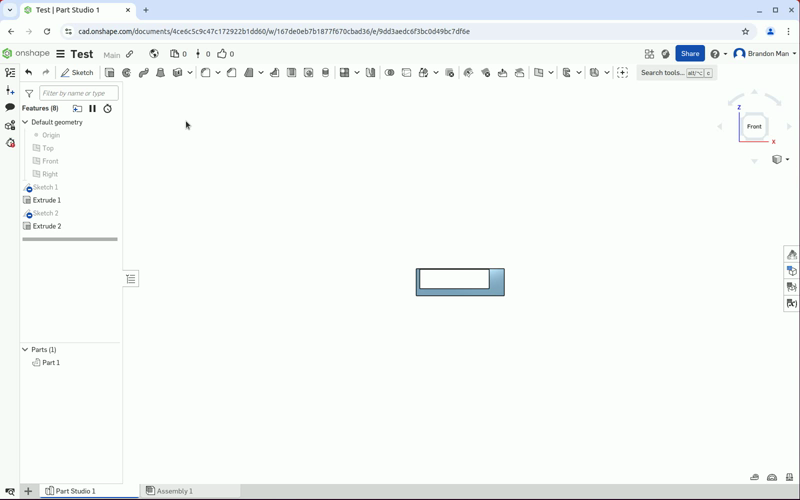
key(shift+h)
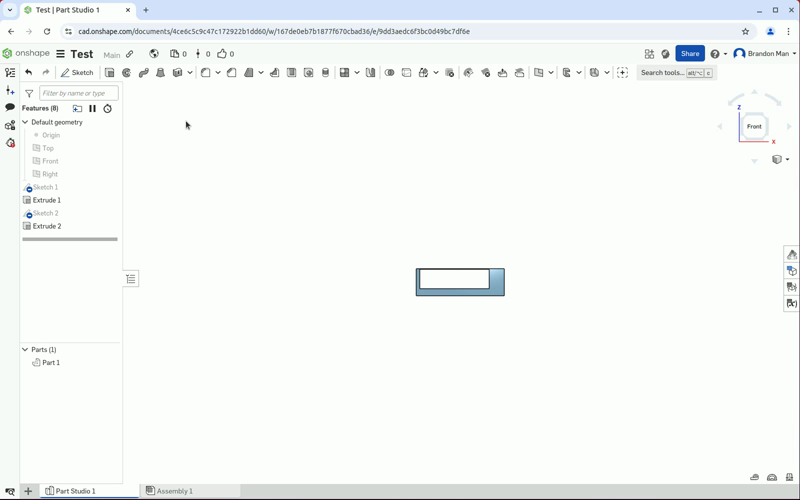
mouse_move(73, 189)
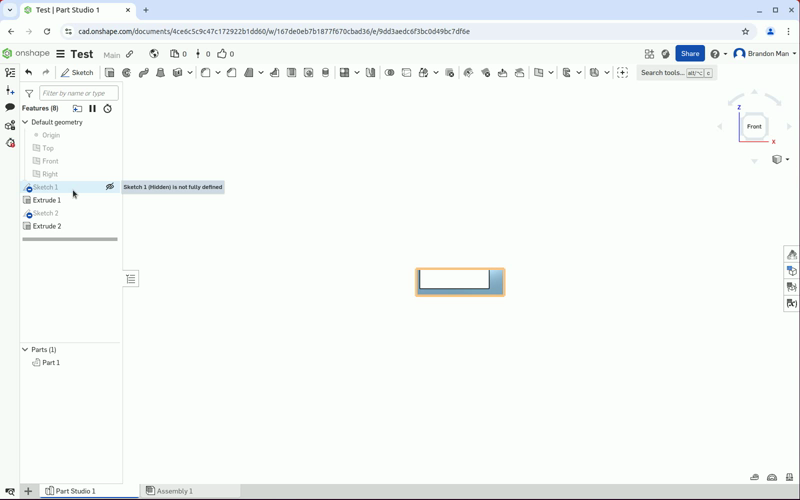
click(73, 189)
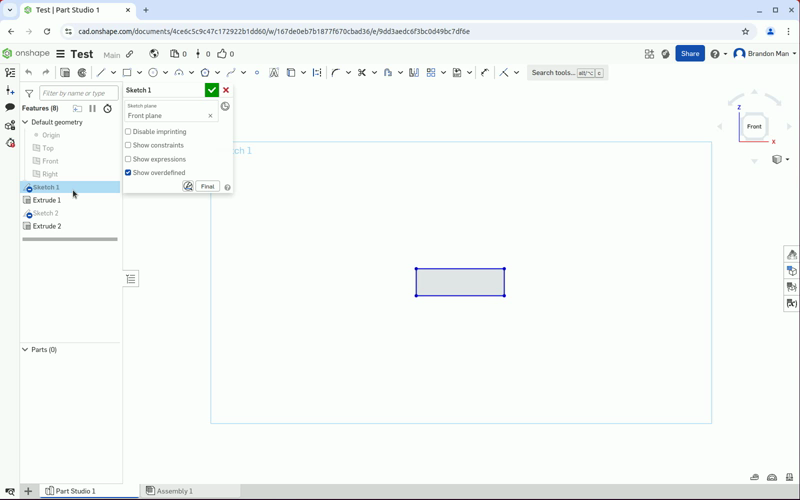
mouse_move(229, 92)
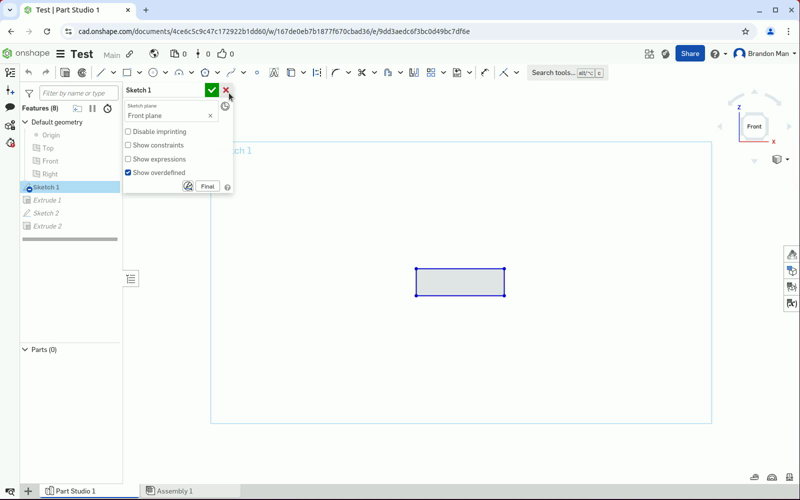
click(229, 92)
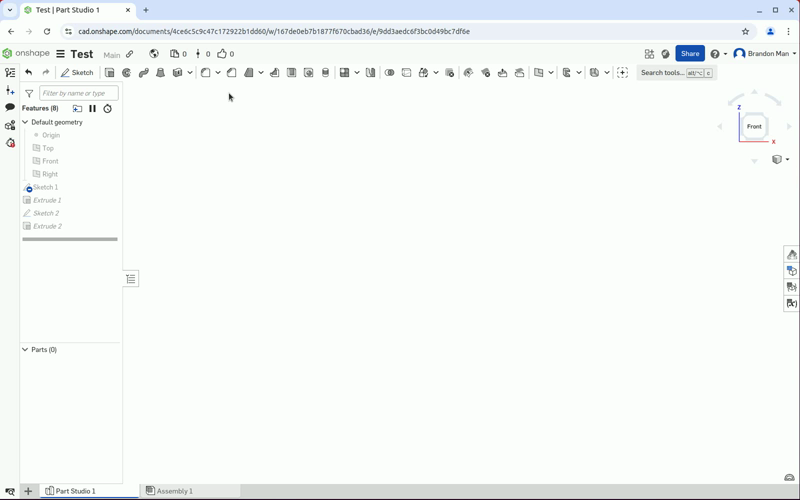
mouse_move(73, 352)
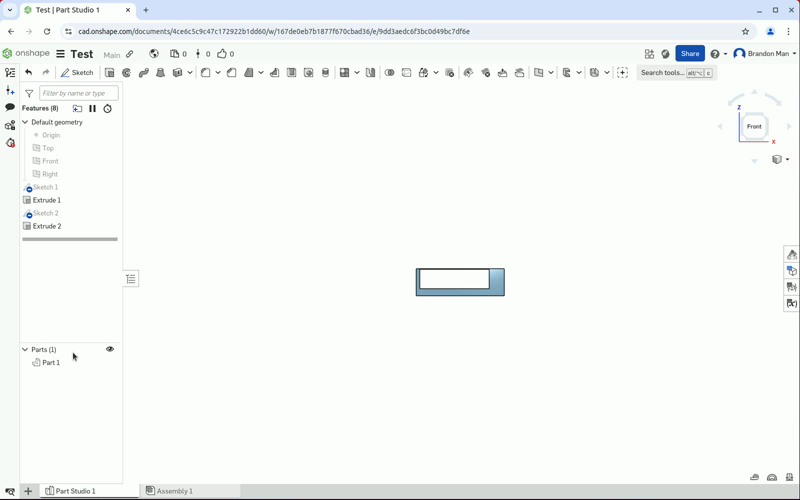
key(y)
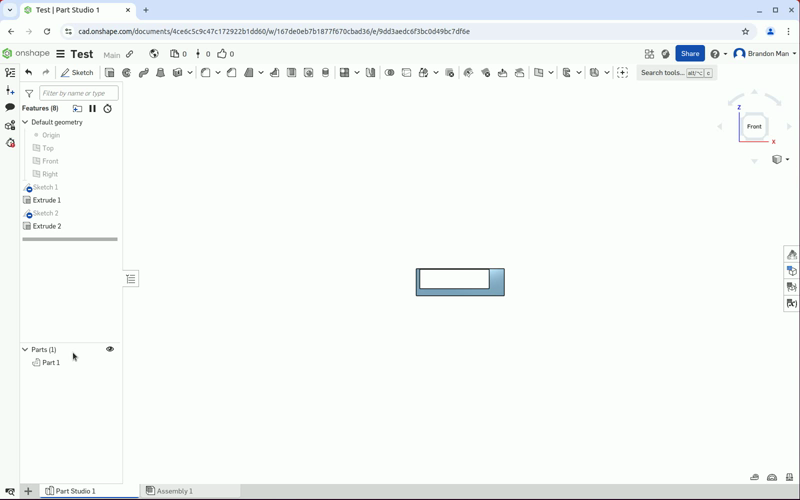
key(shift+p)
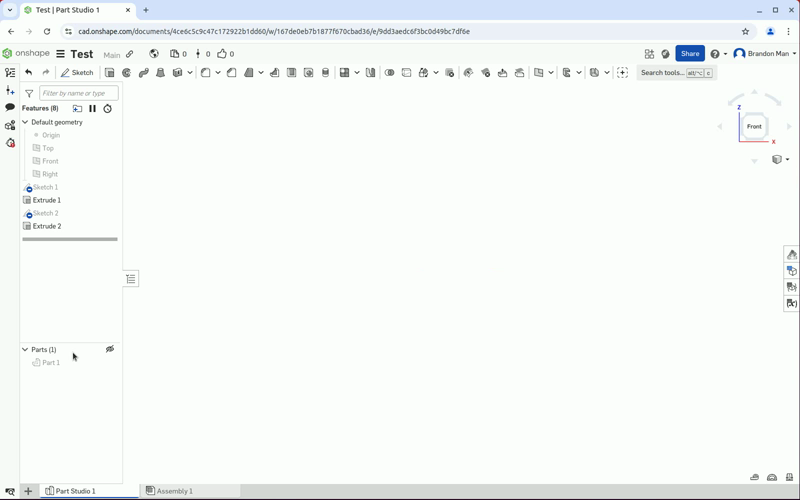
key(space)
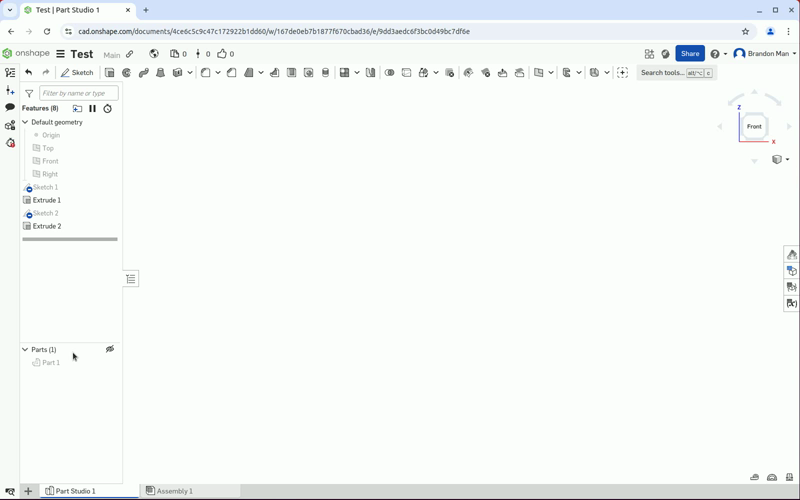
key_down(shift)
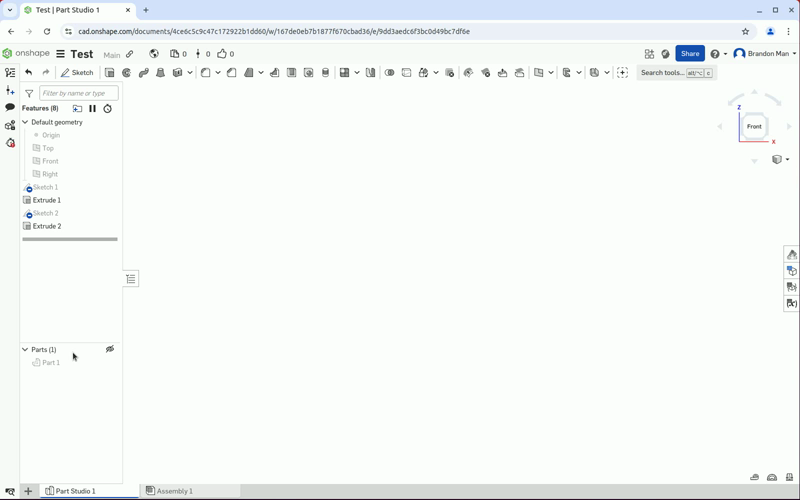
key(left)
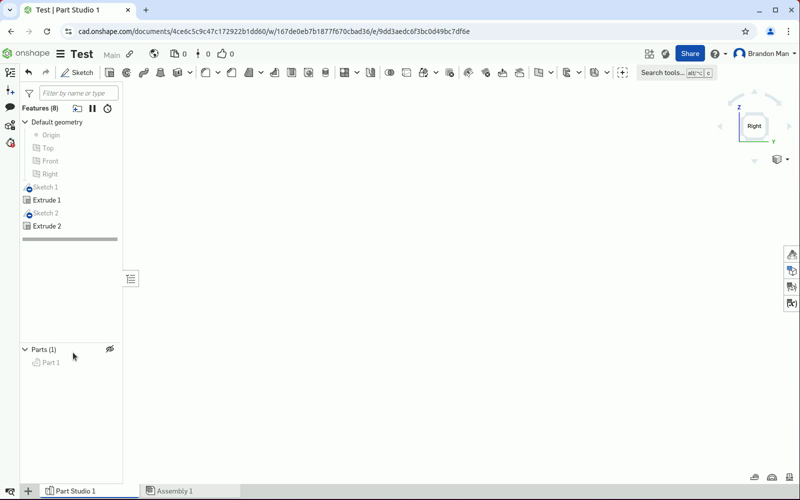
key_up(shift)
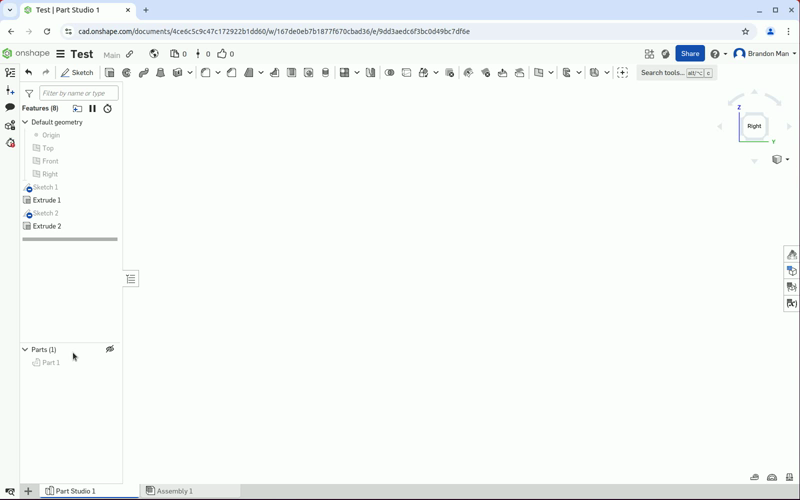
mouse_move(73, 352)
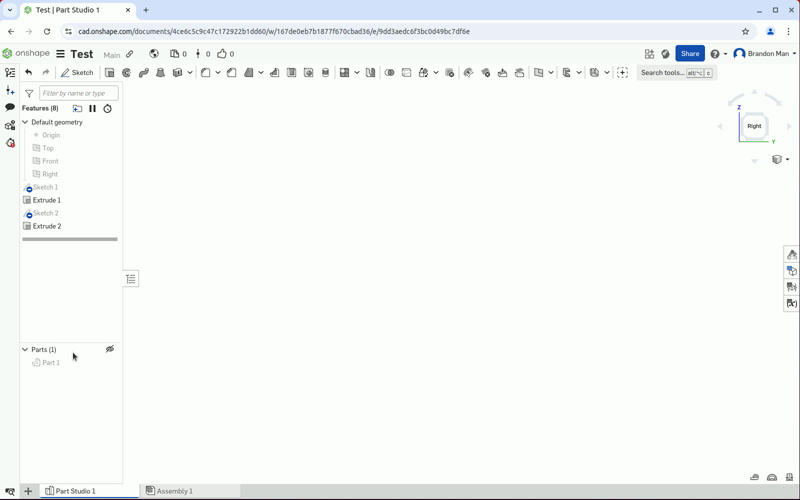
key(shift+y)
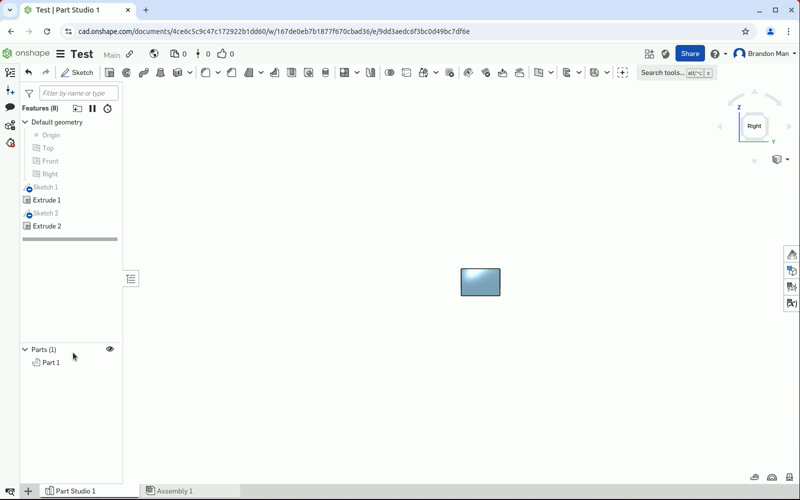
mouse_move(541, 75)
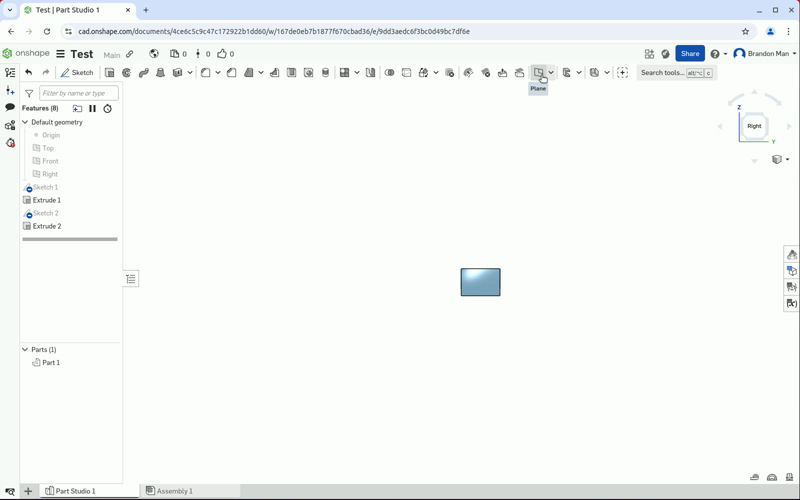
click(541, 75)
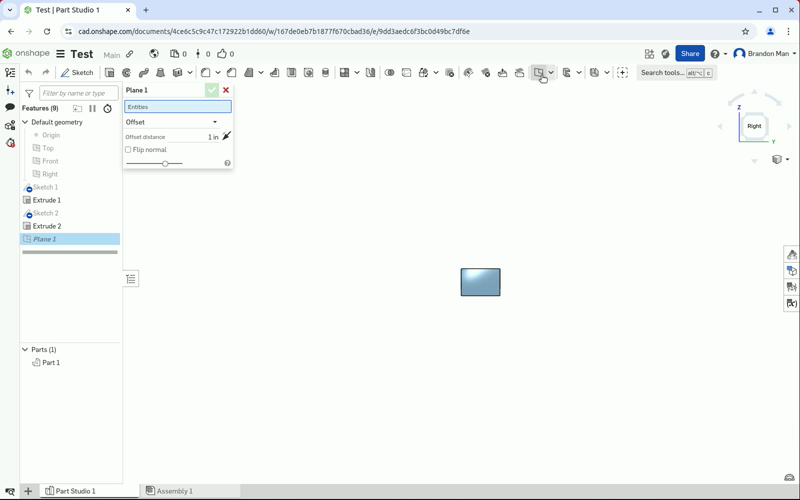
mouse_move(73, 176)
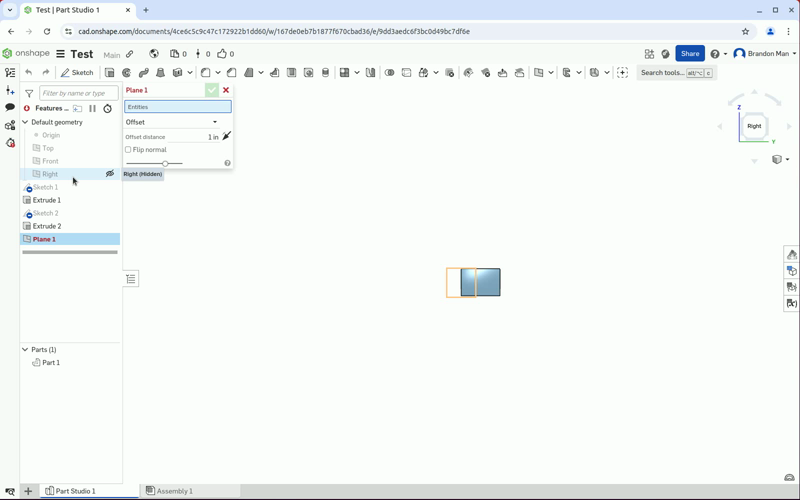
click(73, 176)
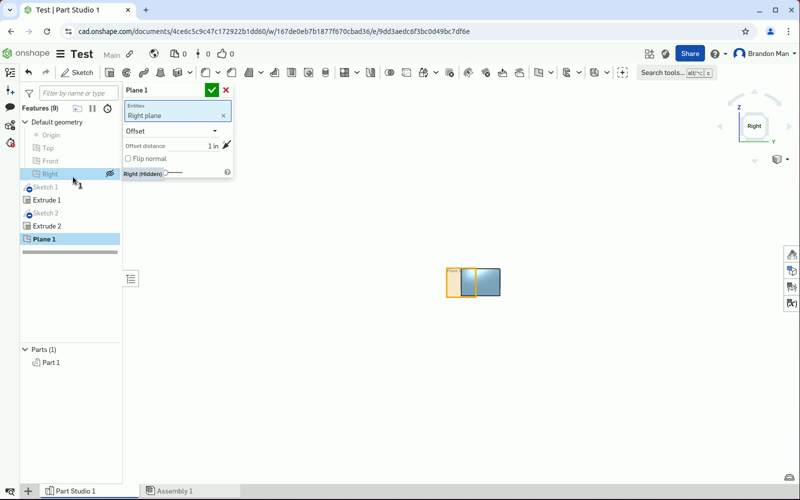
key(tab, 2)
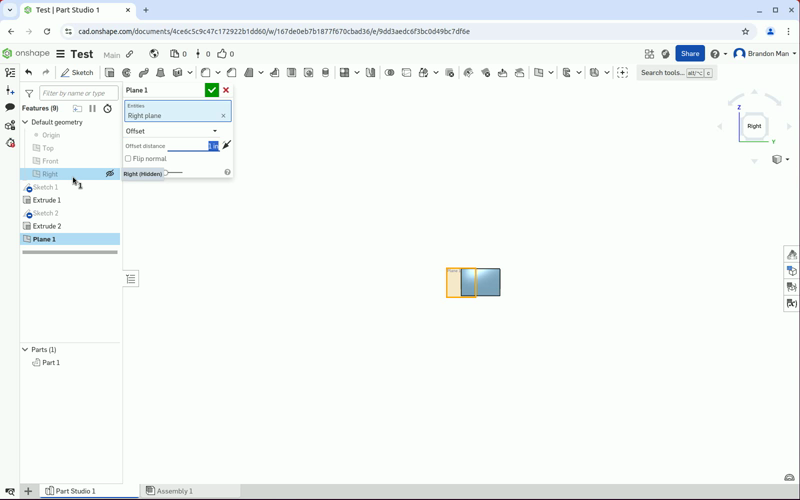
text(9.151)
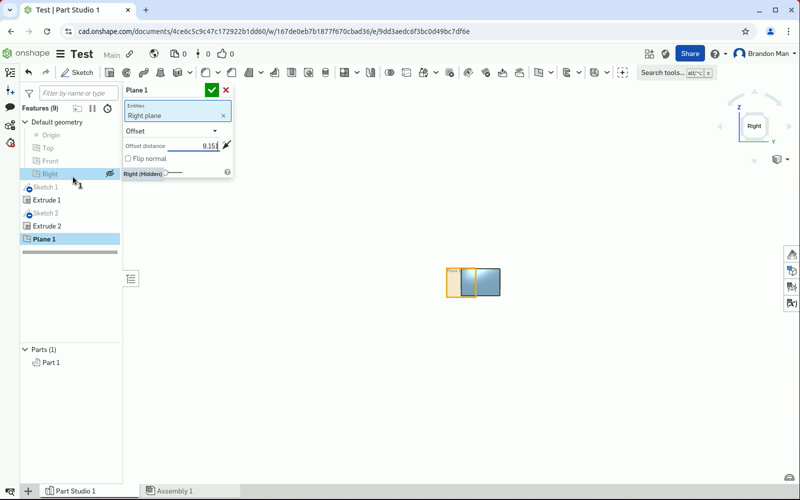
key(enter, 2)
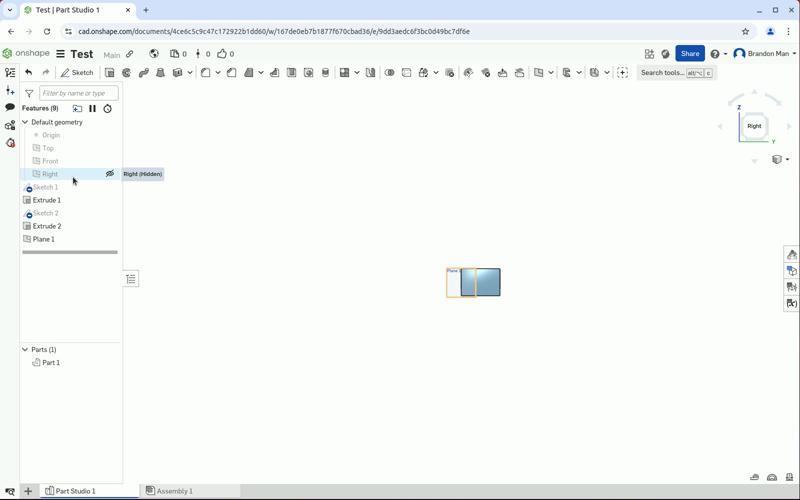
key(shift+s)
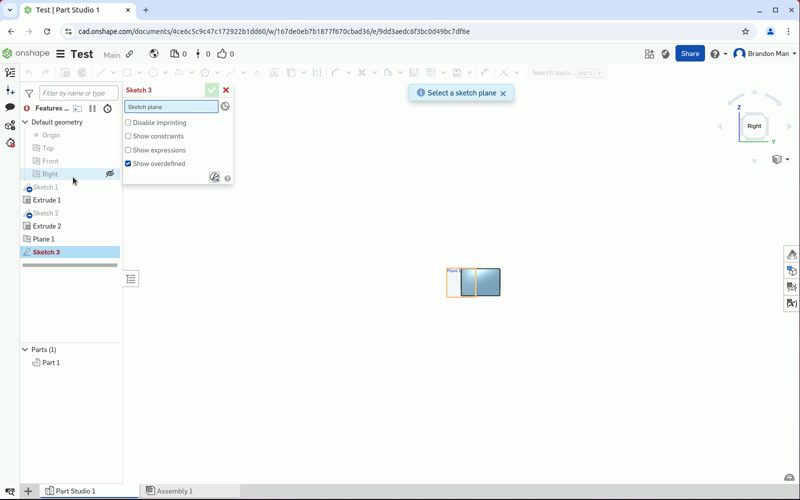
mouse_move(73, 241)
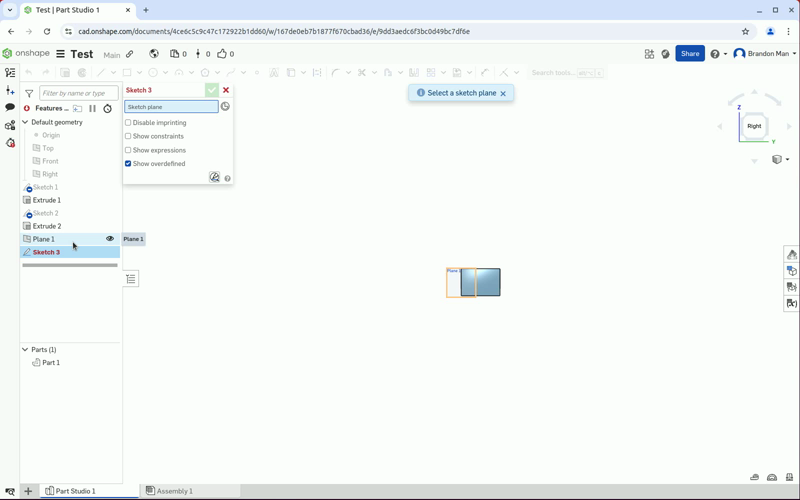
click(73, 241)
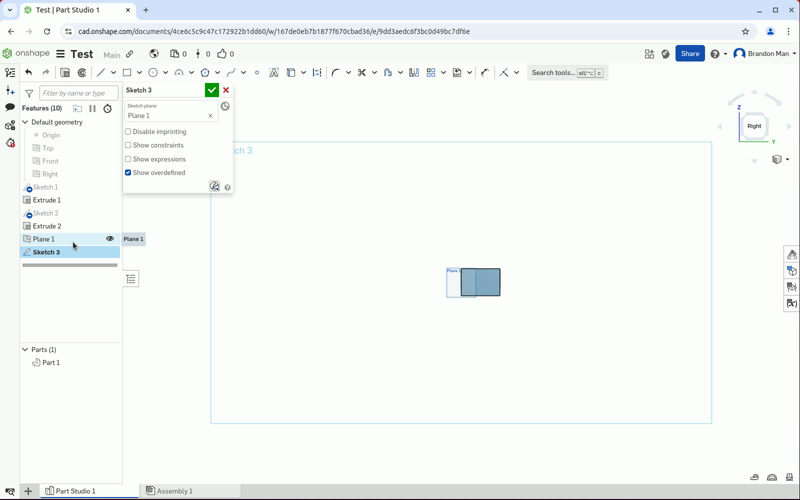
mouse_move(73, 352)
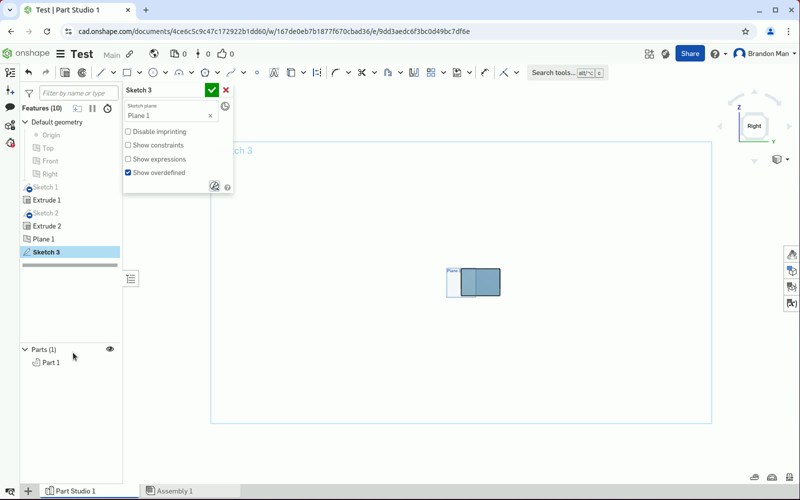
key(y)
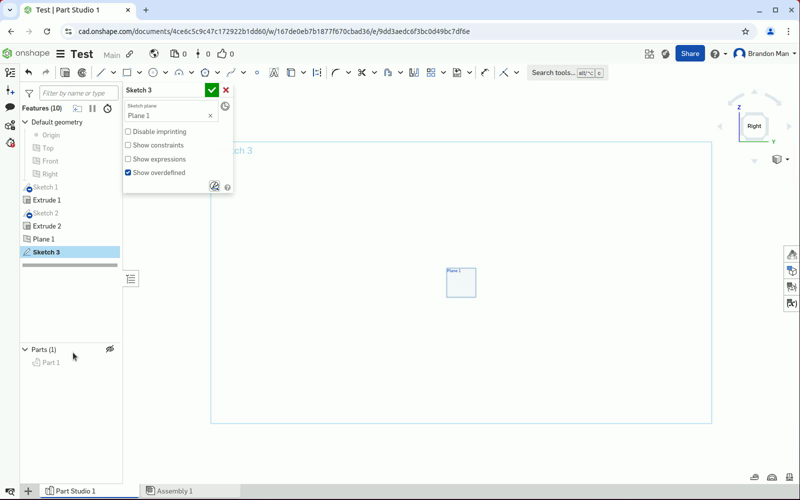
key(l)
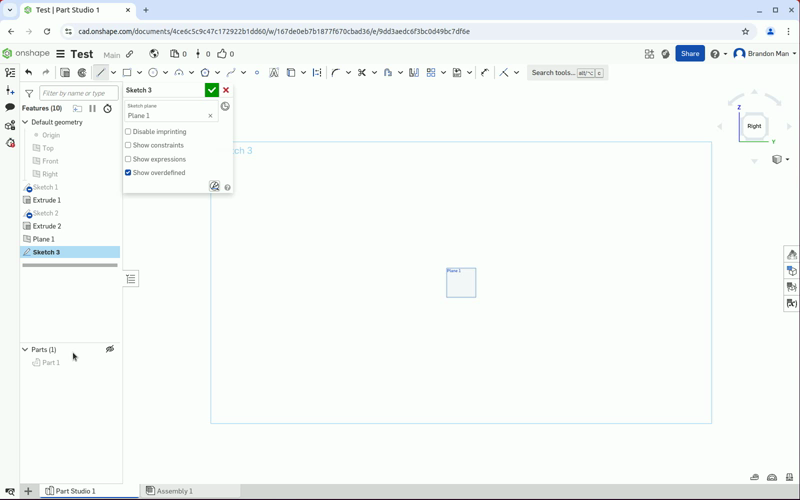
key_down(shift)
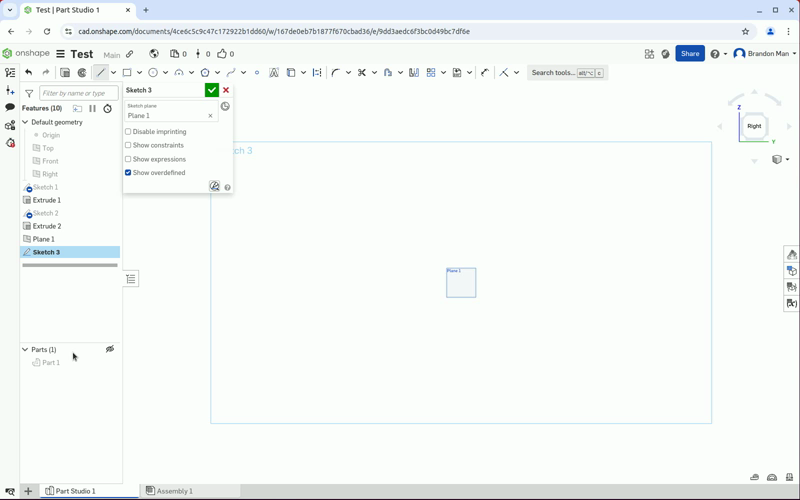
mouse_move(499, 295)
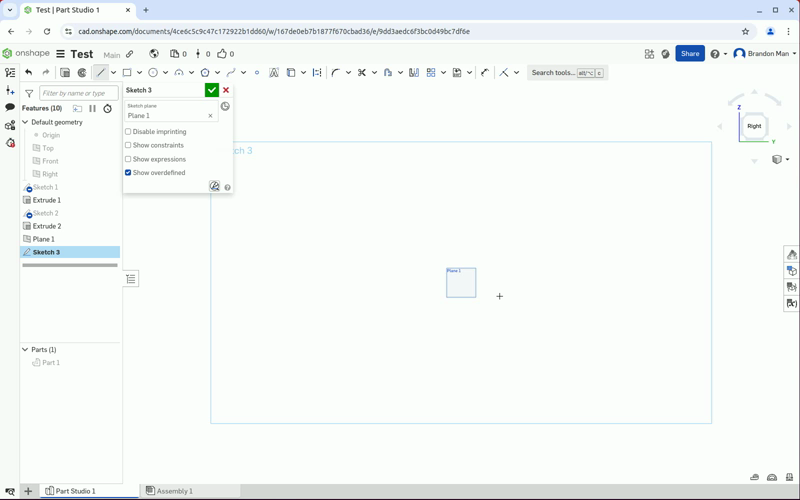
click(499, 295)
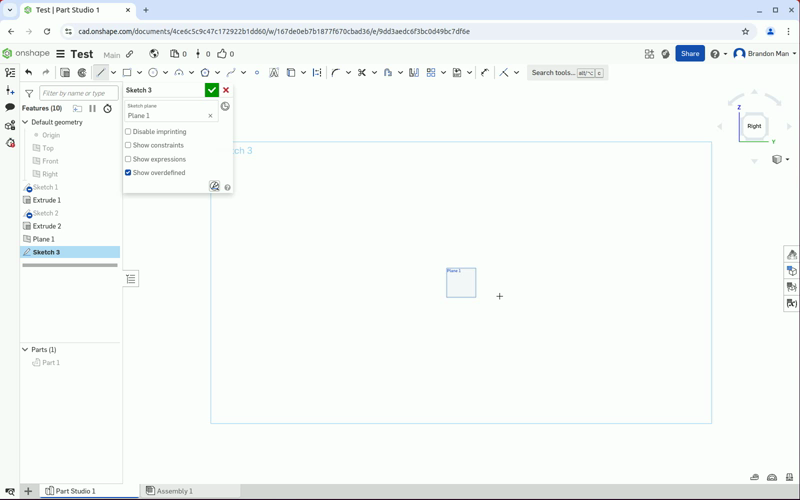
key_up(shift)
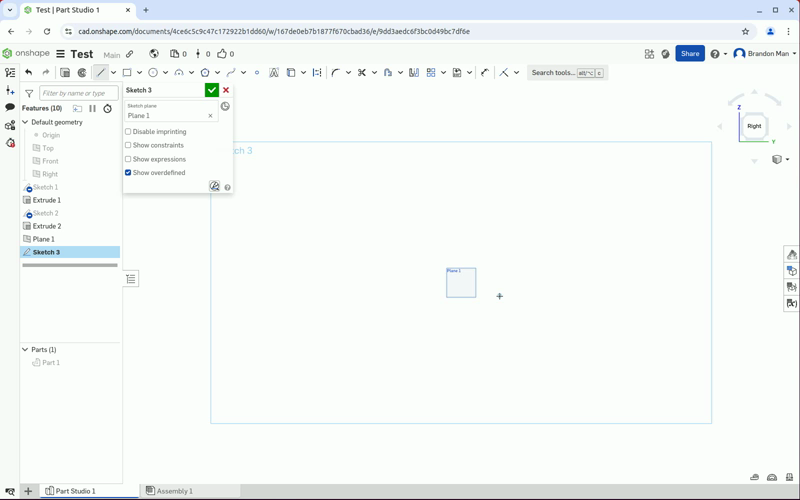
key_down(shift)
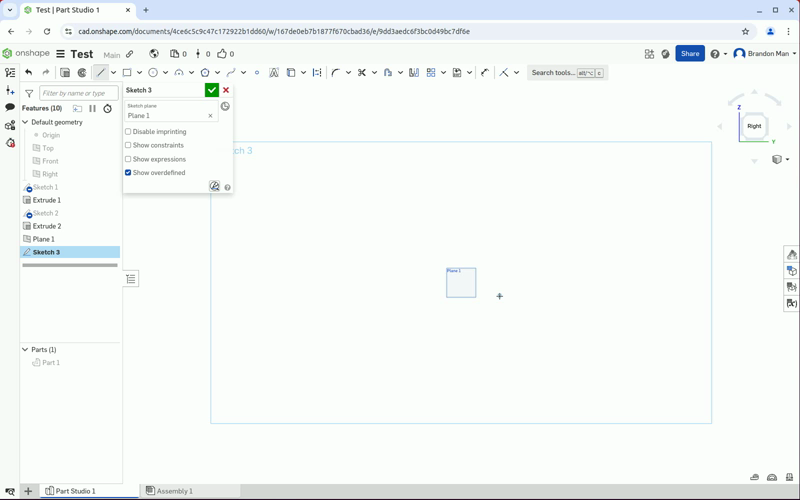
mouse_move(529, 295)
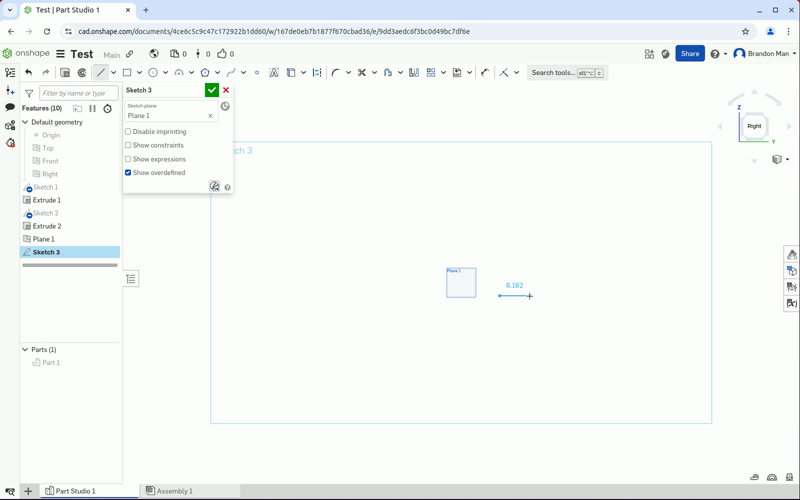
mouse_move(533, 295)
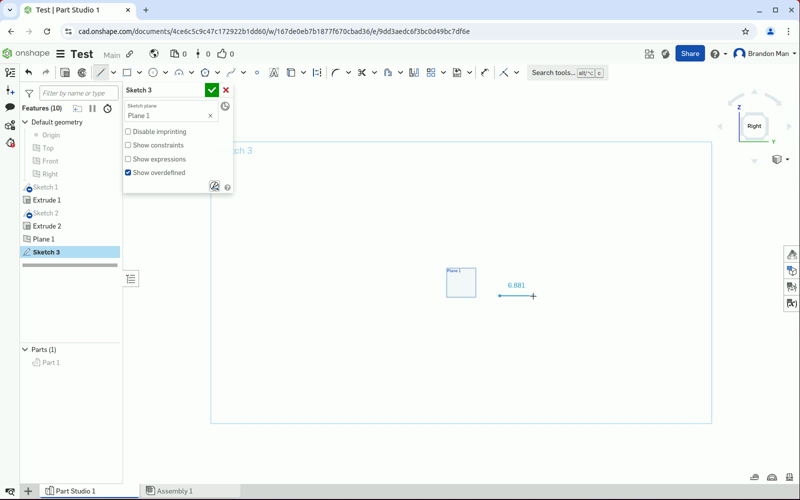
click(533, 295)
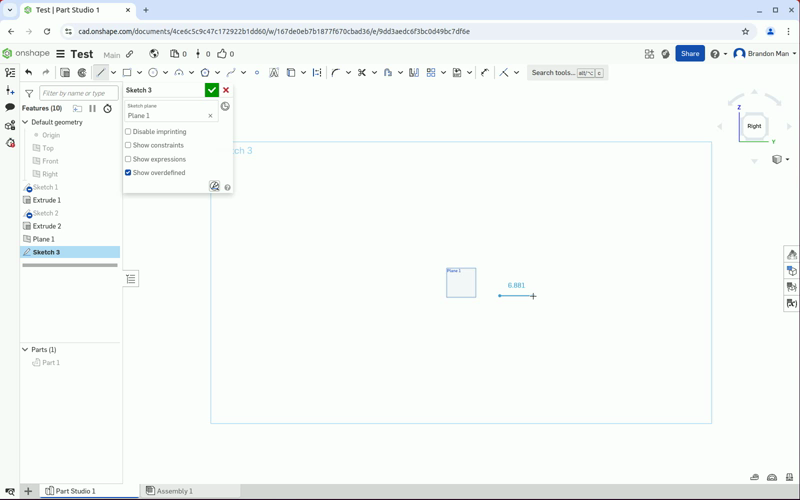
key_up(shift)
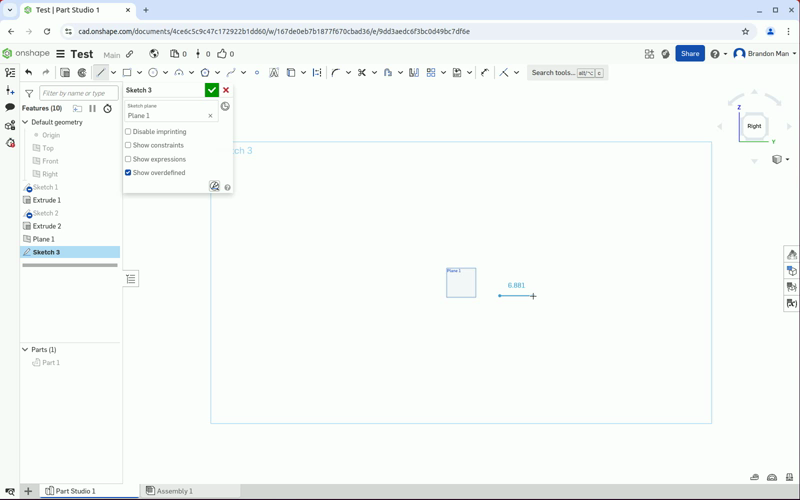
key_down(shift)
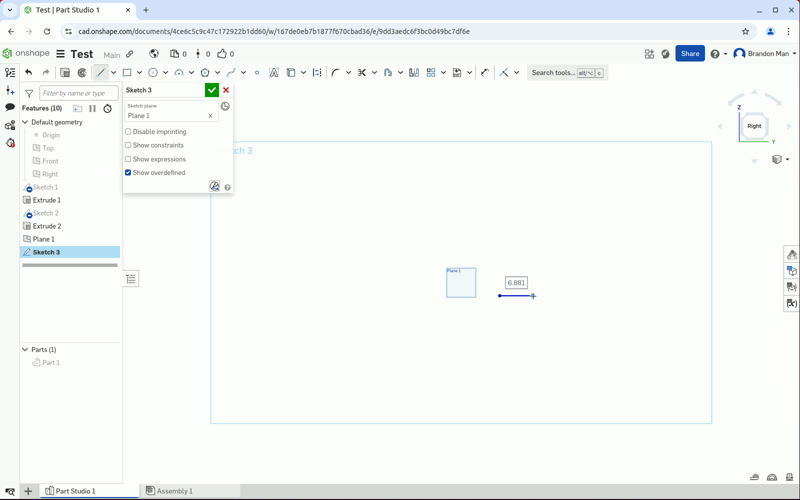
mouse_move(563, 295)
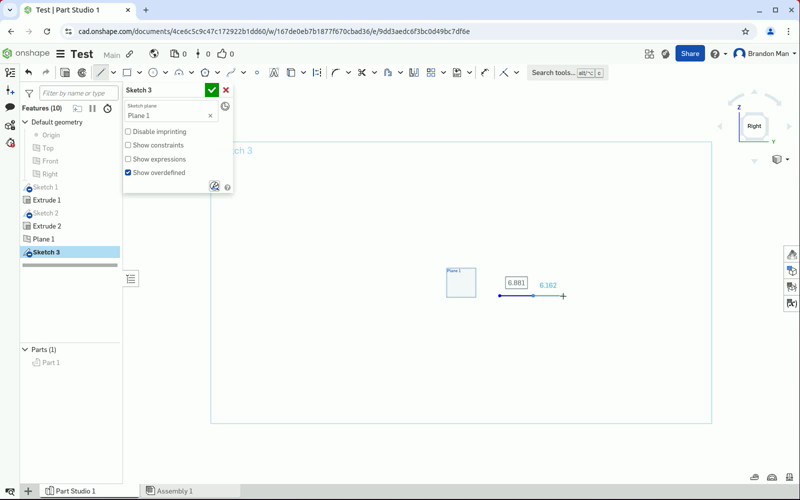
mouse_move(499, 268)
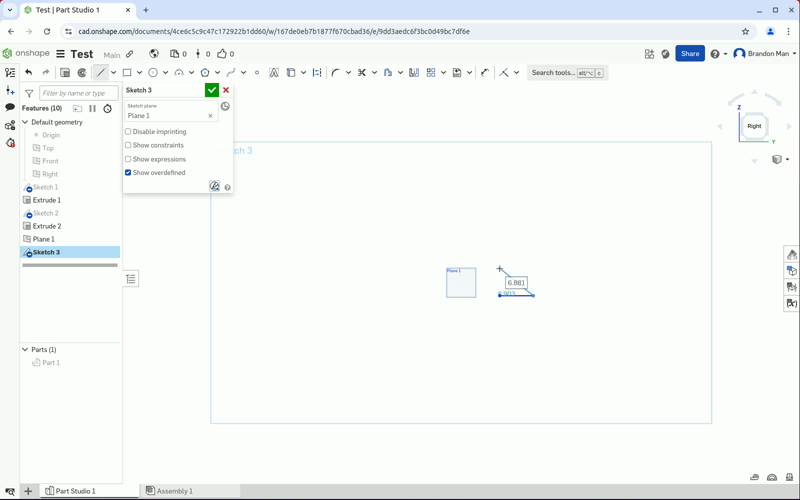
click(499, 268)
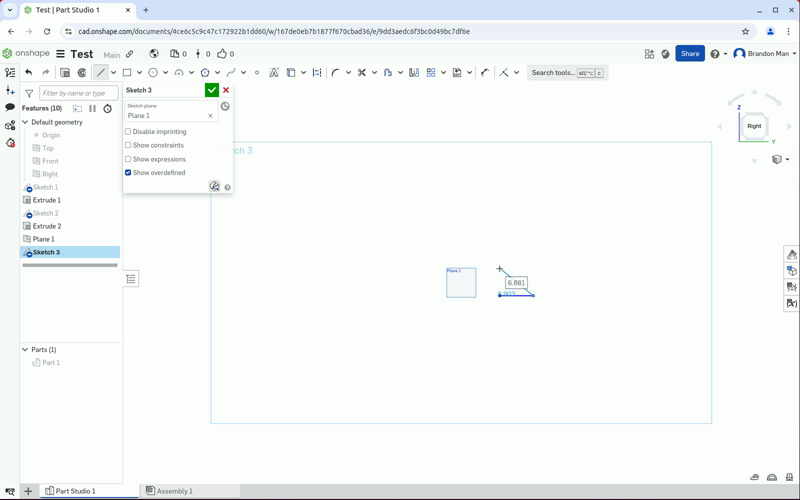
key_up(shift)
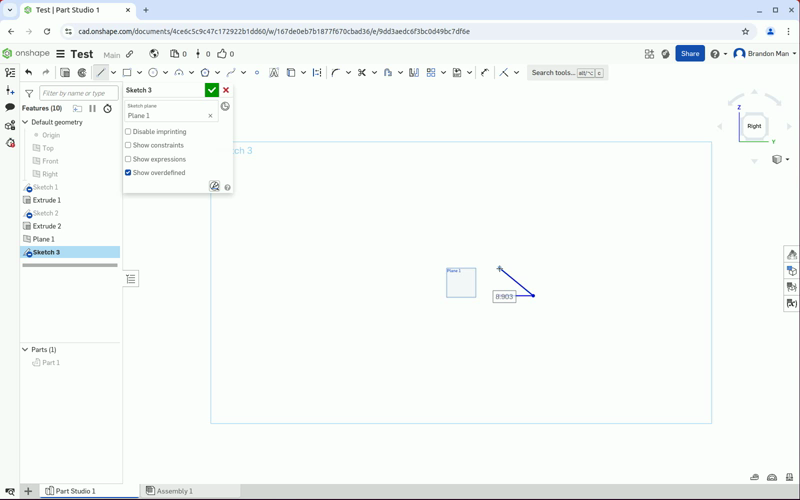
mouse_move(529, 268)
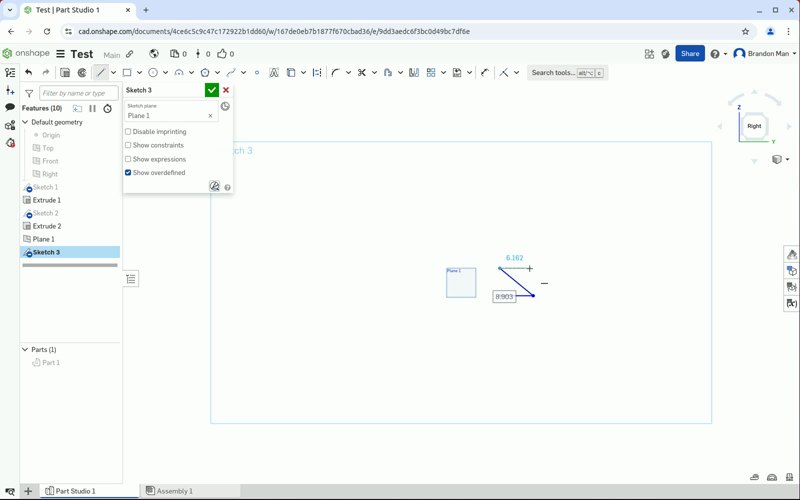
key_down(shift)
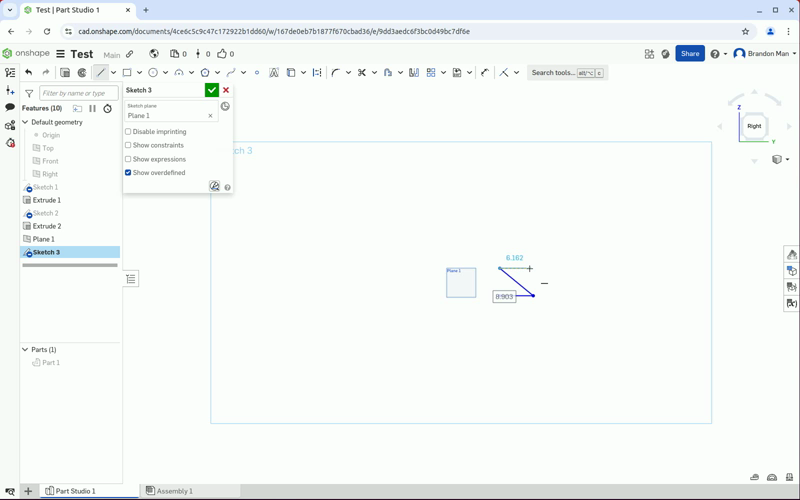
mouse_move(499, 295)
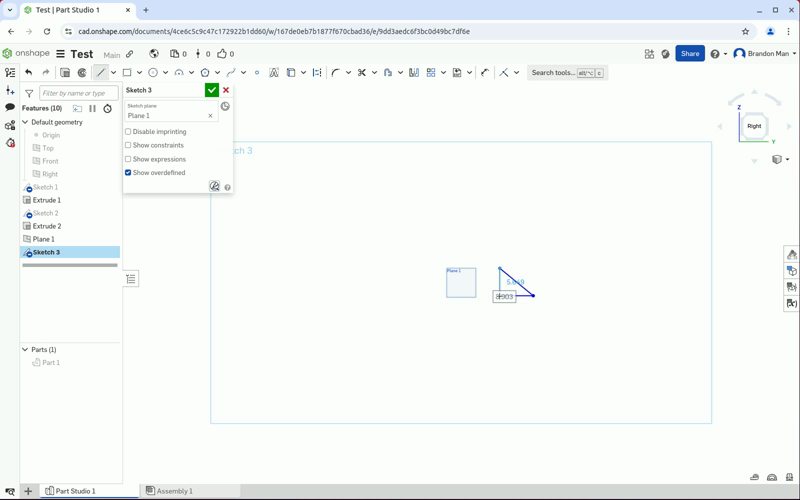
key_up(shift)
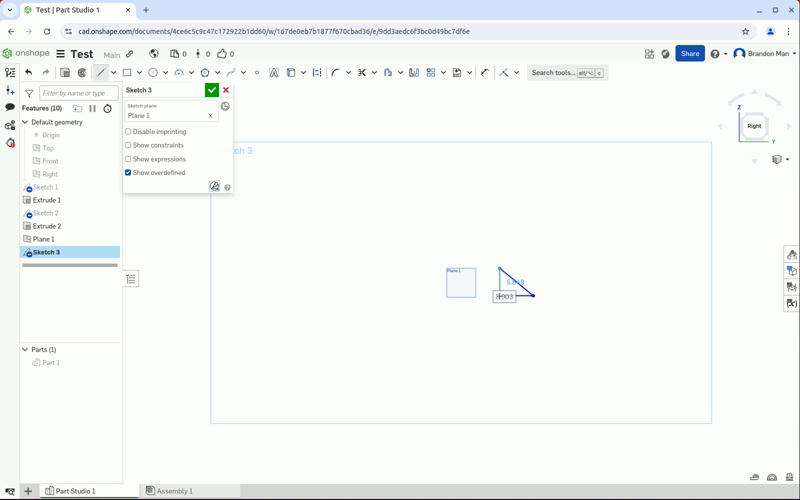
click(499, 295)
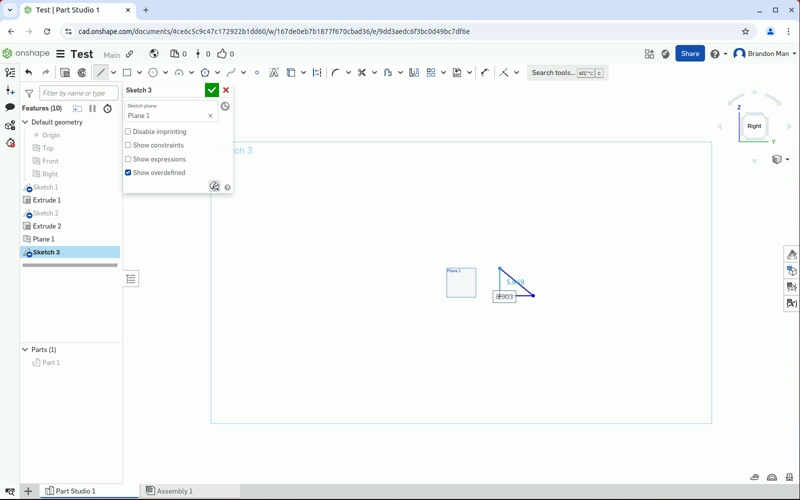
key(esc)
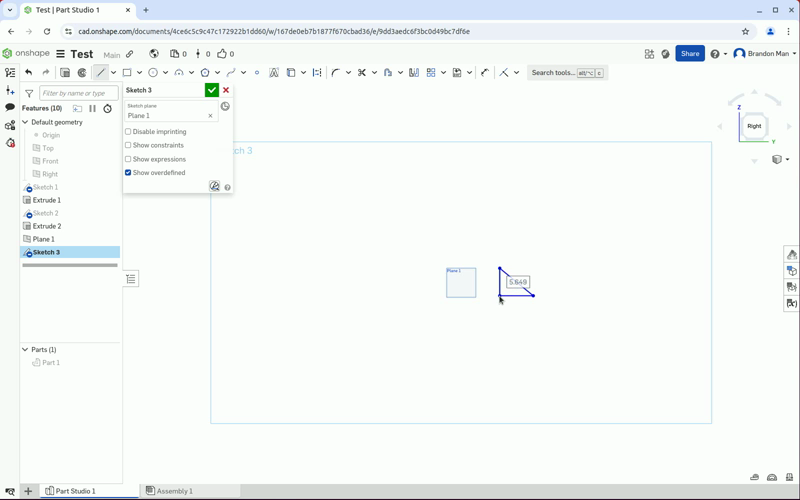
mouse_move(525, 290)
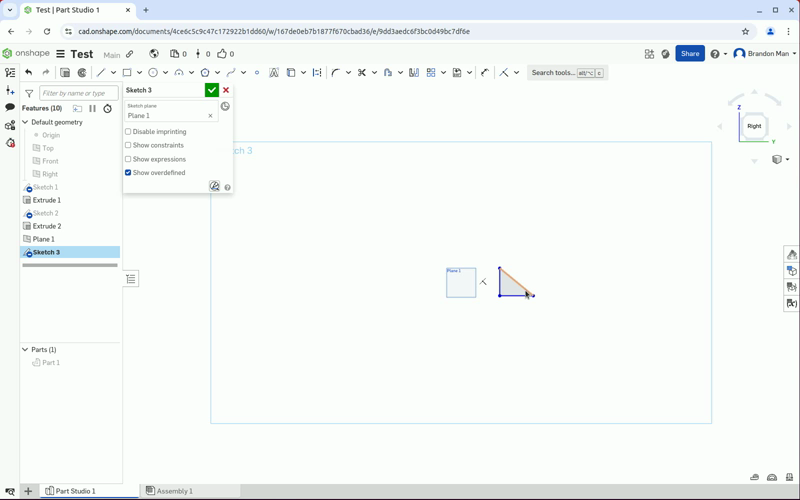
scroll(6)
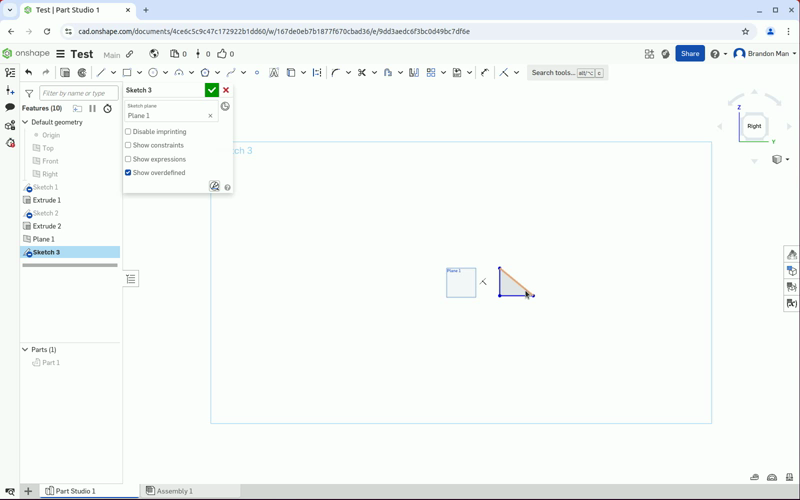
scroll(6)
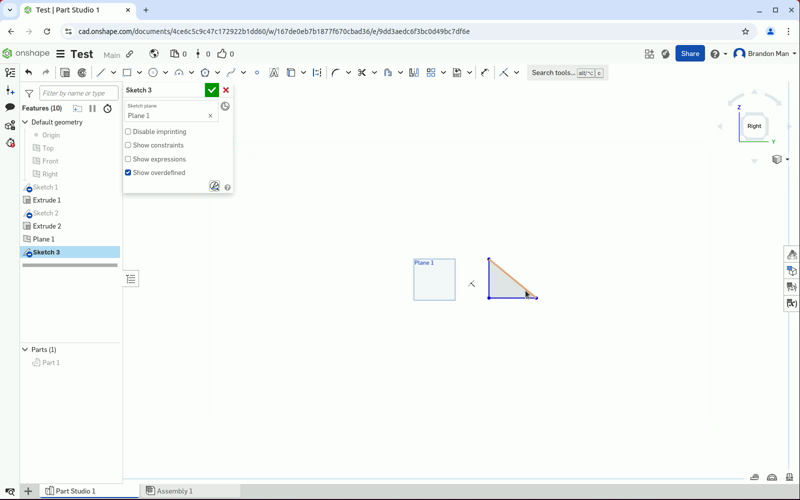
scroll(6)
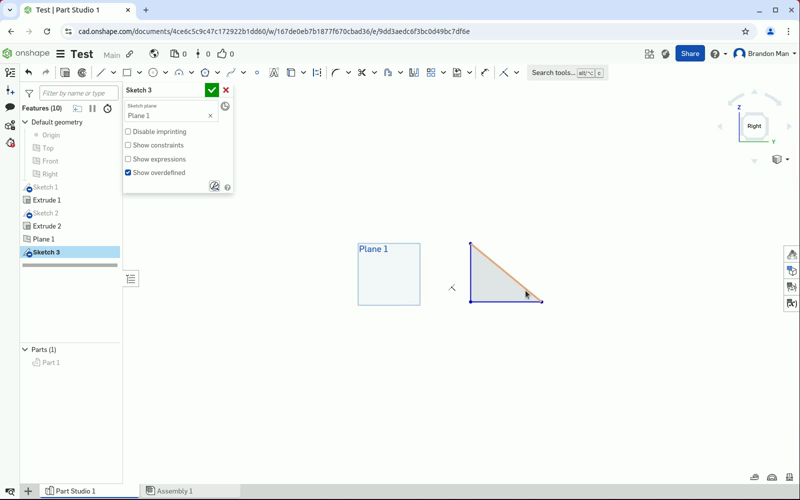
scroll(6)
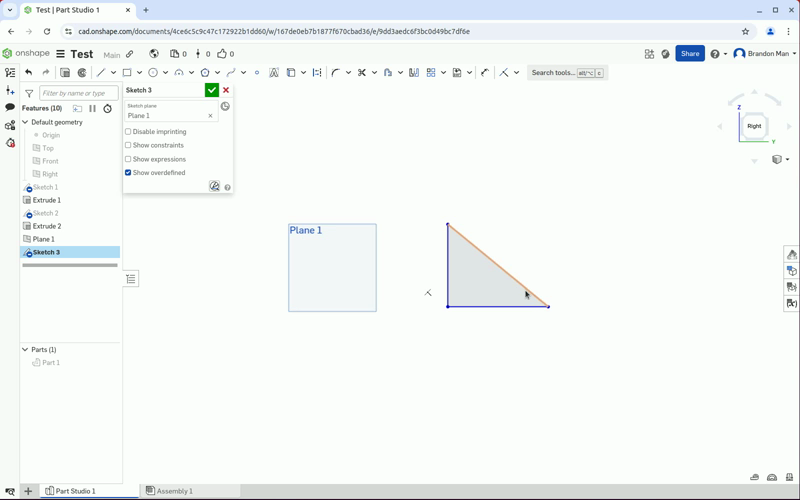
scroll(6)
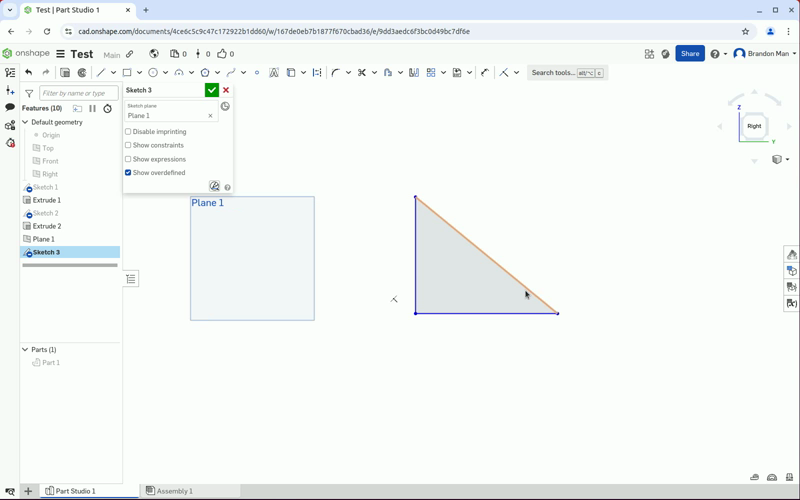
scroll(6)
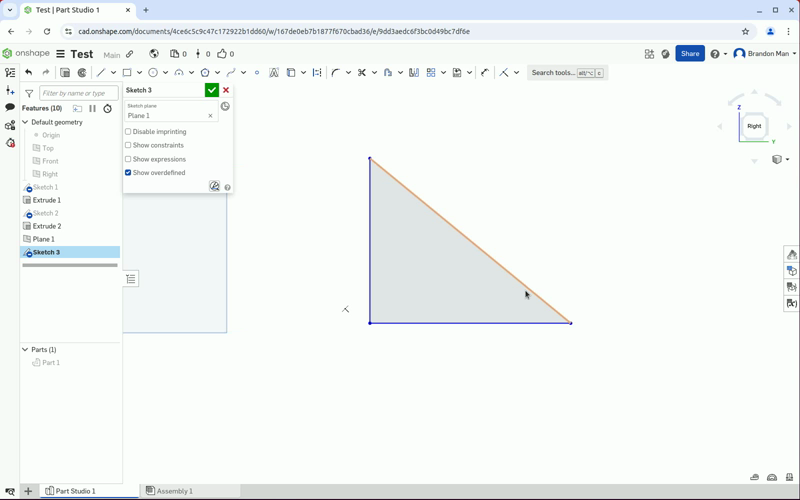
scroll(6)
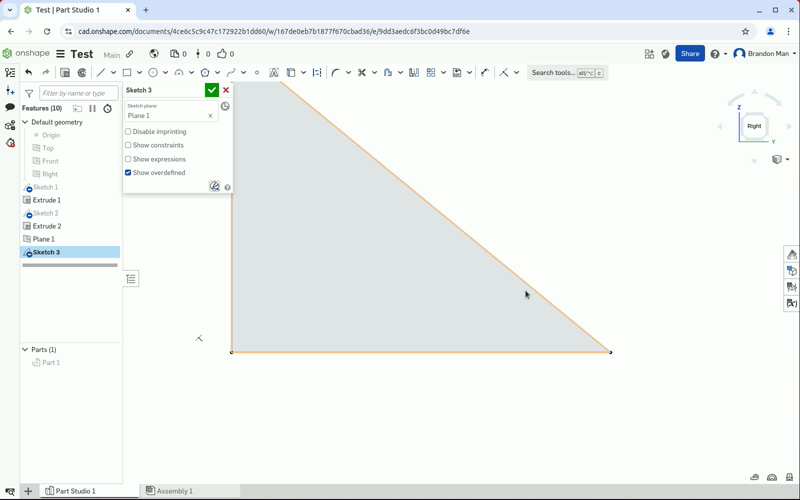
click(525, 290)
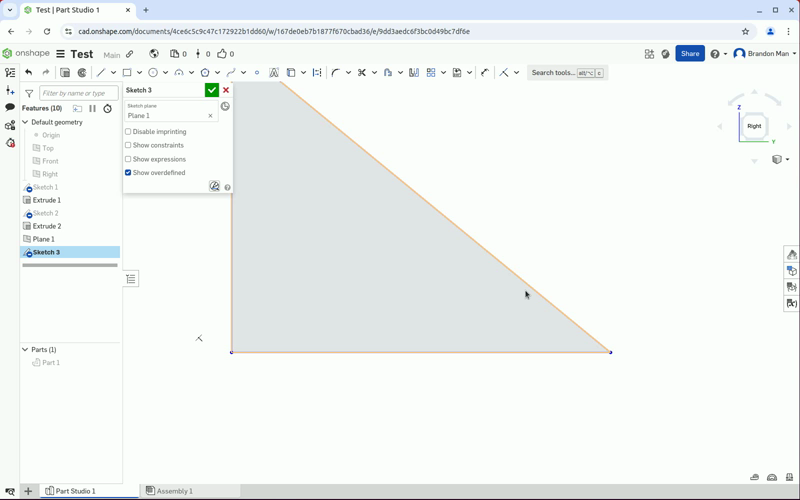
scroll(-6)
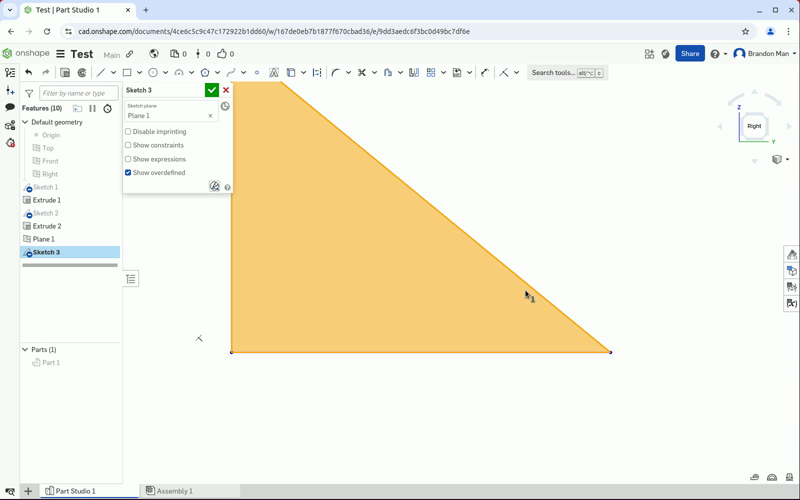
scroll(-6)
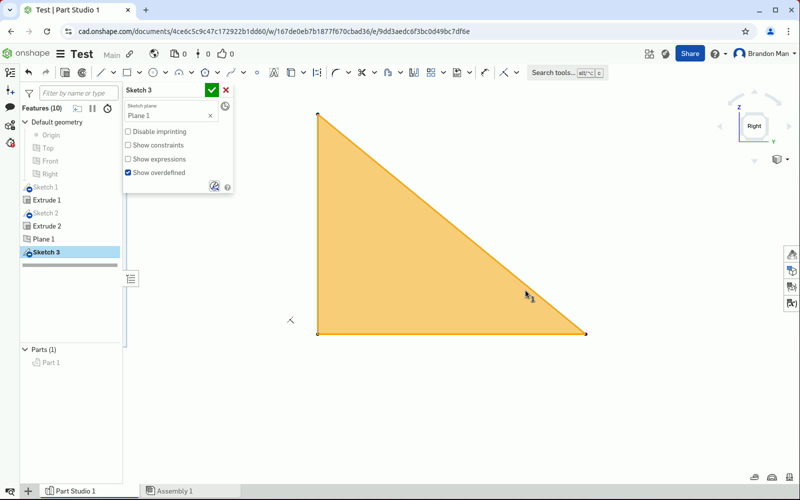
scroll(-6)
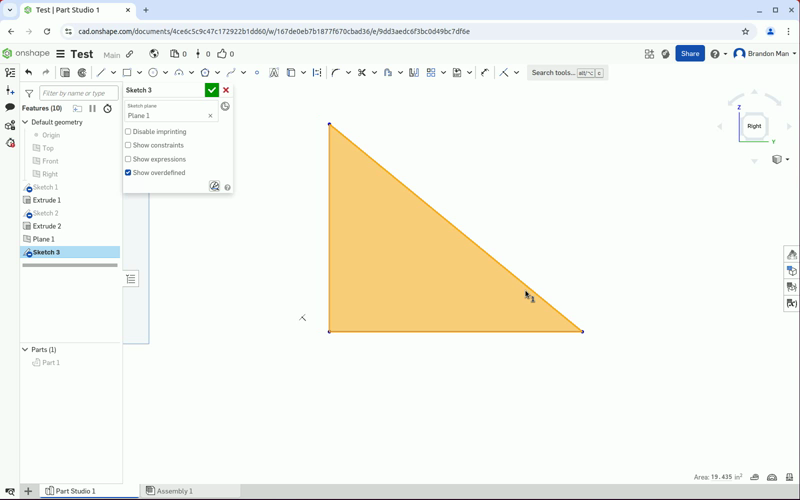
scroll(-6)
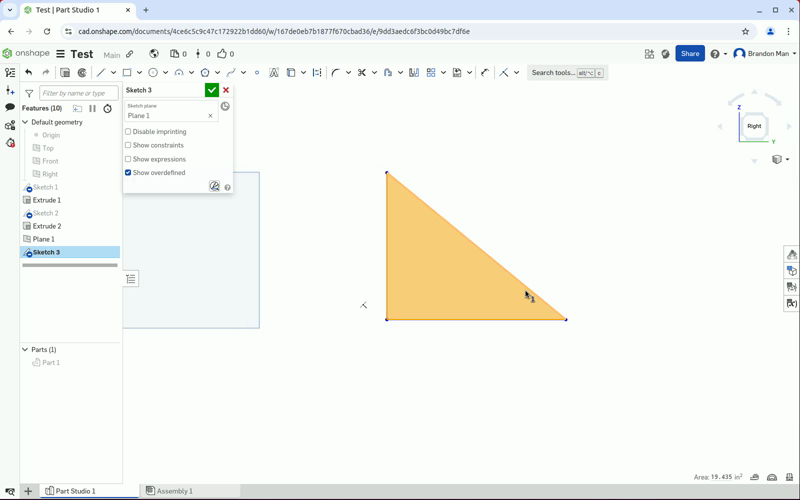
scroll(-6)
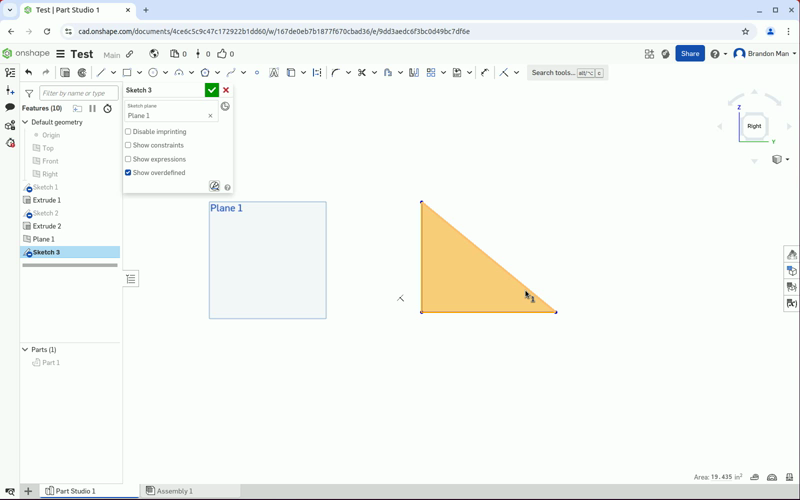
scroll(-6)
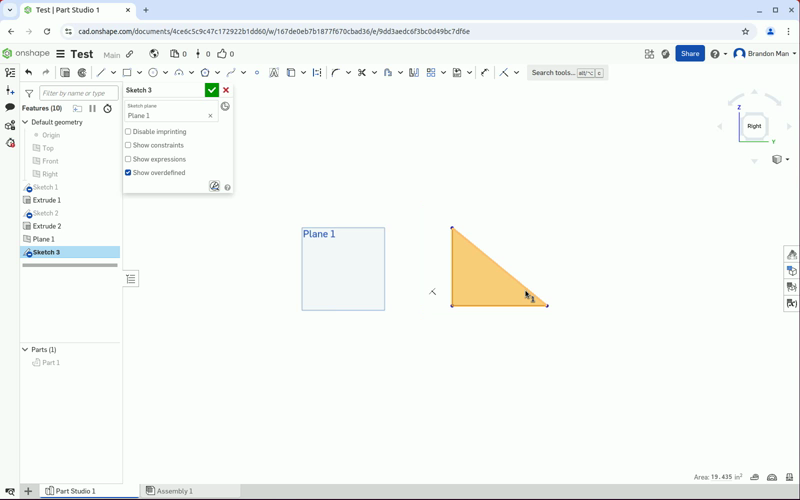
scroll(-6)
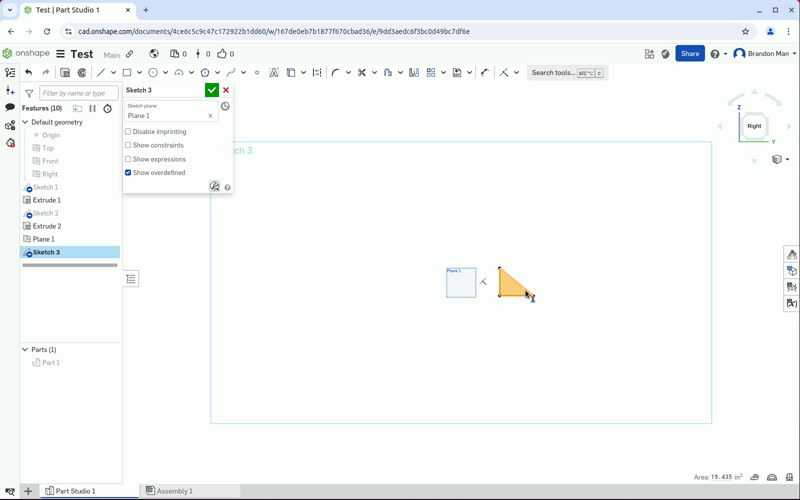
mouse_move(73, 352)
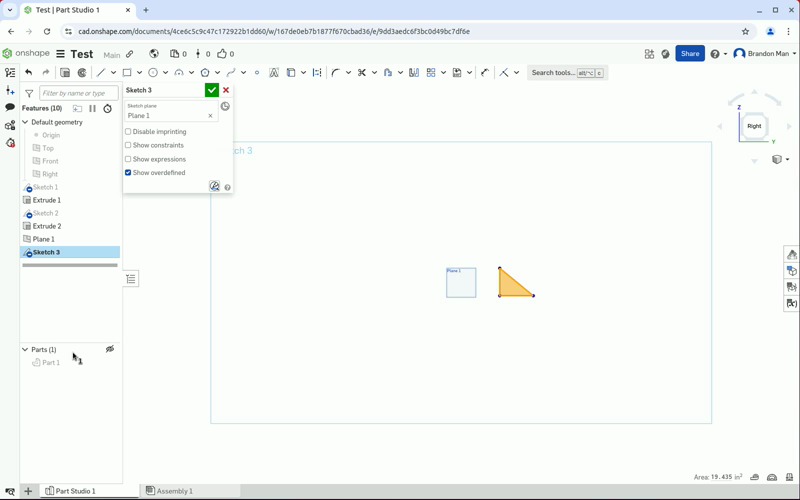
key(shift+y)
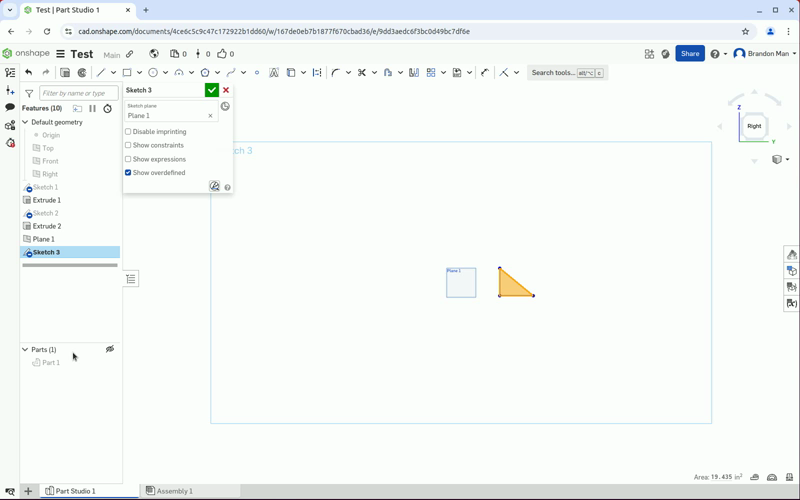
key(shift+e)
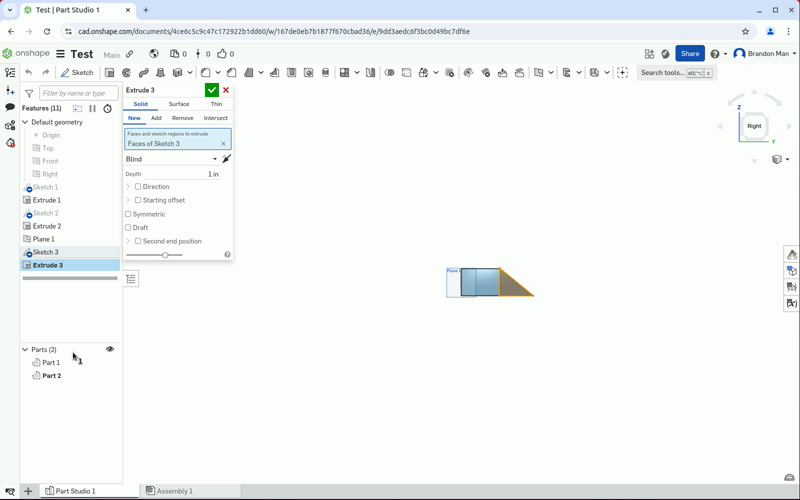
mouse_move(143, 106)
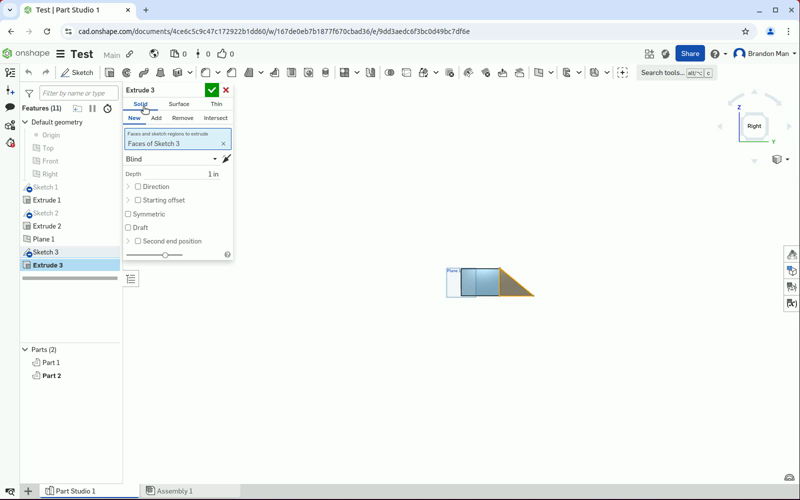
click(143, 106)
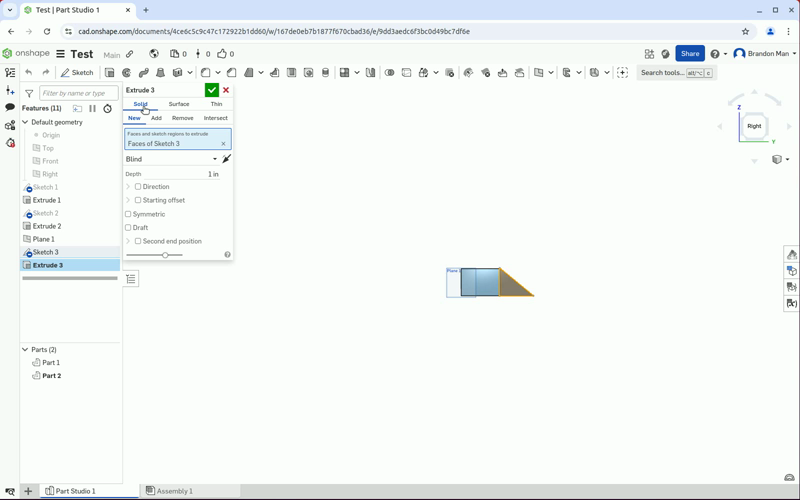
mouse_move(137, 120)
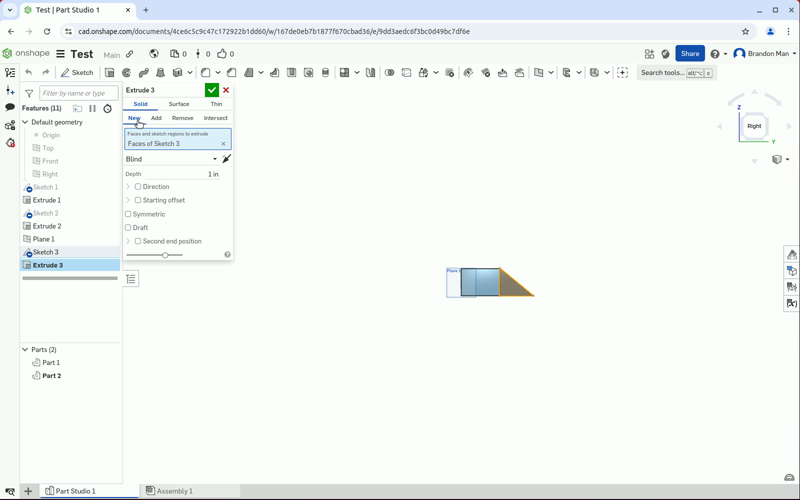
click(137, 120)
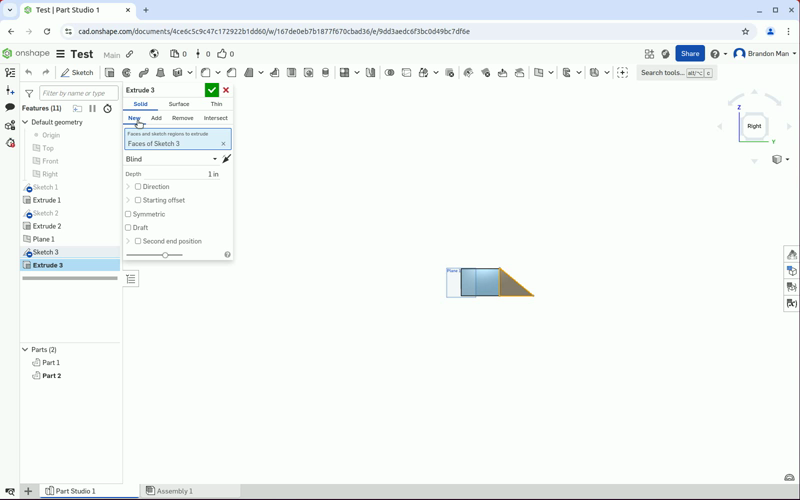
key(tab, 4)
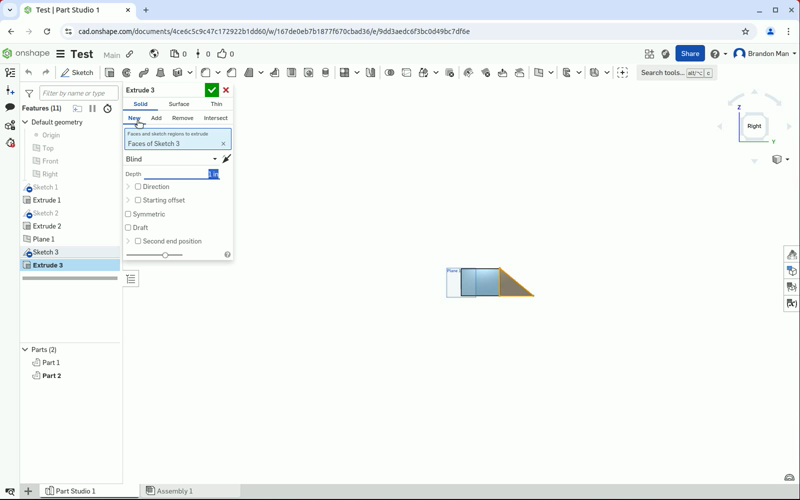
text(-30.811)
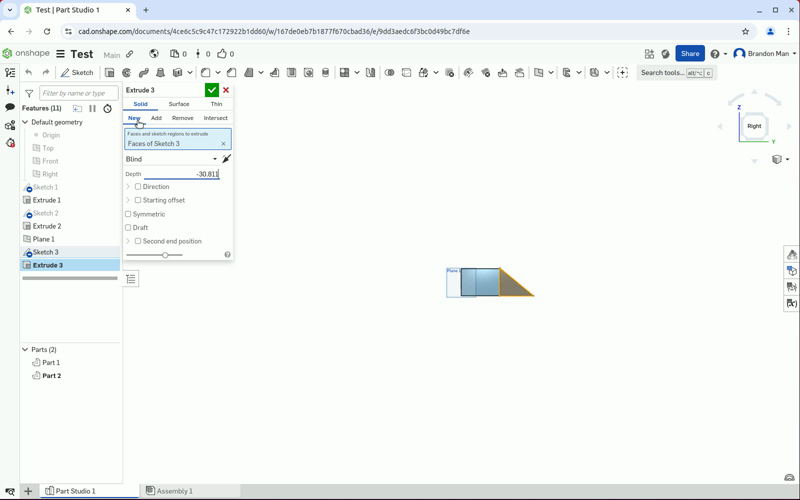
key(enter)
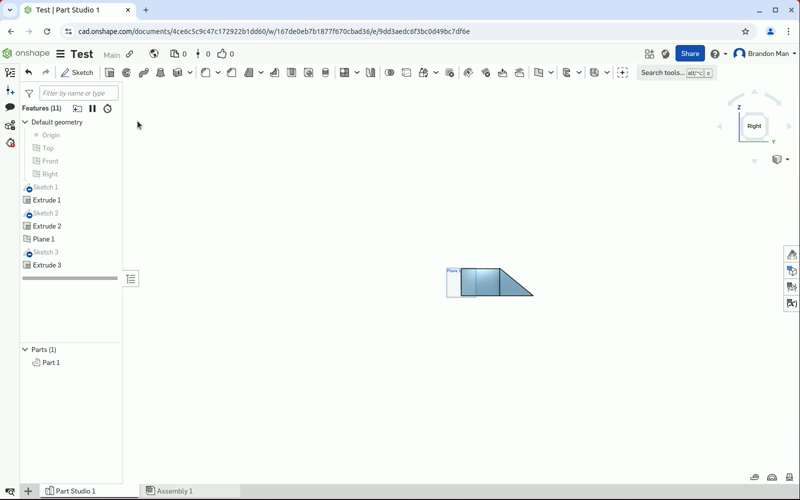
key(shift+h)
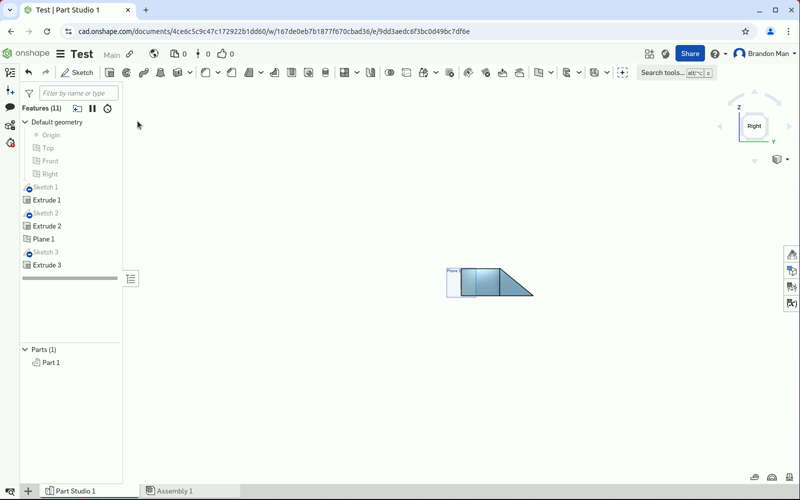
key(shift+h)
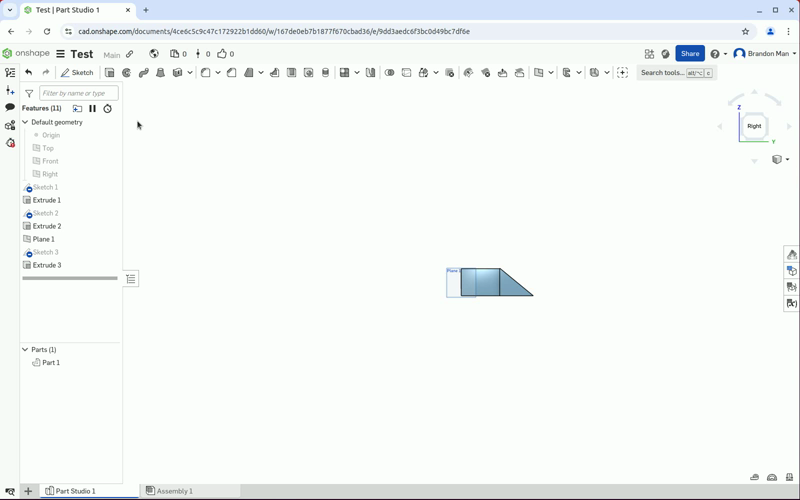
mouse_move(73, 189)
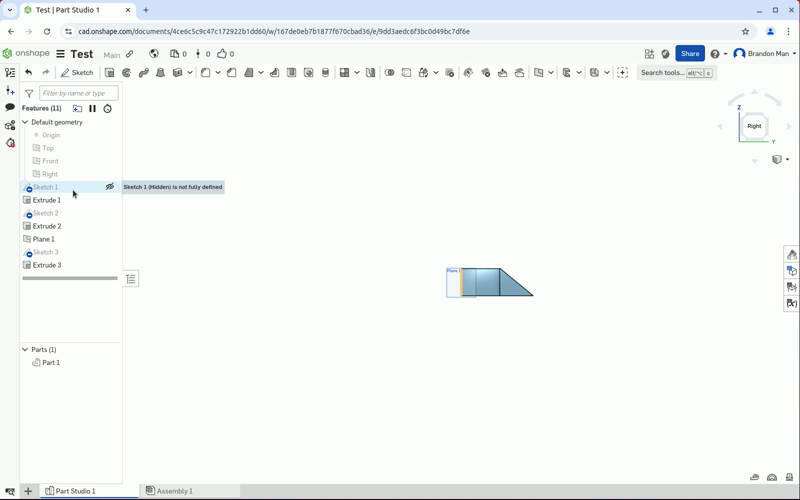
click(73, 189)
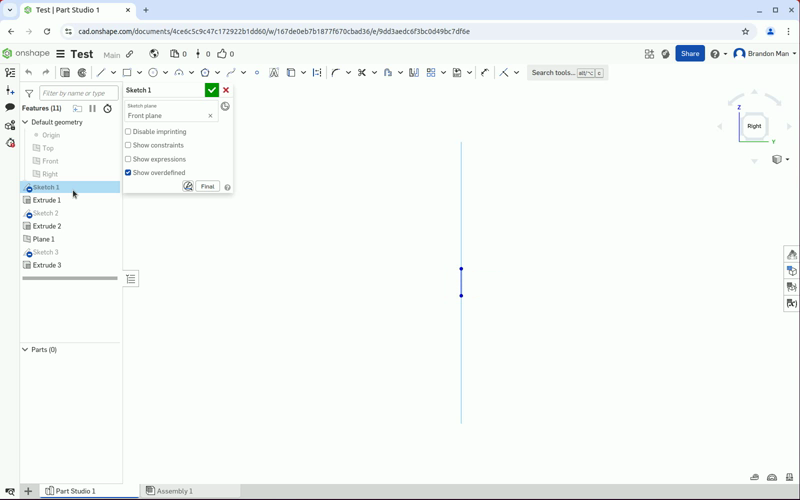
mouse_move(229, 92)
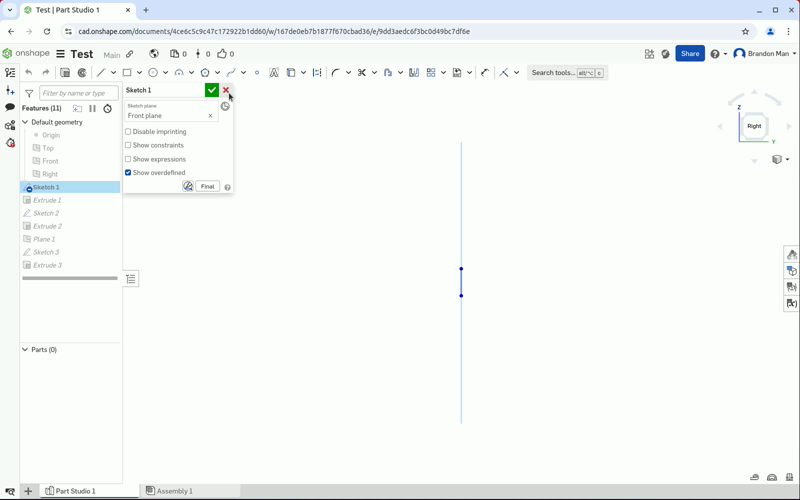
click(229, 92)
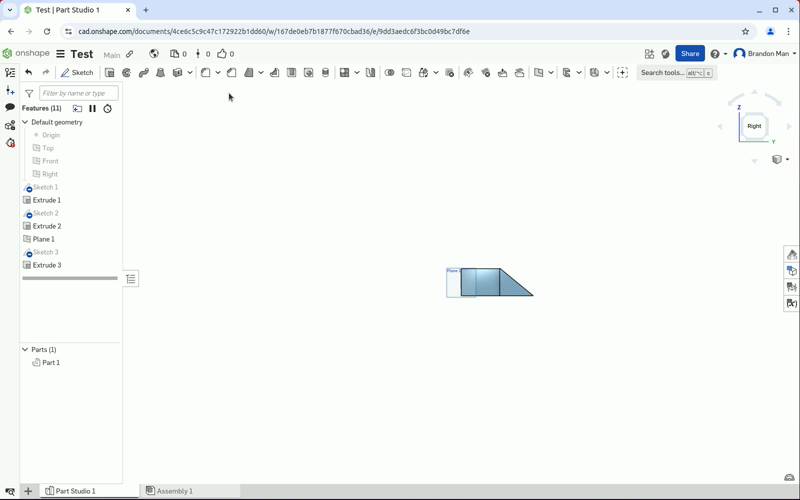
mouse_move(73, 352)
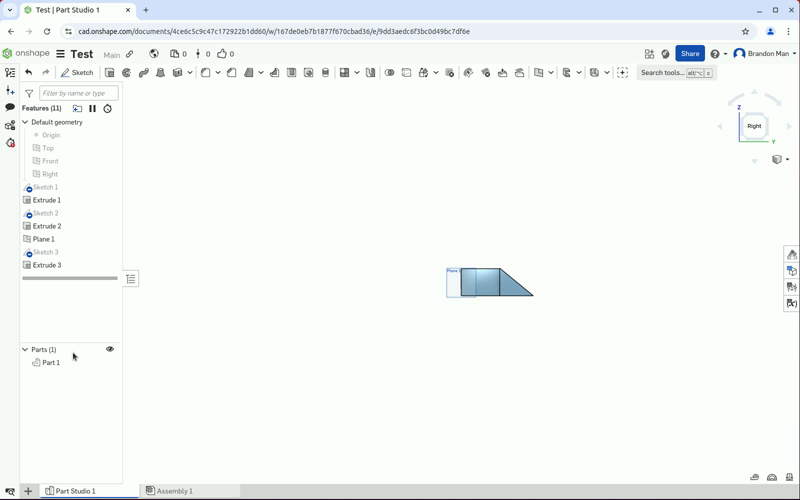
key(y)
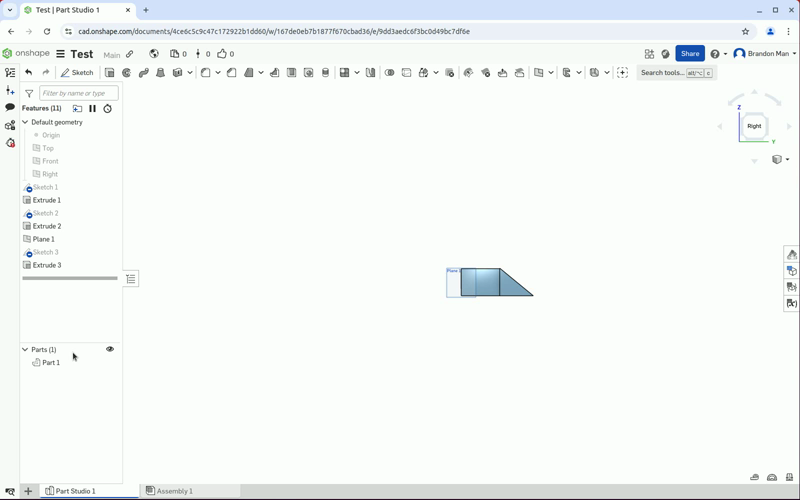
key(shift+p)
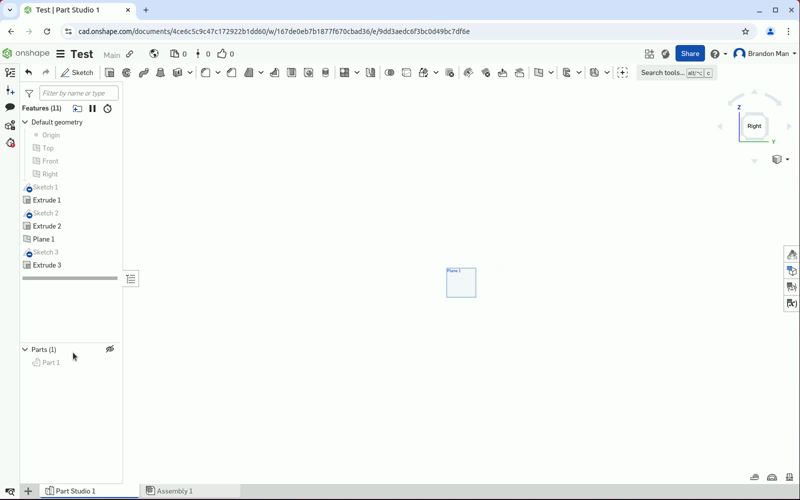
key(space)
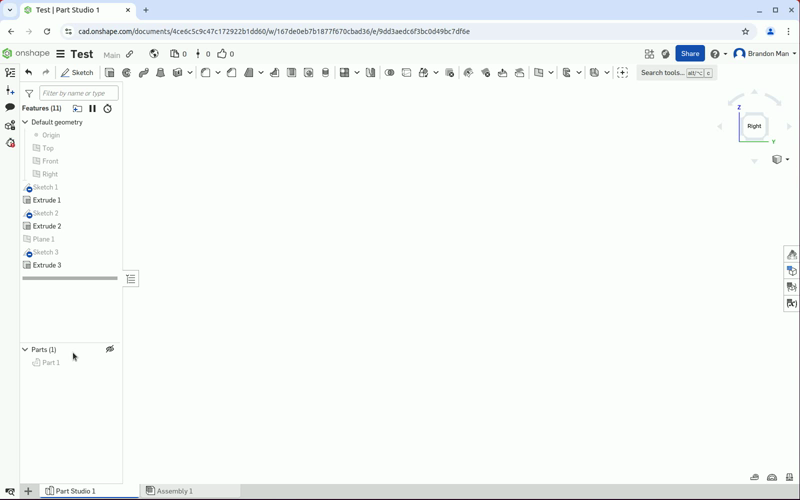
key_down(shift)
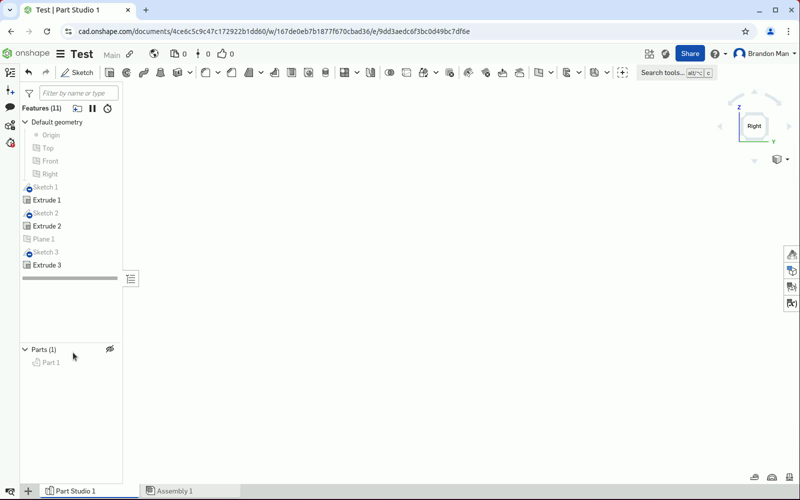
key(right)
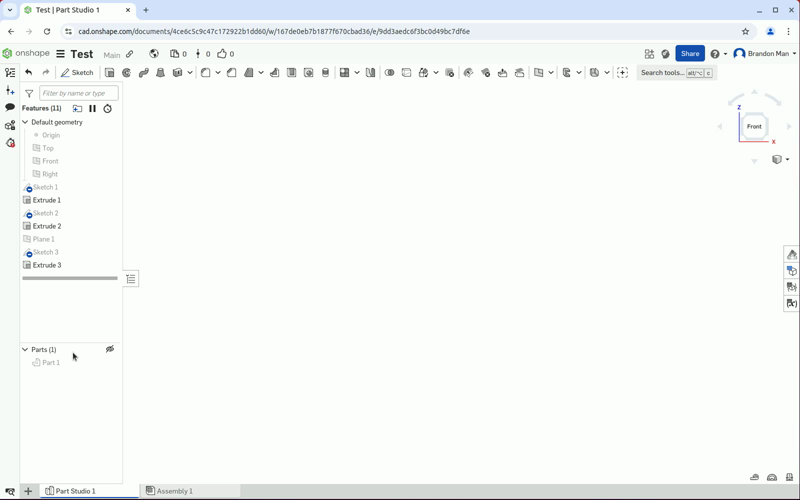
key_up(shift)
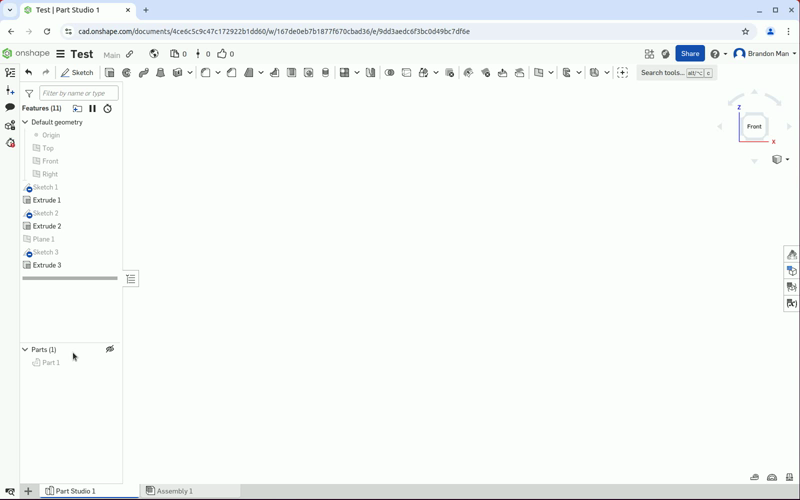
mouse_move(73, 352)
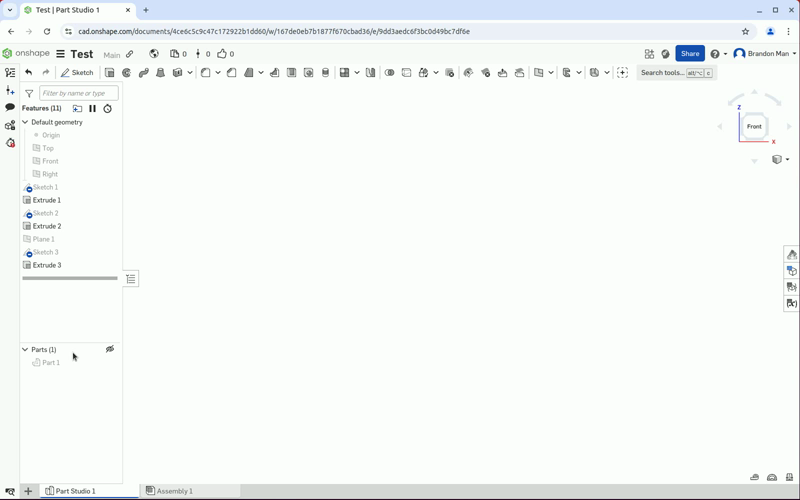
key(shift+y)
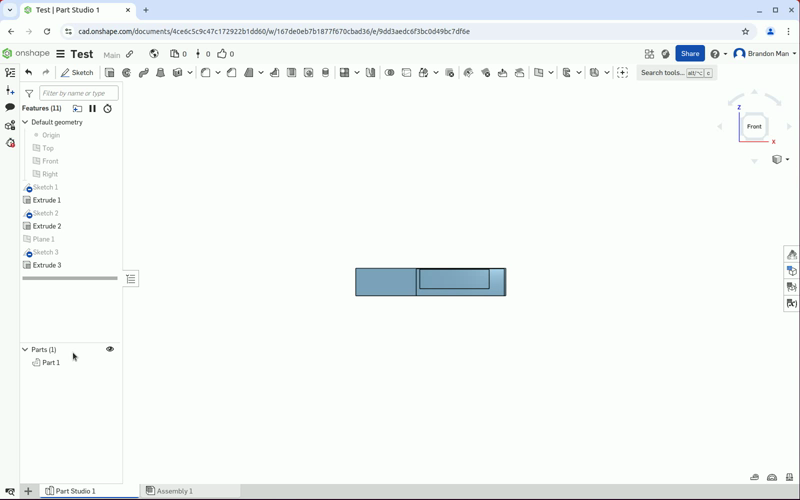
mouse_move(541, 75)
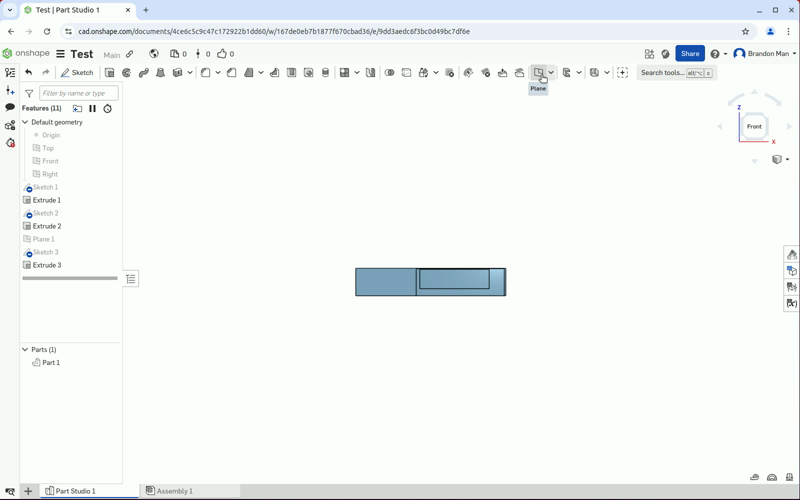
click(541, 75)
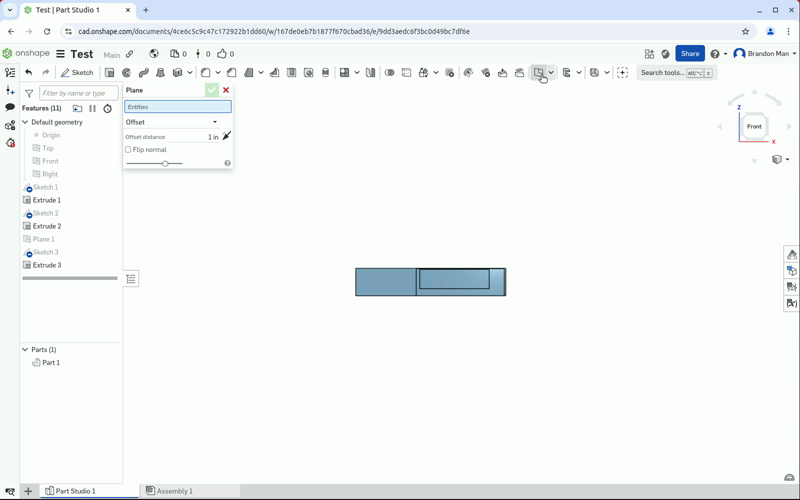
mouse_move(73, 163)
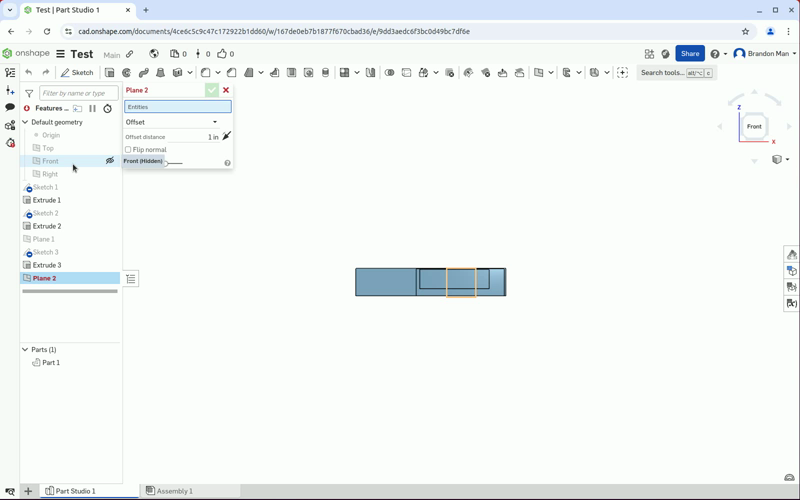
click(73, 163)
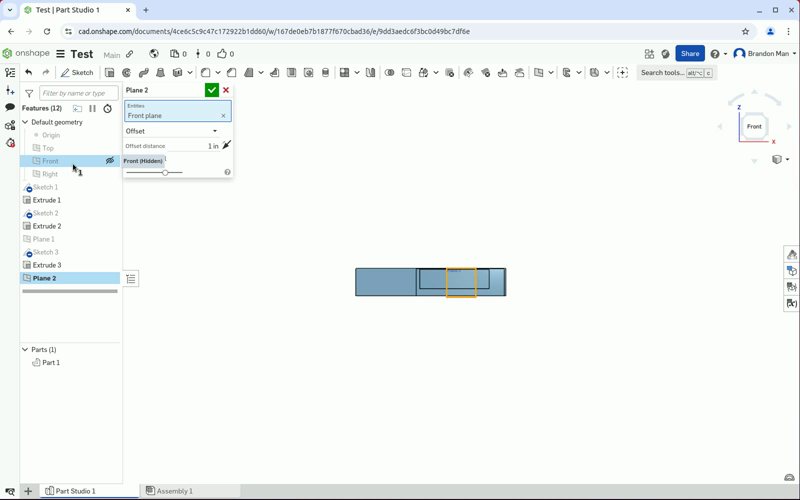
key(tab, 2)
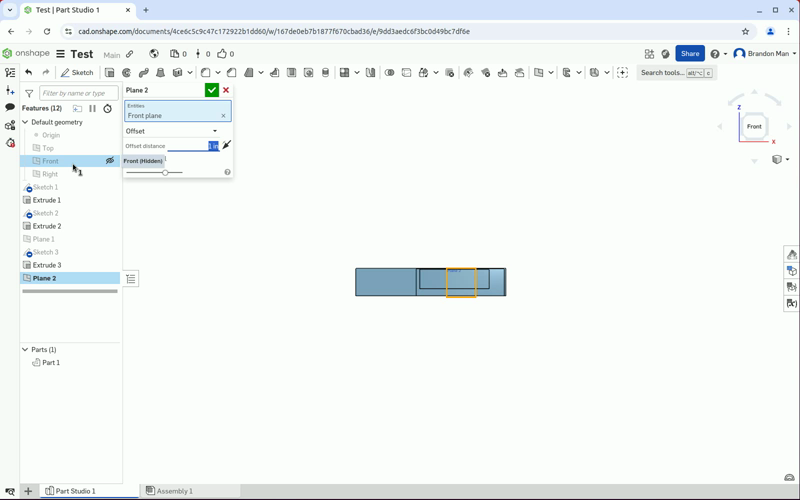
text(7.949)
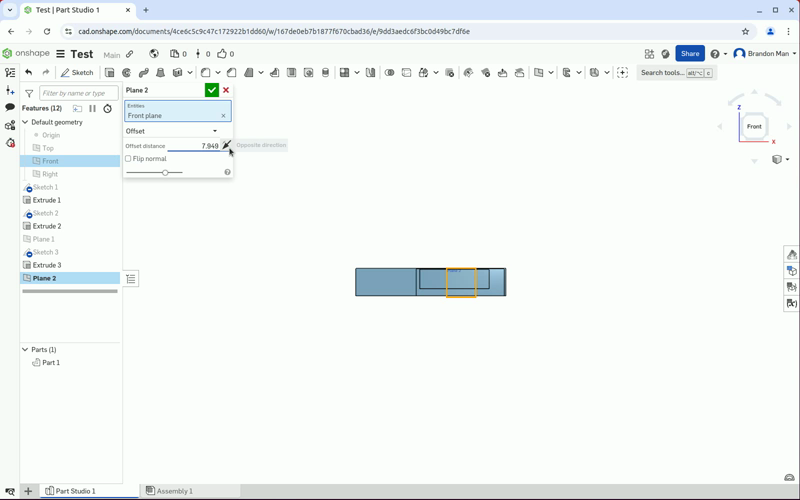
mouse_move(229, 147)
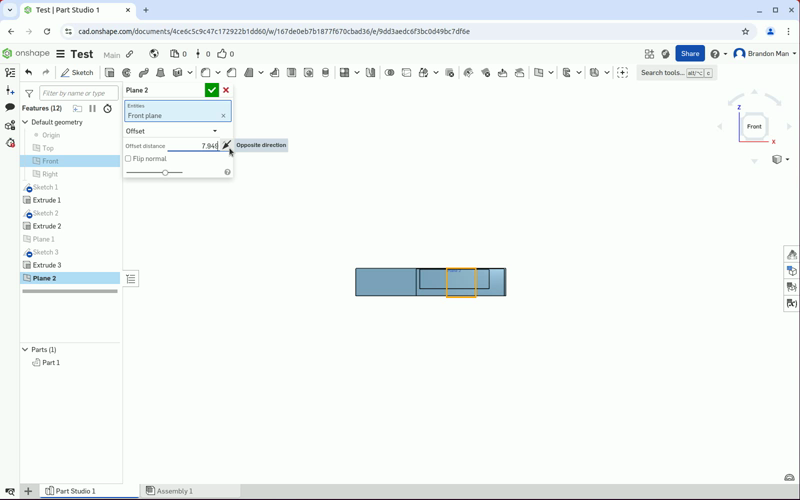
click(229, 147)
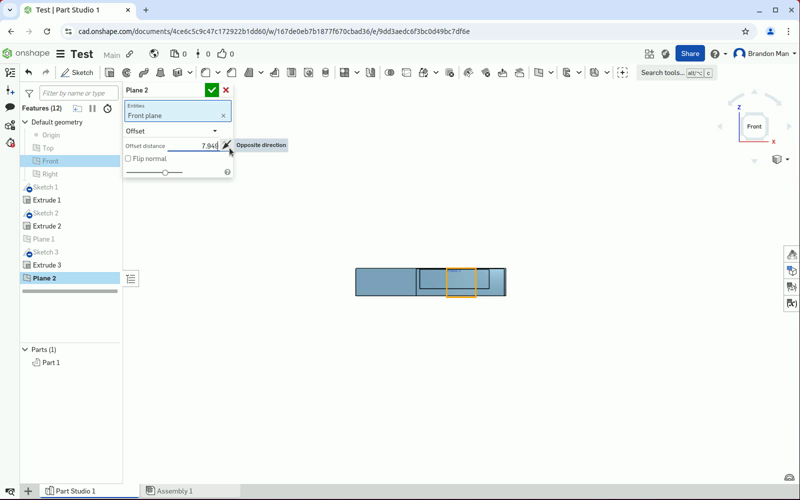
key(enter, 2)
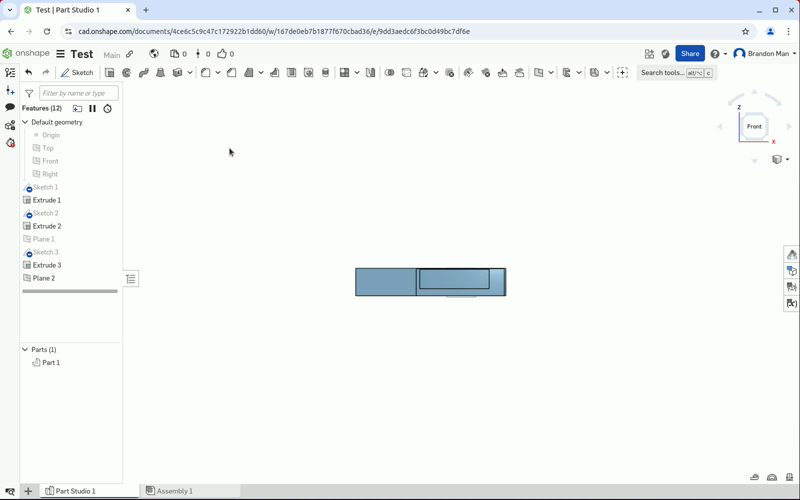
key(shift+s)
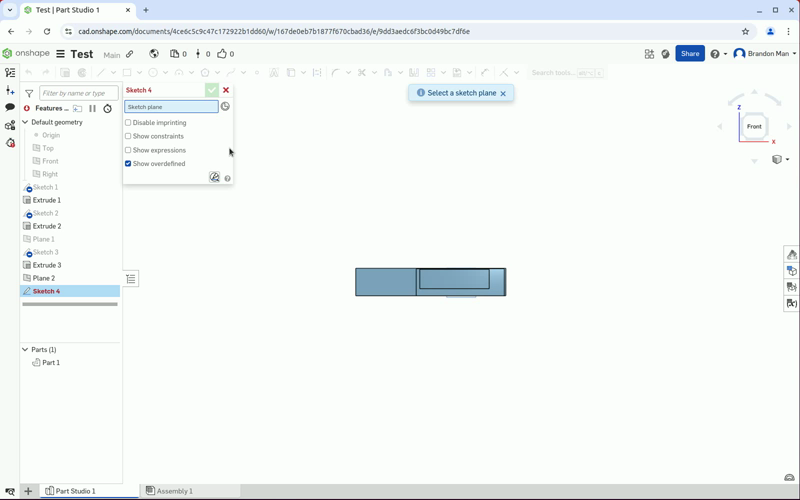
mouse_move(73, 280)
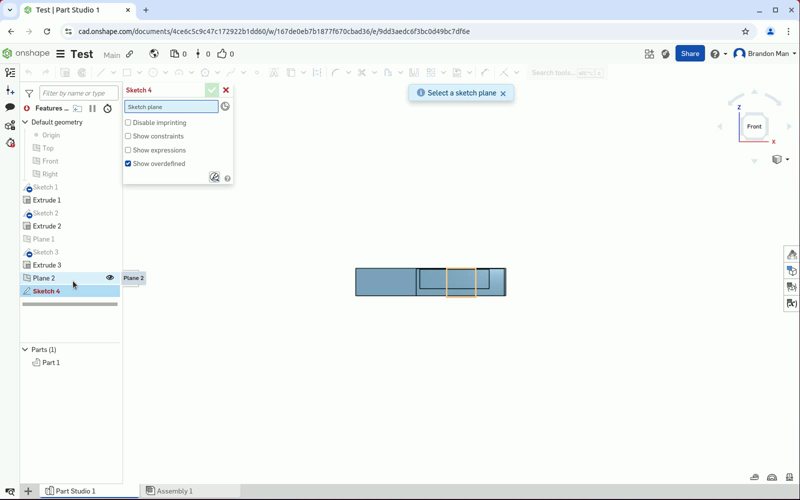
click(73, 280)
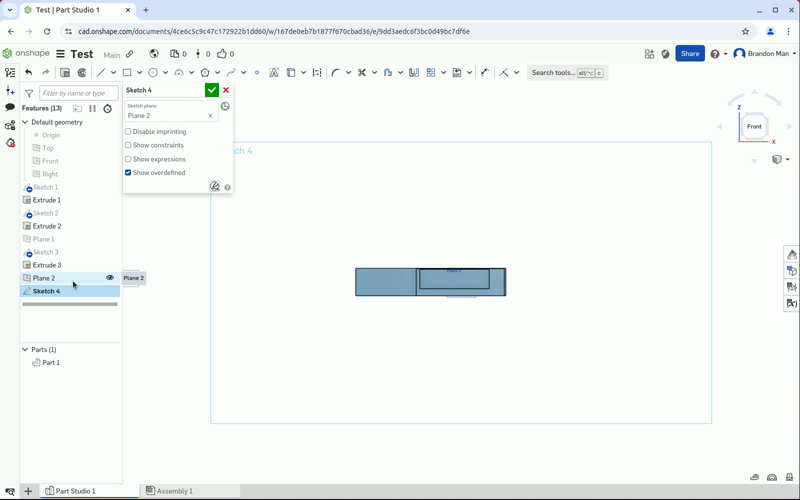
mouse_move(73, 352)
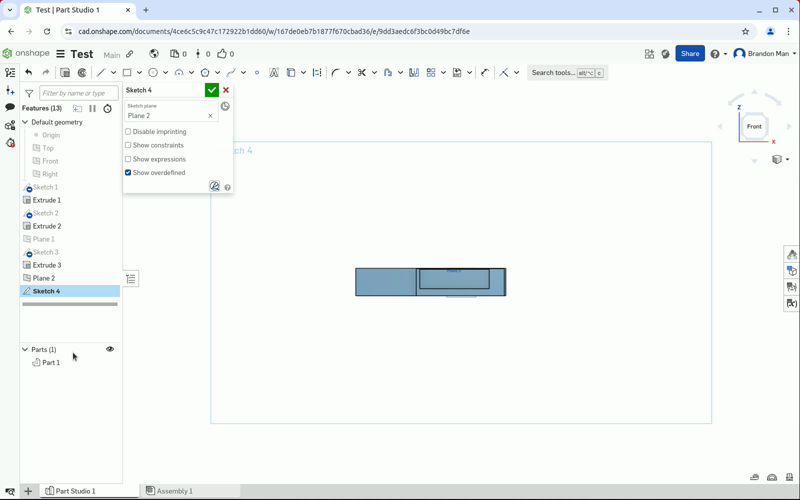
key(y)
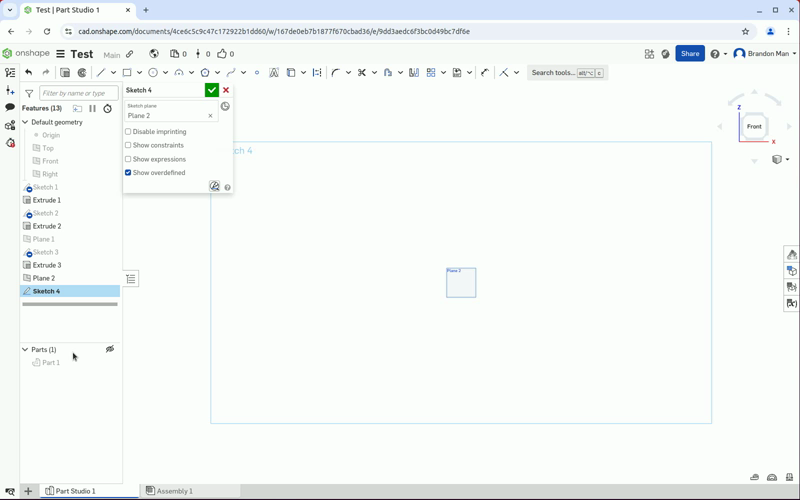
key(l)
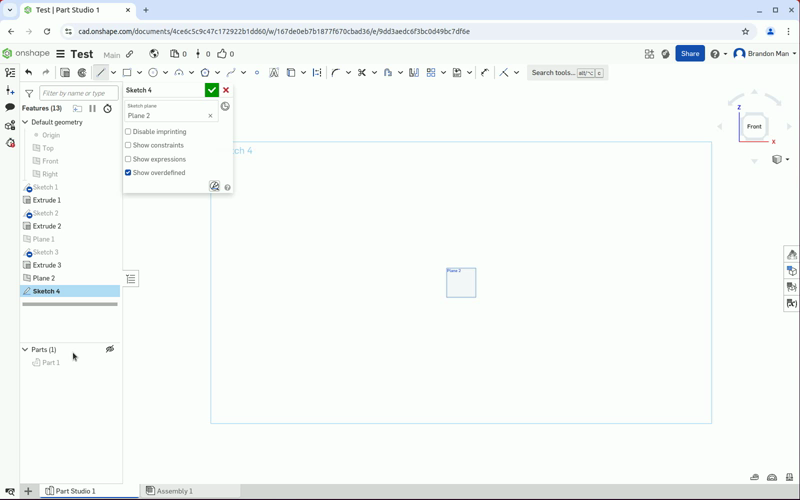
key_down(shift)
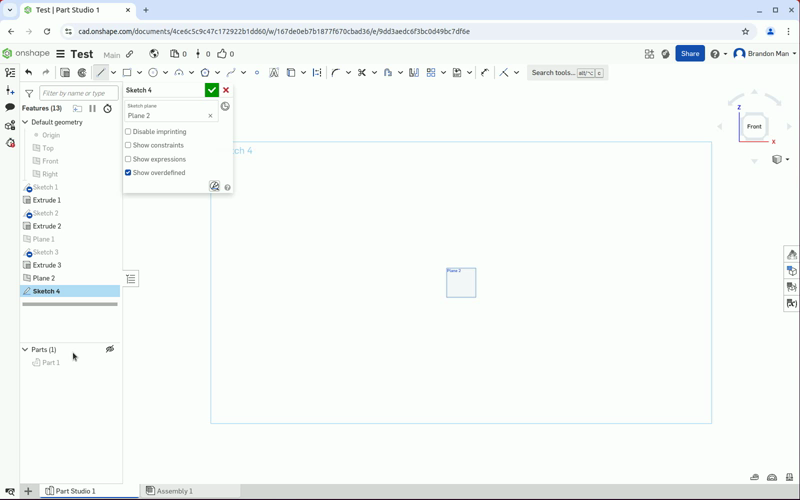
mouse_move(419, 279)
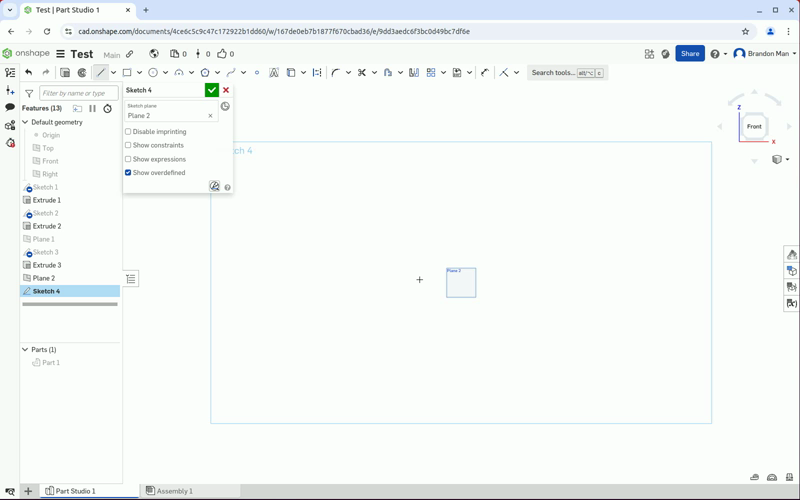
click(419, 279)
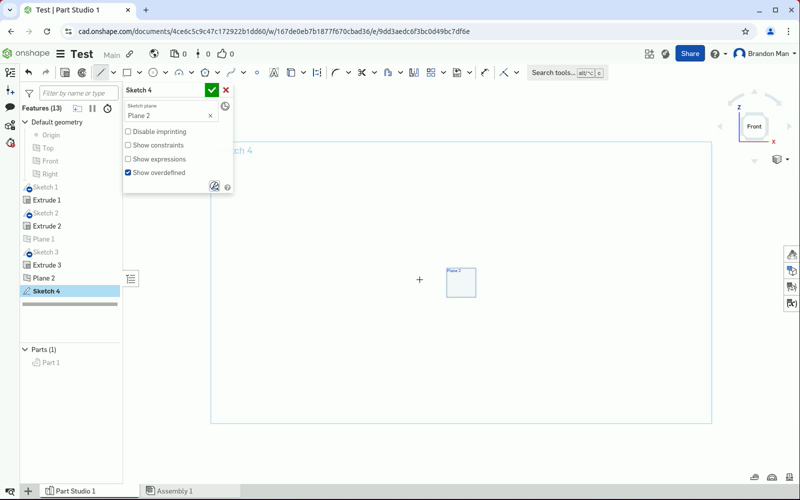
key_up(shift)
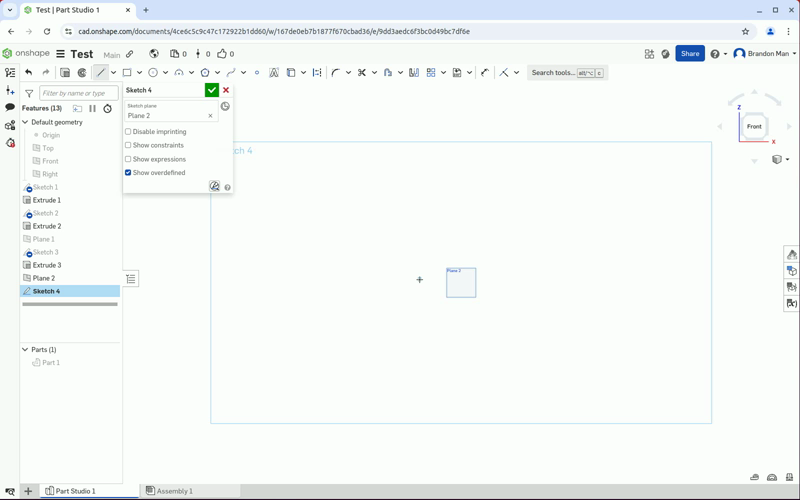
key_down(shift)
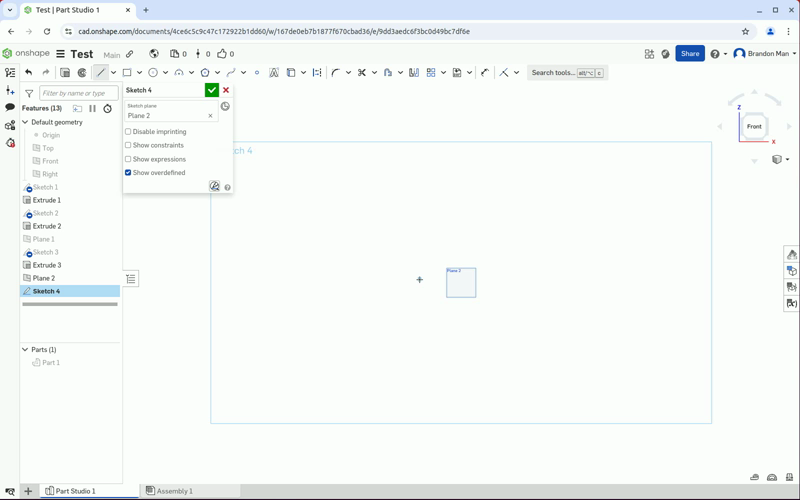
mouse_move(489, 279)
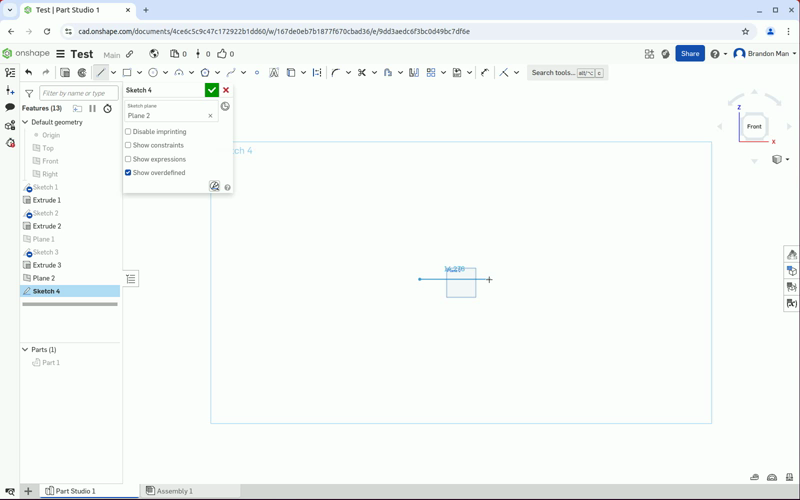
click(489, 279)
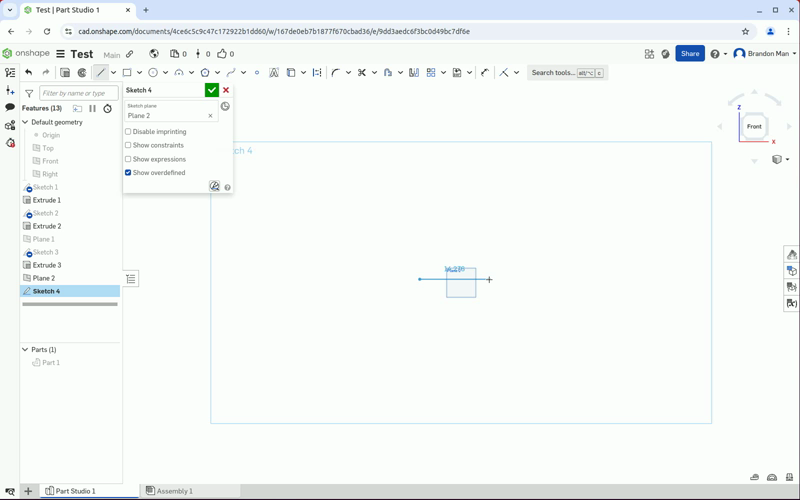
key_up(shift)
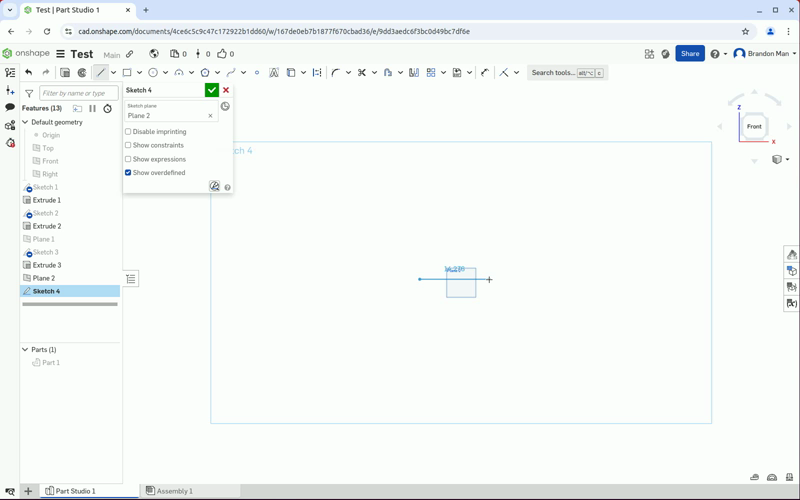
key_down(shift)
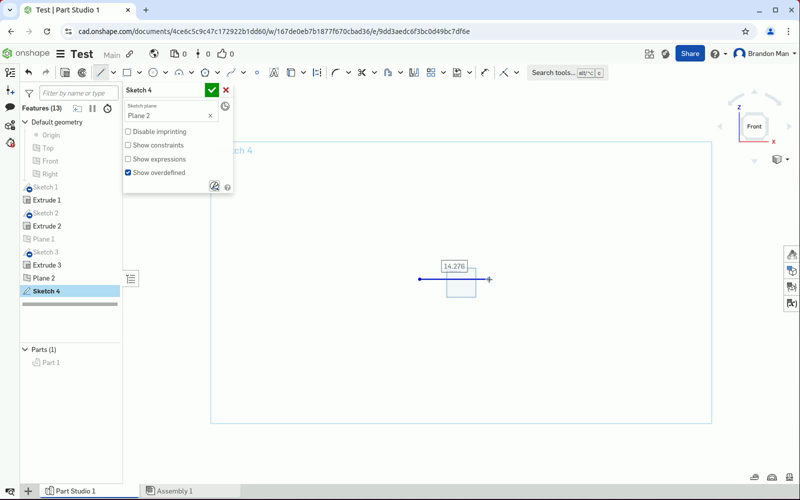
mouse_move(519, 279)
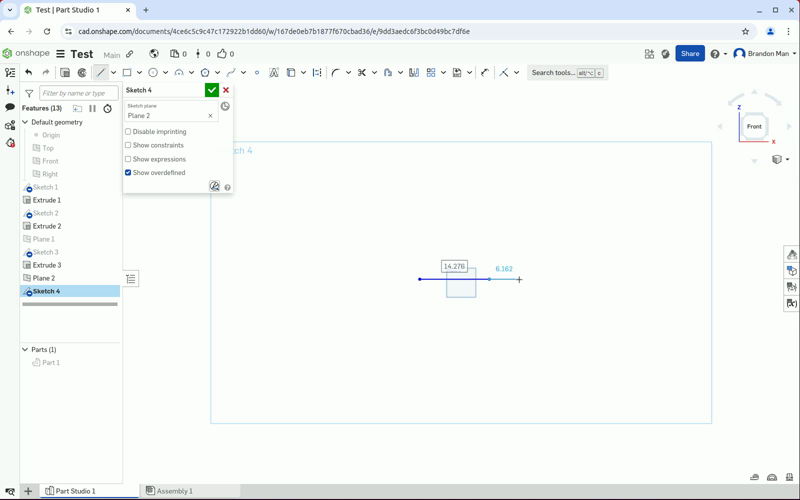
mouse_move(489, 270)
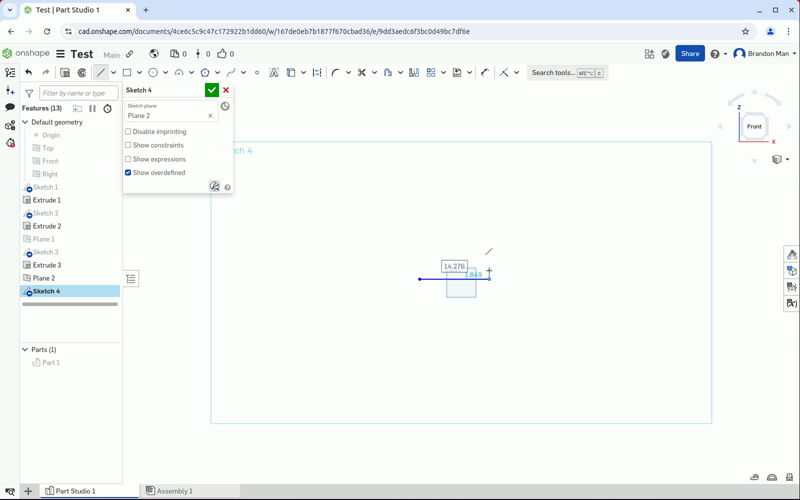
click(489, 270)
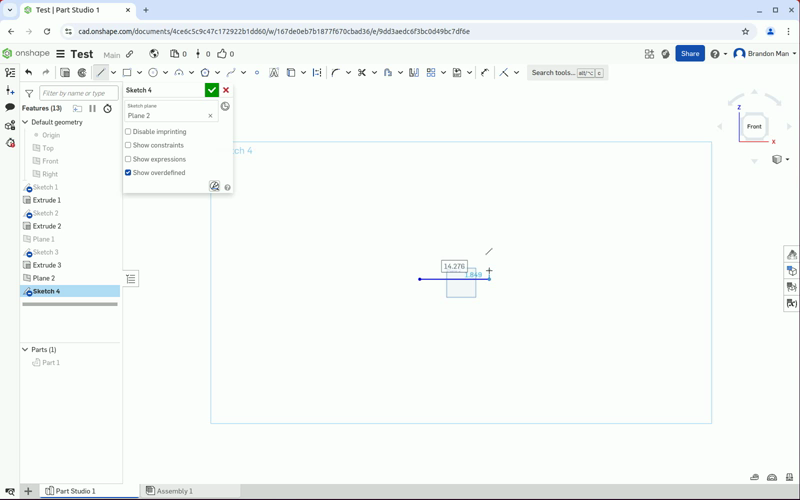
key_up(shift)
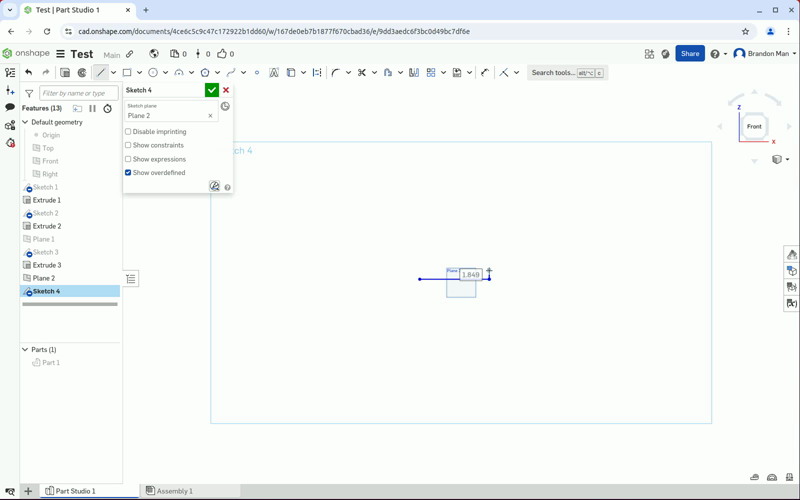
key_down(shift)
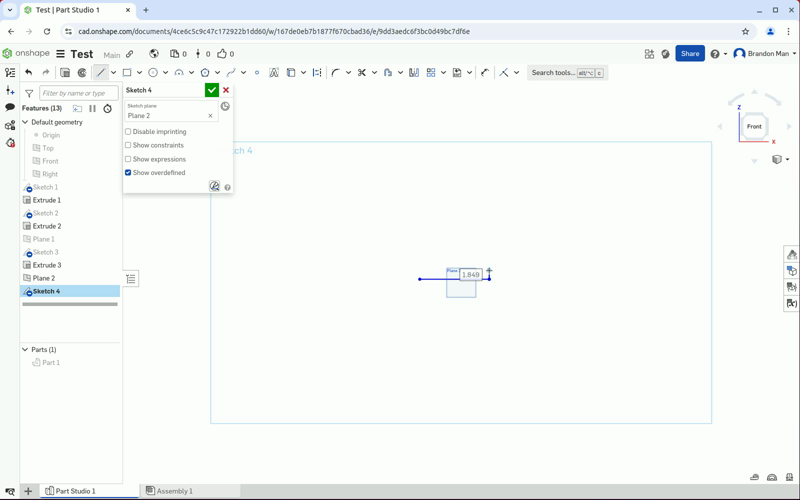
mouse_move(419, 270)
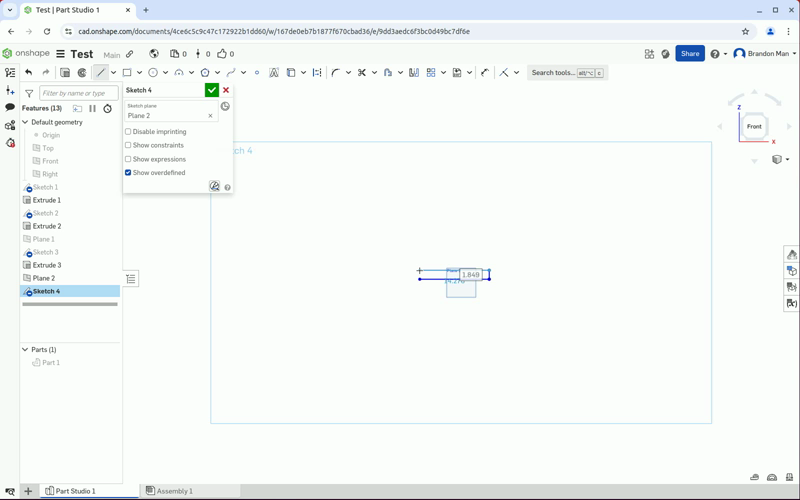
click(419, 270)
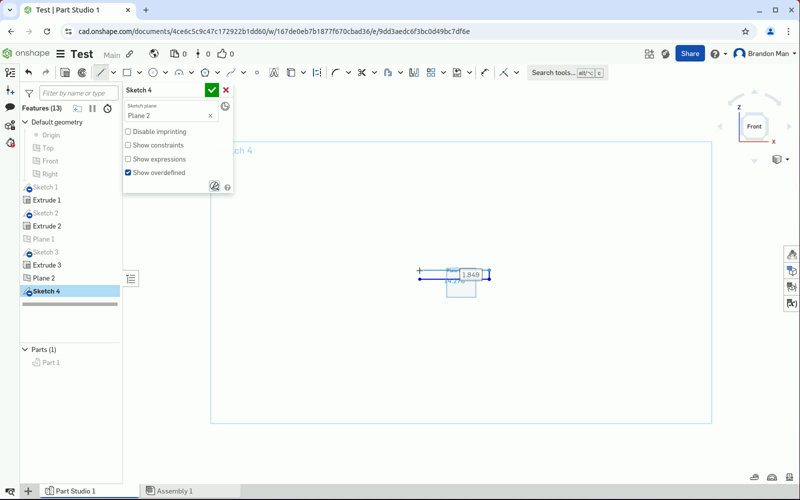
key_up(shift)
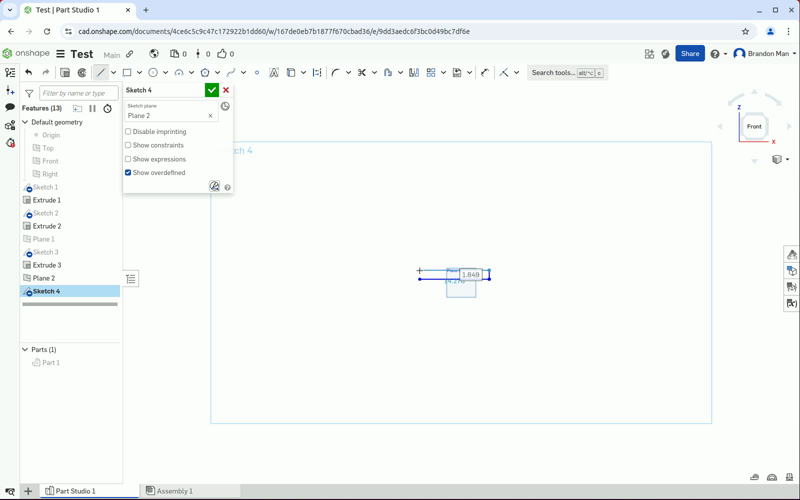
mouse_move(449, 270)
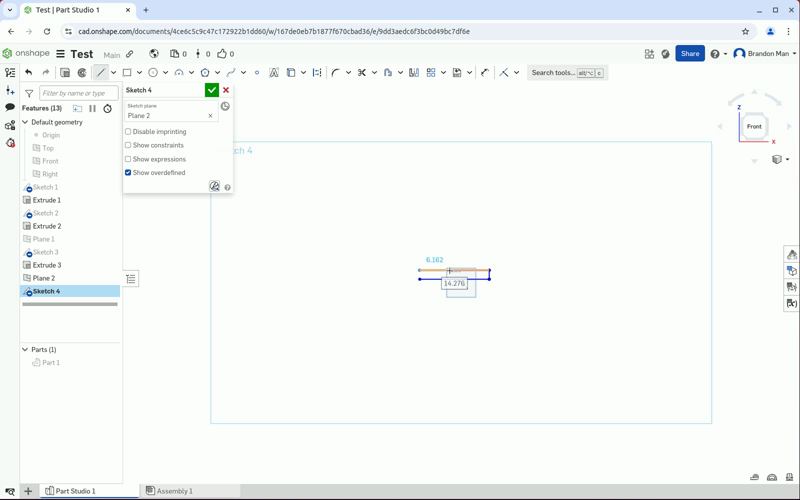
key_down(shift)
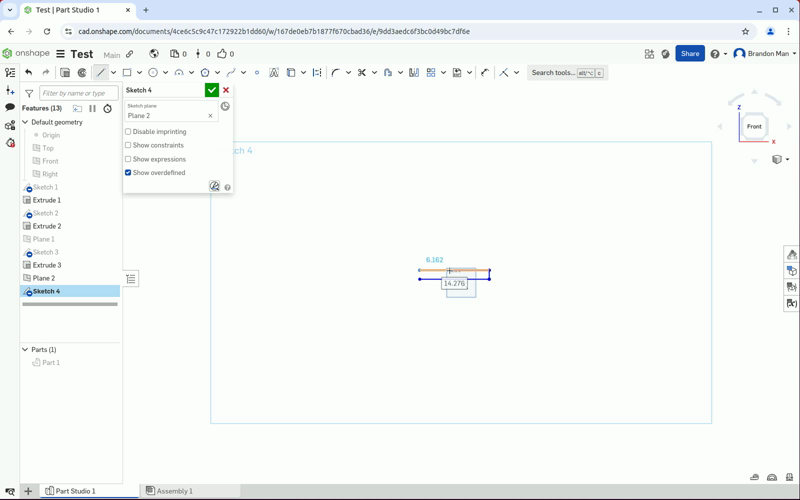
mouse_move(419, 279)
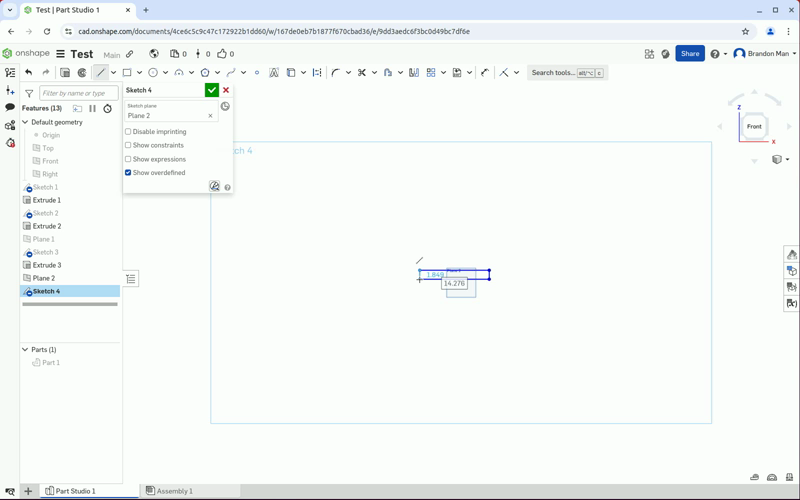
key_up(shift)
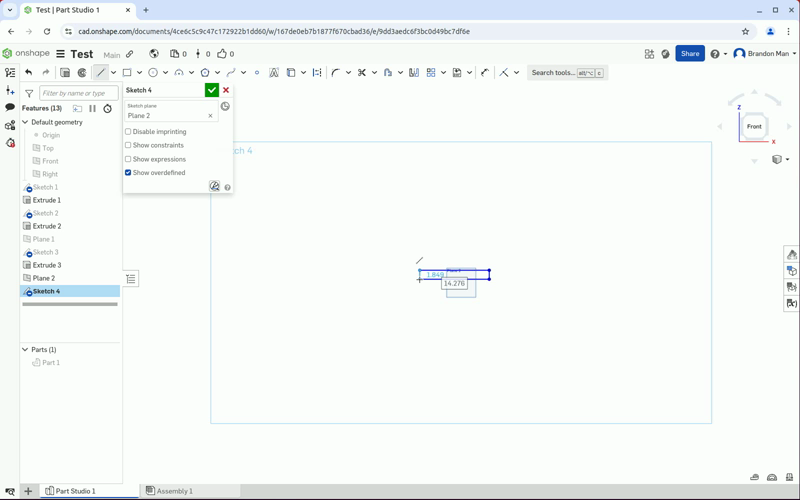
click(419, 279)
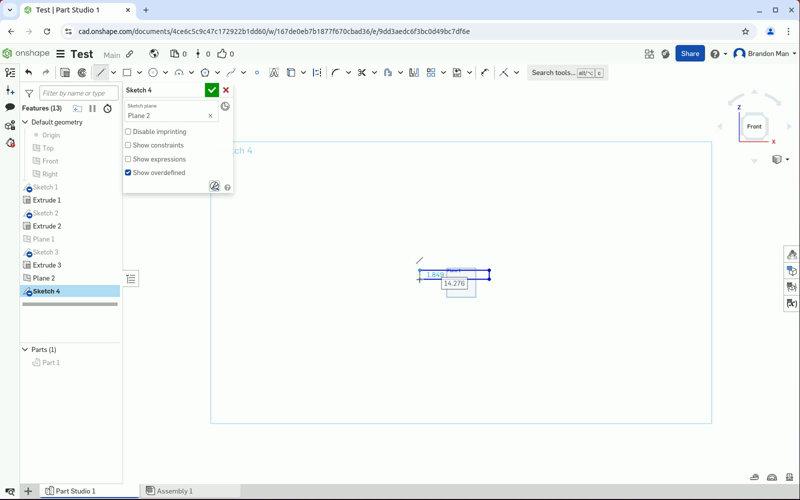
key(esc)
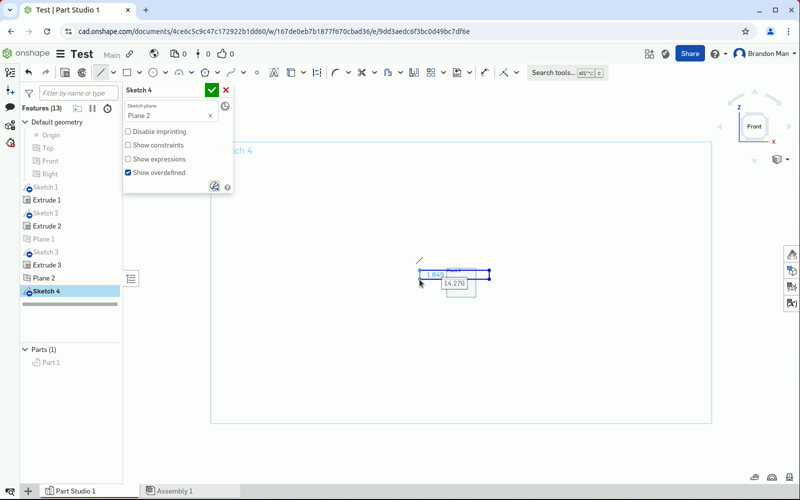
mouse_move(438, 278)
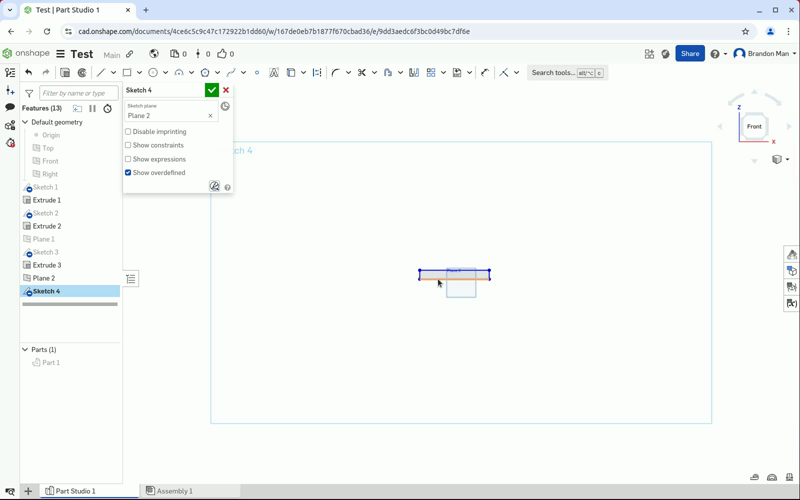
scroll(6)
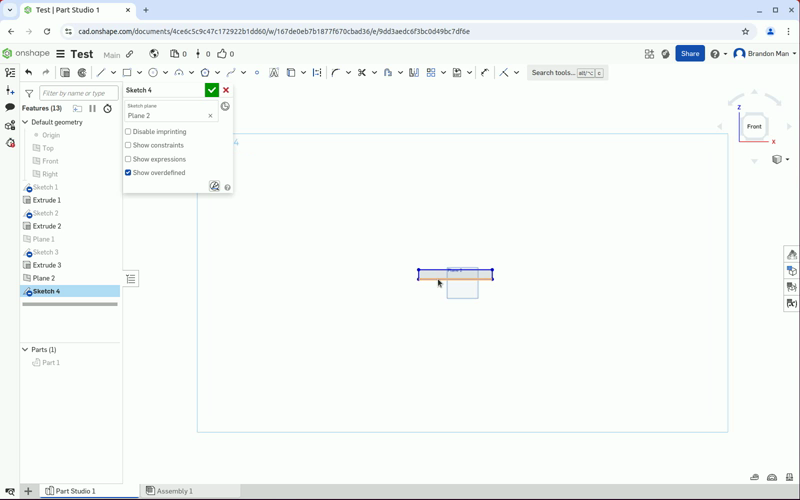
scroll(6)
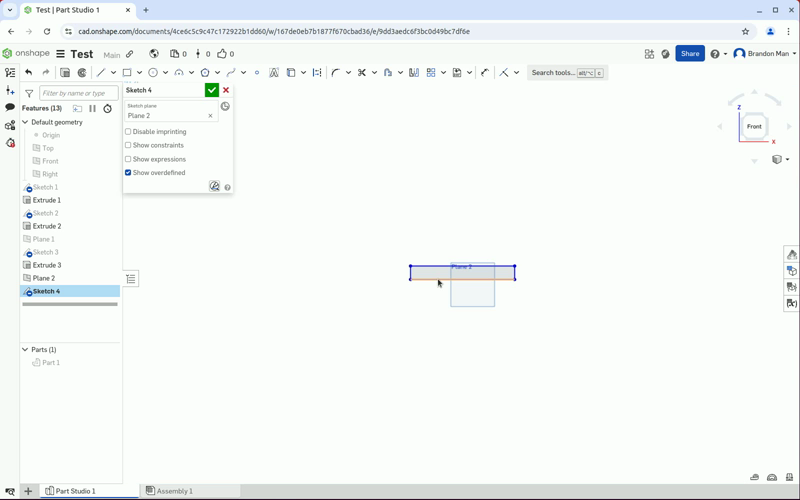
scroll(6)
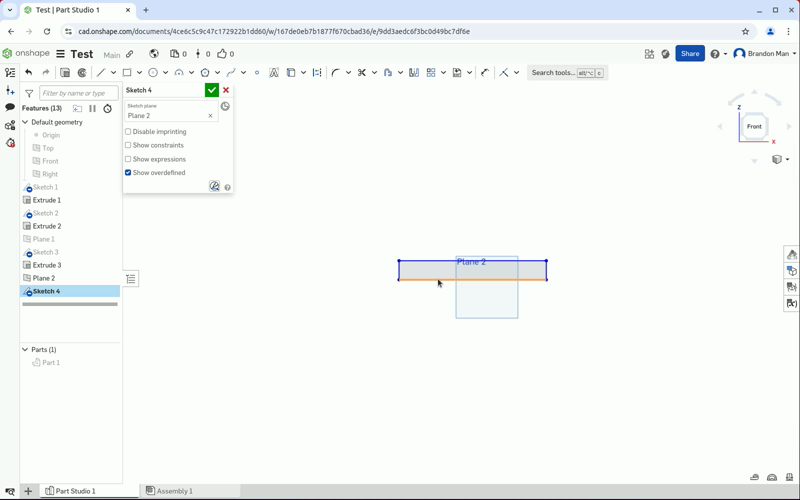
scroll(6)
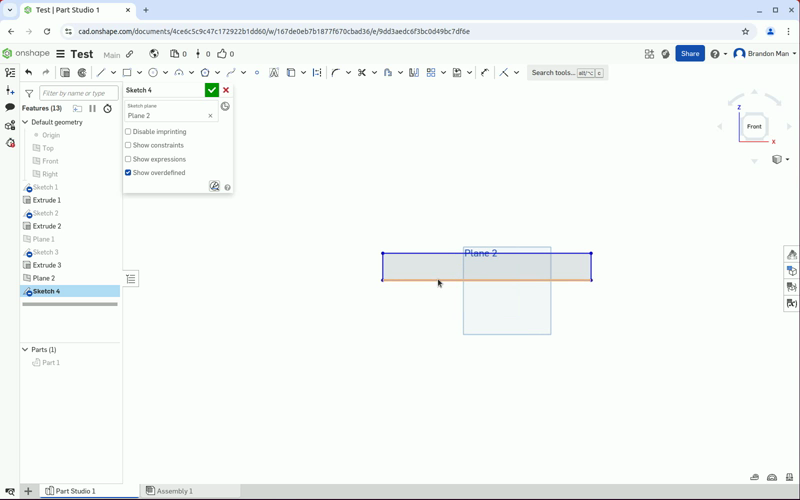
scroll(6)
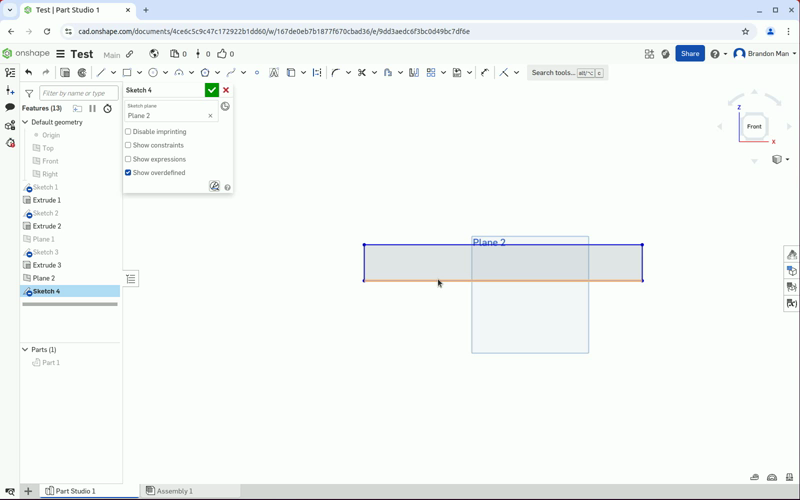
scroll(6)
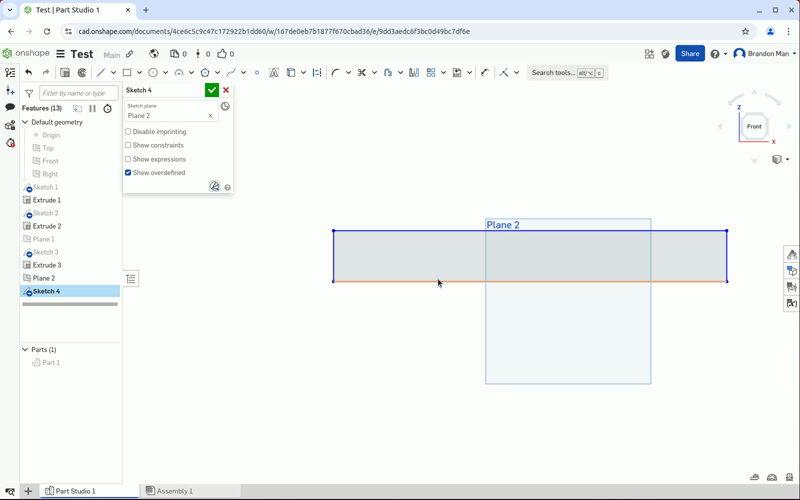
scroll(6)
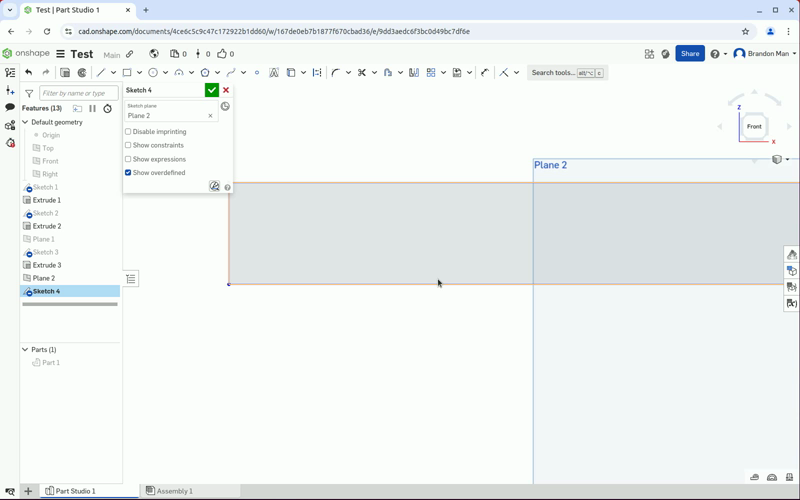
click(438, 278)
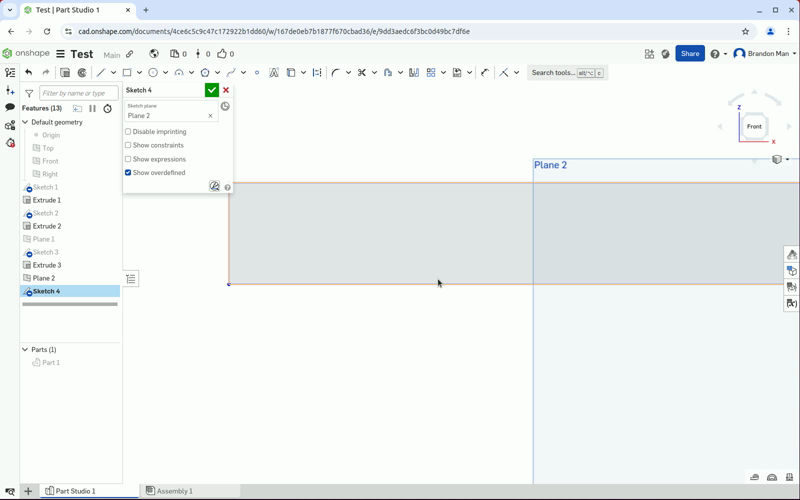
scroll(-6)
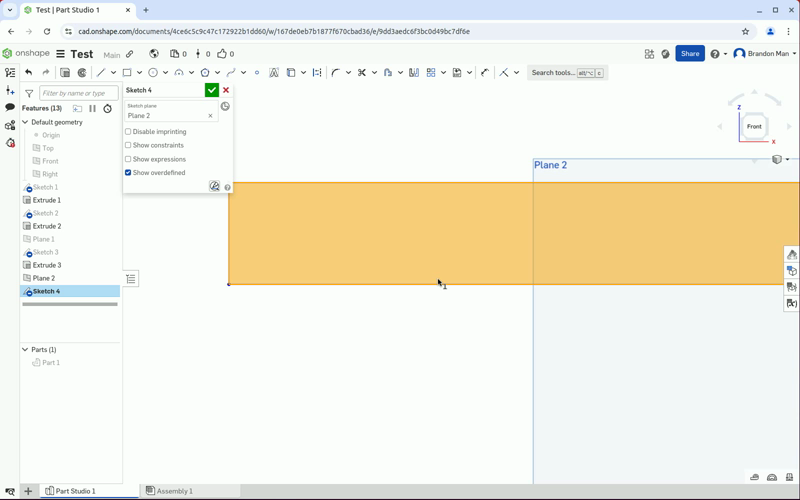
scroll(-6)
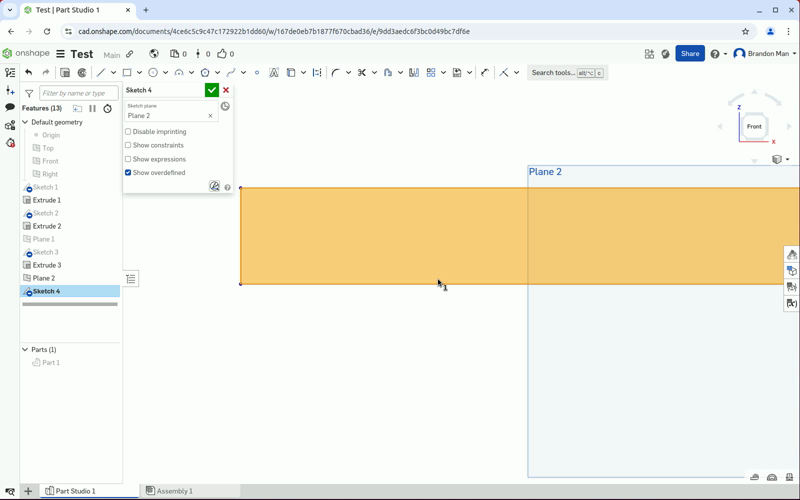
scroll(-6)
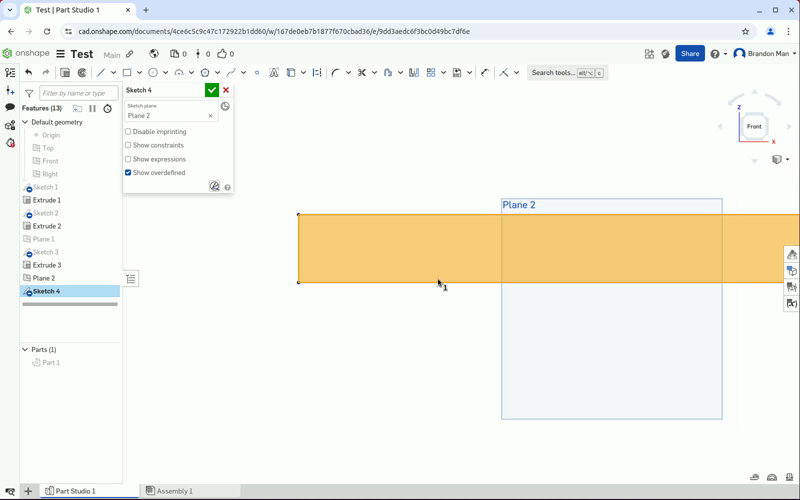
scroll(-6)
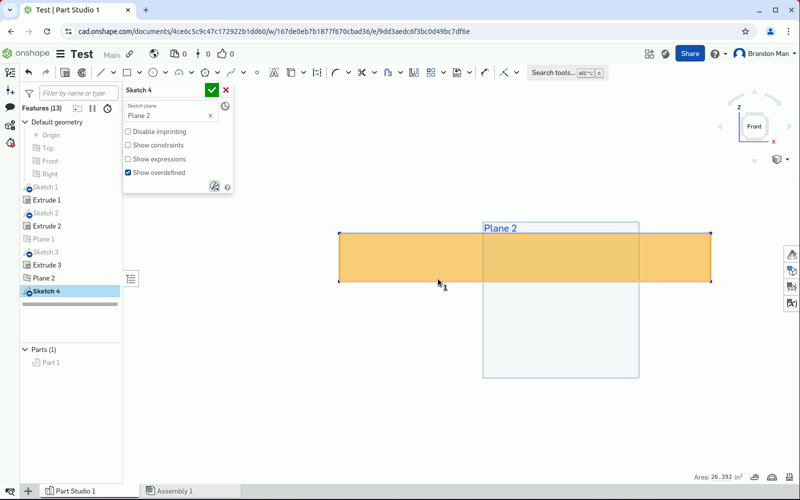
scroll(-6)
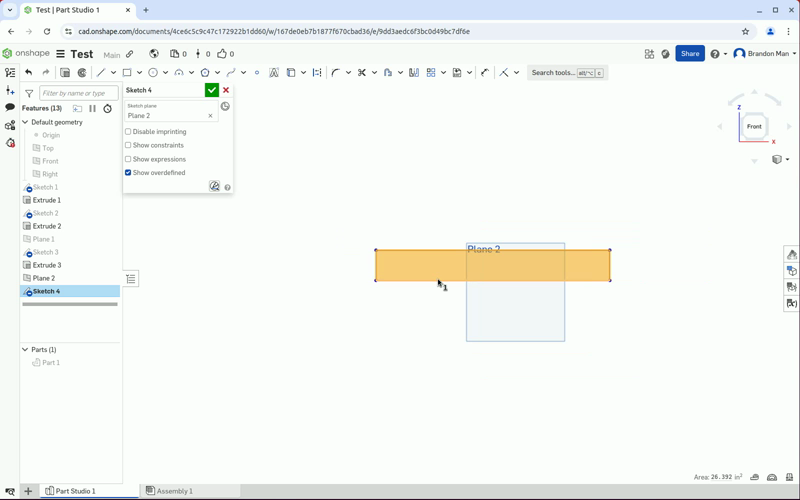
scroll(-6)
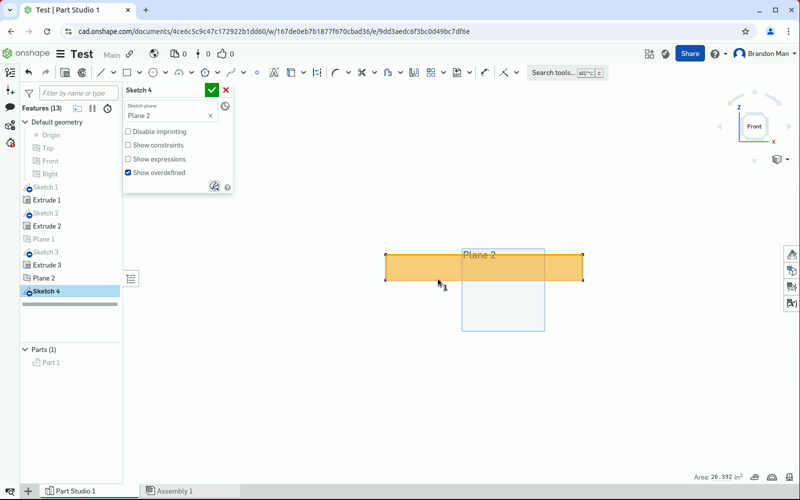
scroll(-6)
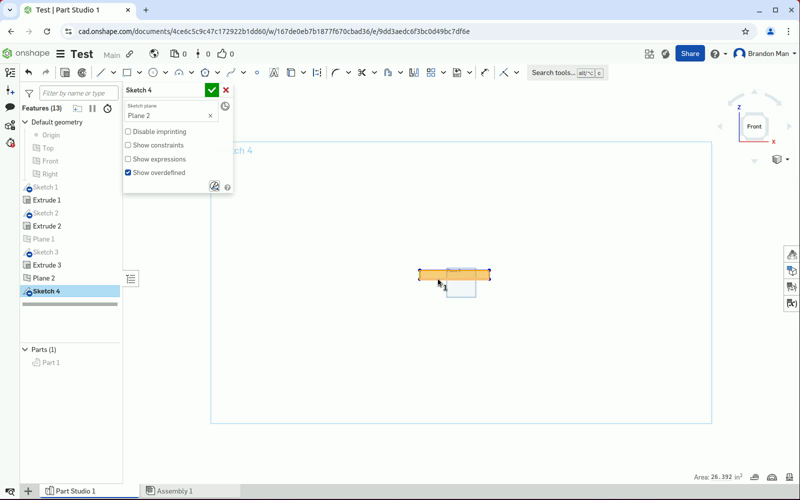
mouse_move(73, 352)
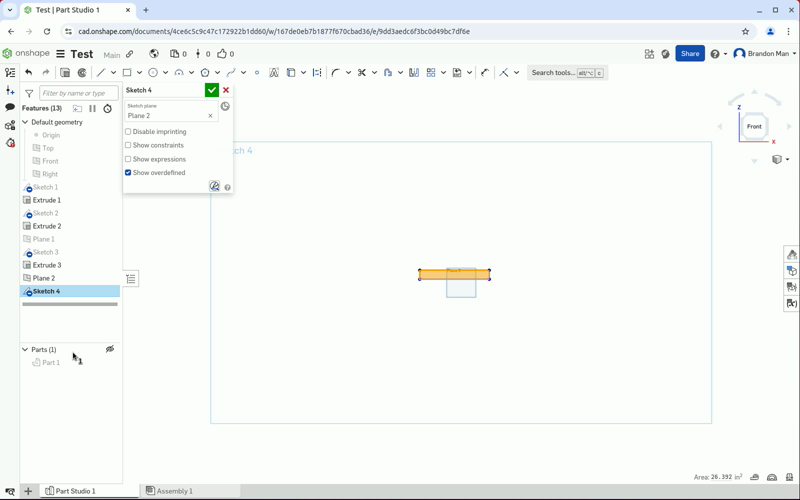
key(shift+y)
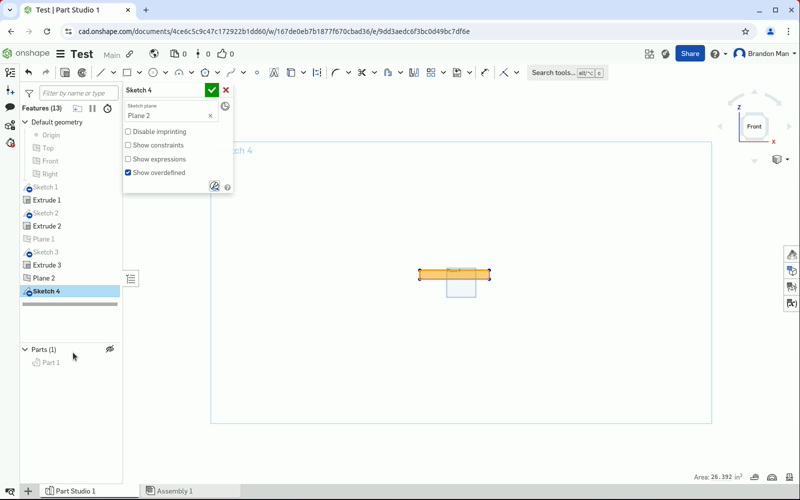
key(shift+e)
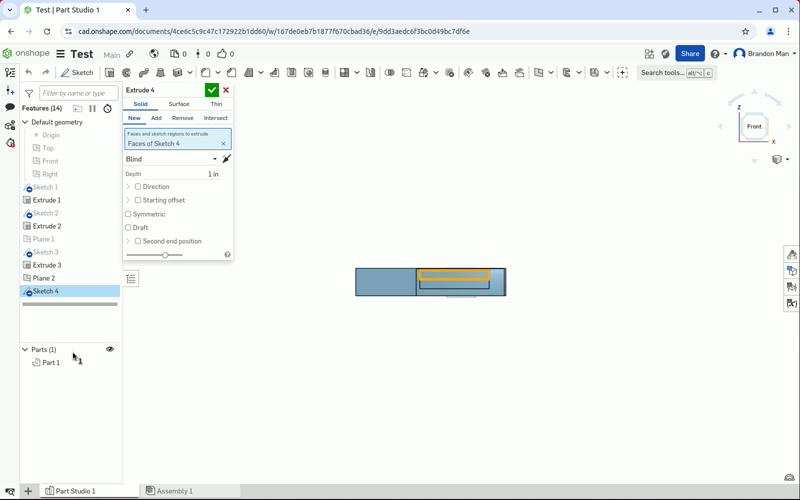
mouse_move(143, 106)
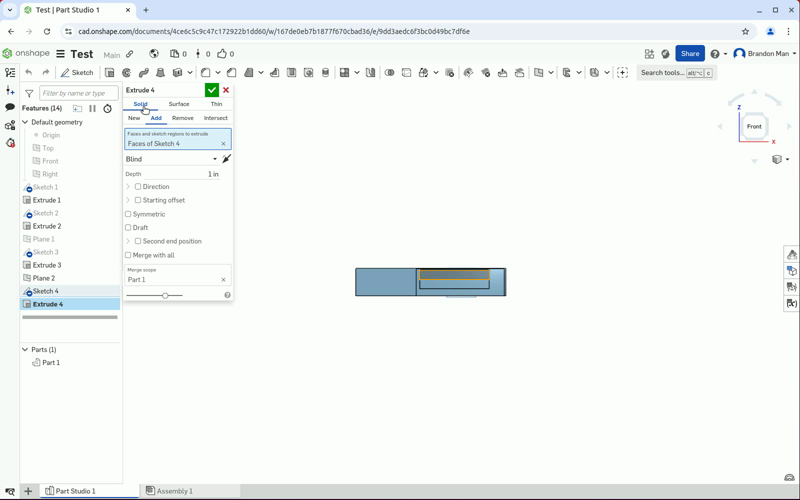
click(143, 106)
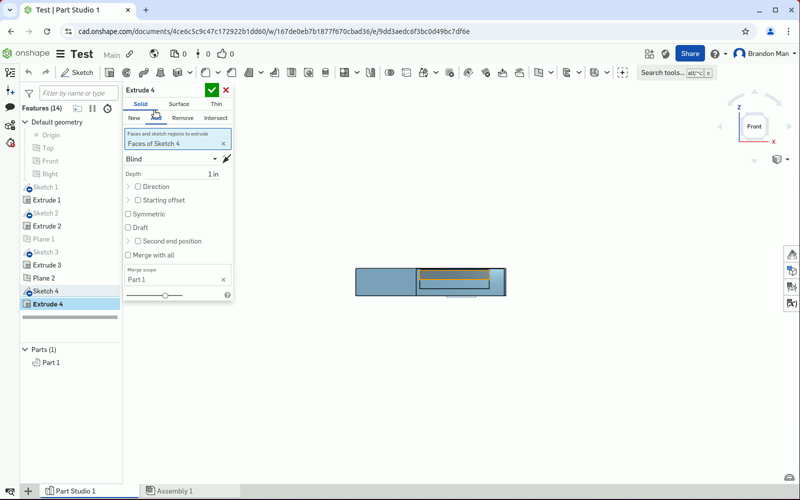
mouse_move(186, 120)
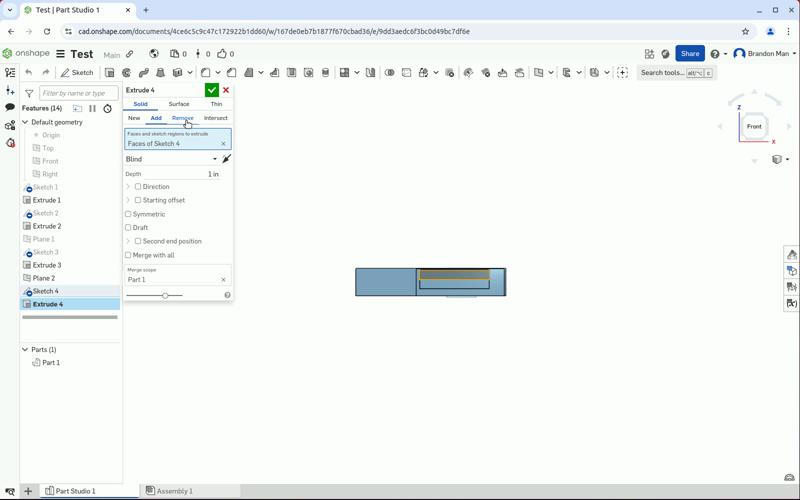
click(186, 120)
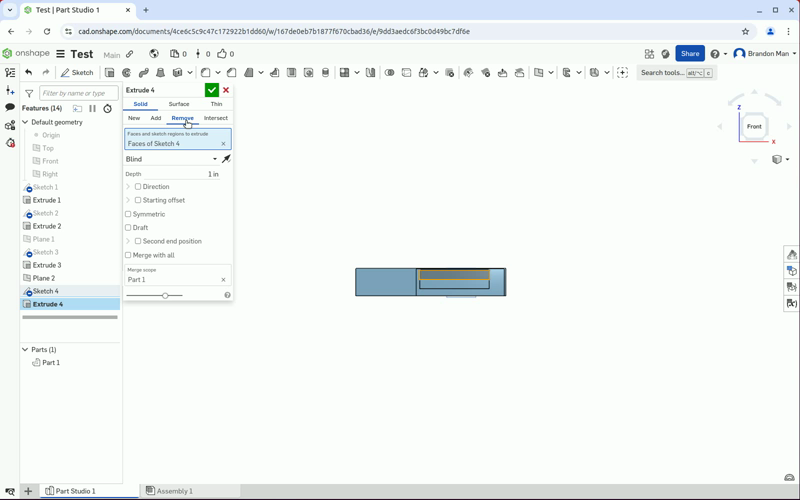
key(tab, 4)
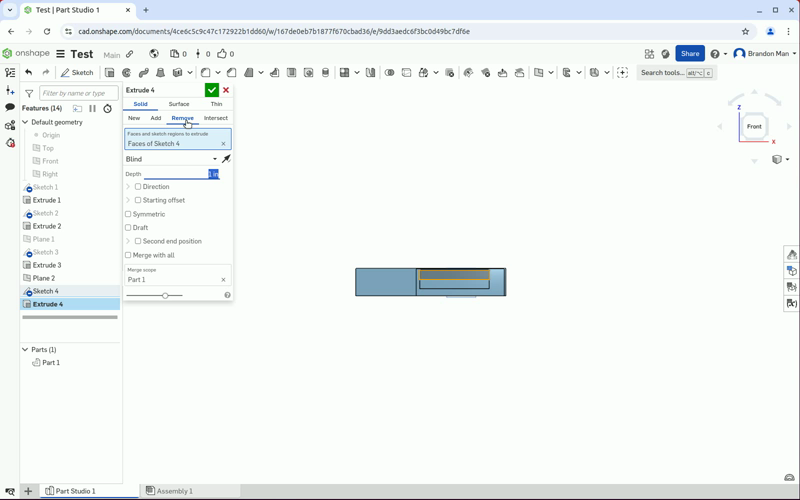
text(16.128)
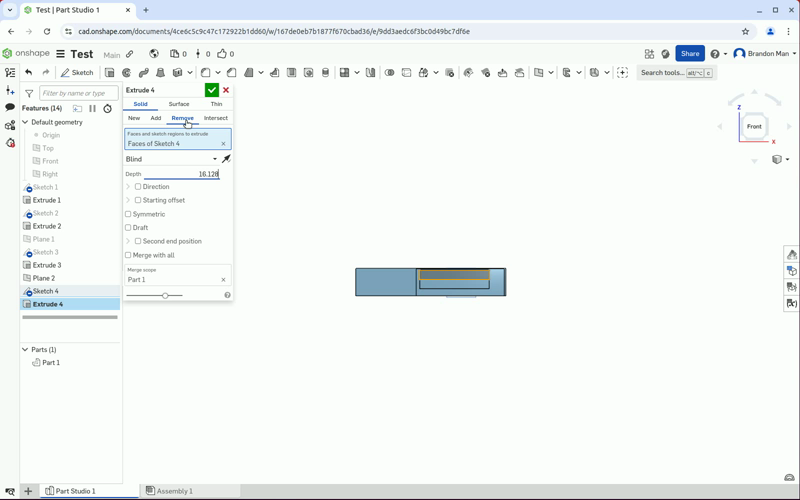
key(tab, 6)
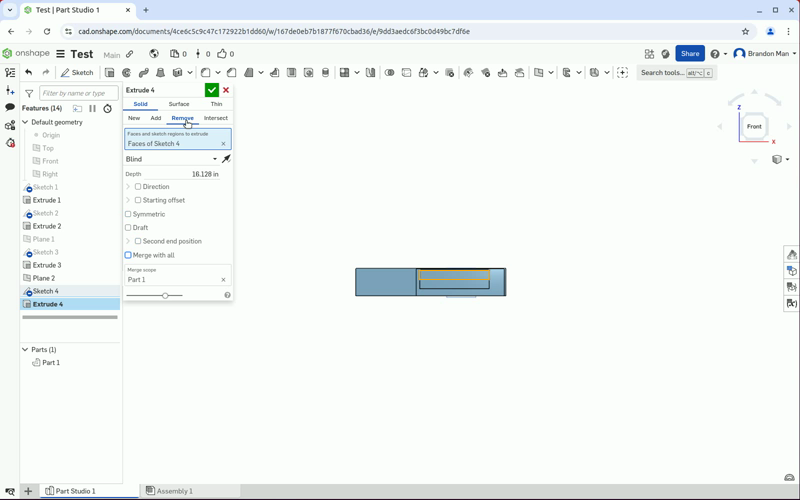
key(space)
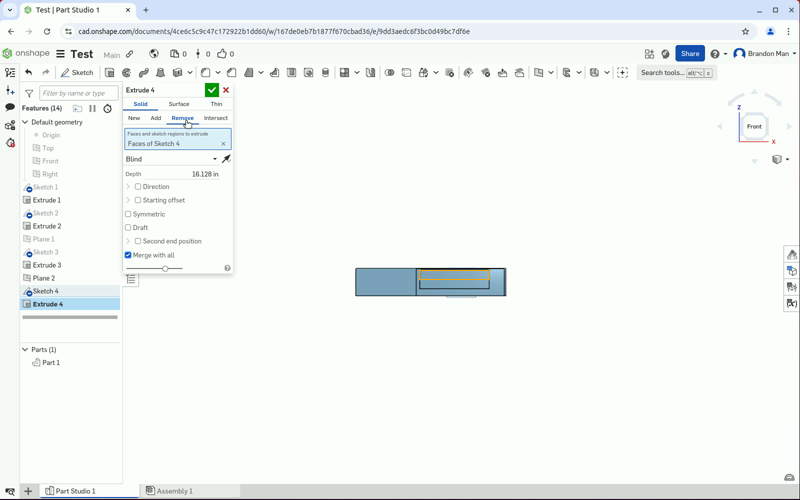
key(enter)
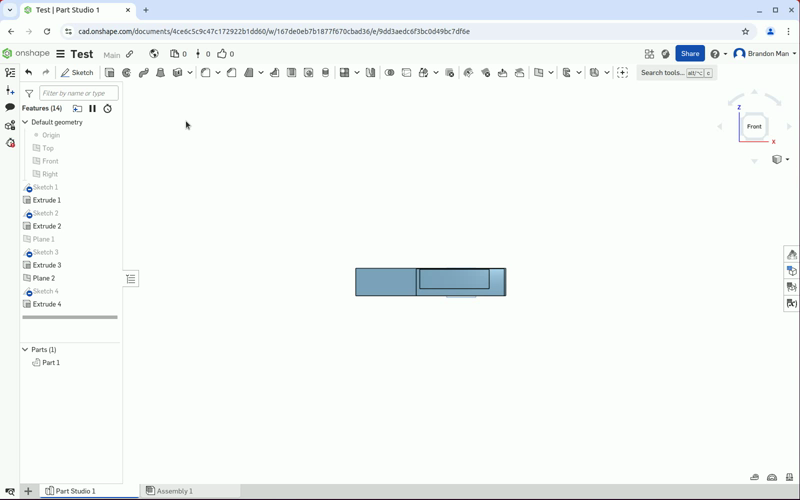
key(shift+h)
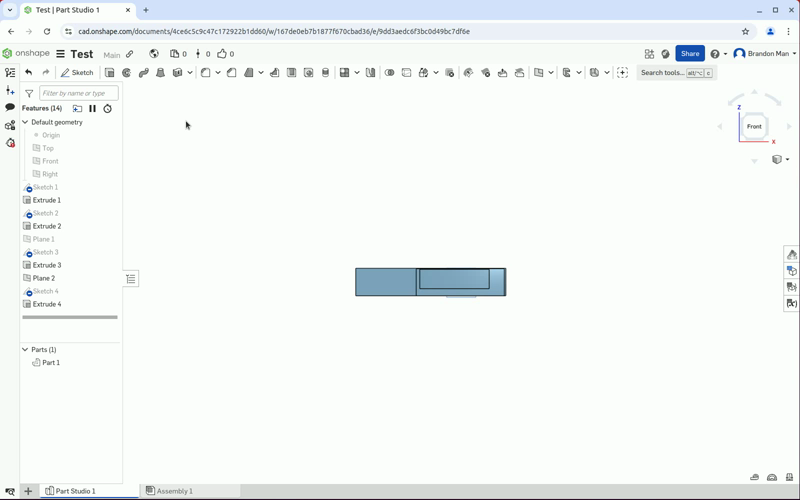
key(shift+h)
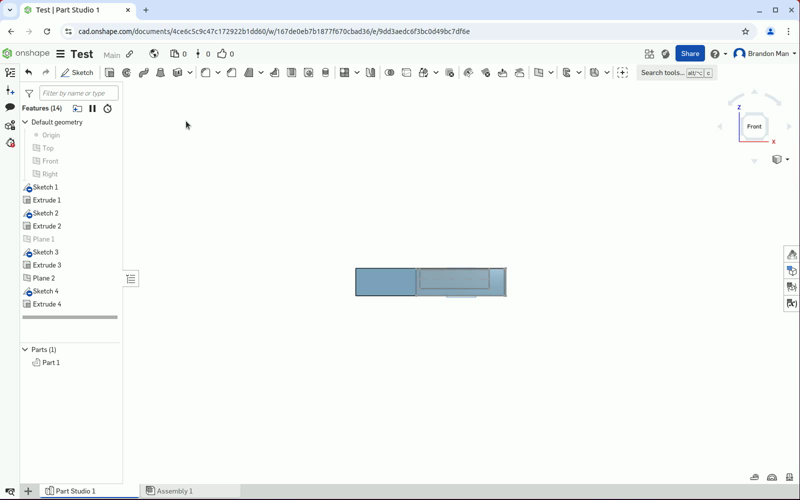
key(shift+7)
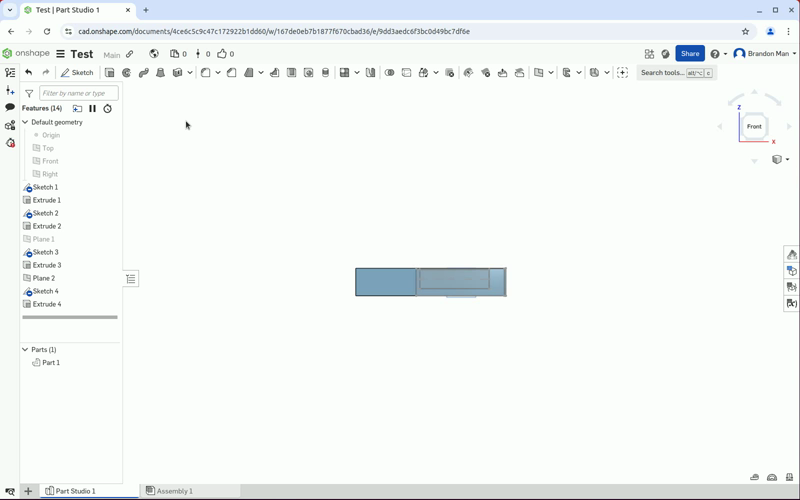
key(left, 2)
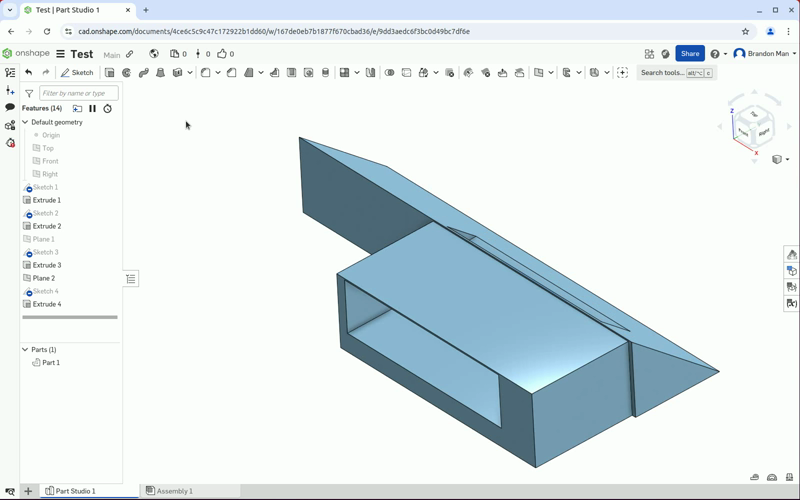
key(down, 2)
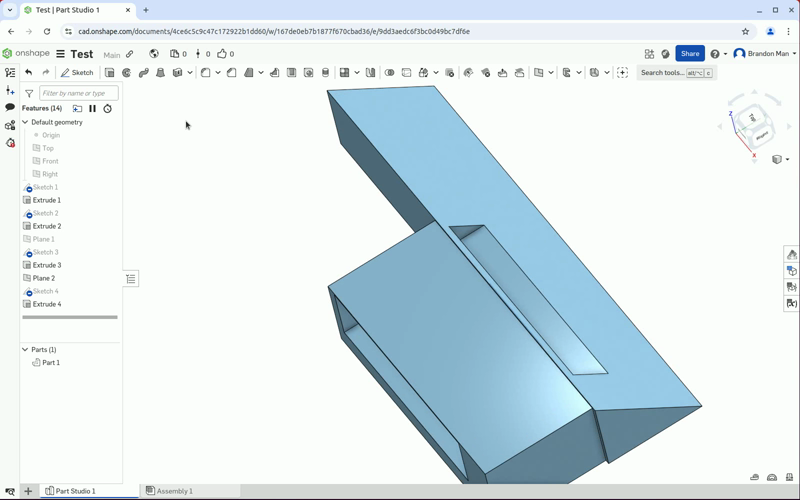
key(up, 2)
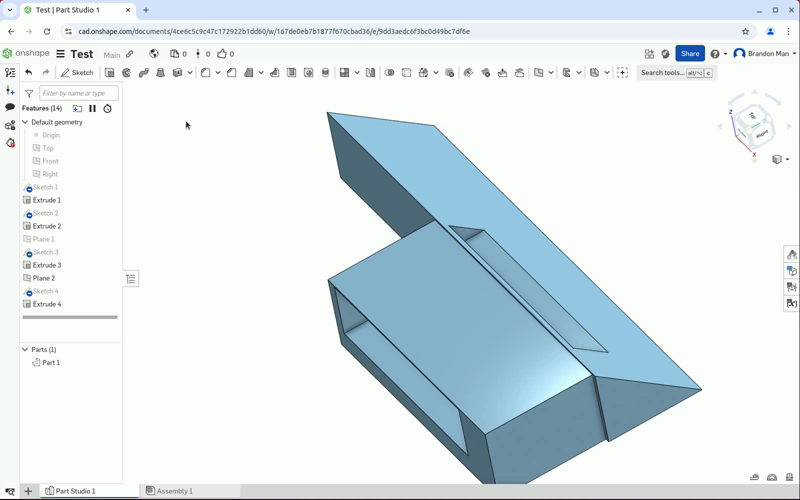
key(right, 2)
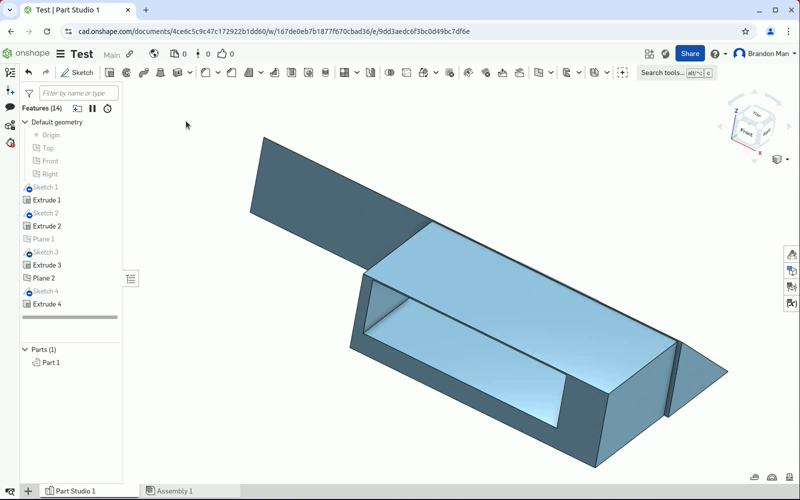
mouse_move(73, 189)
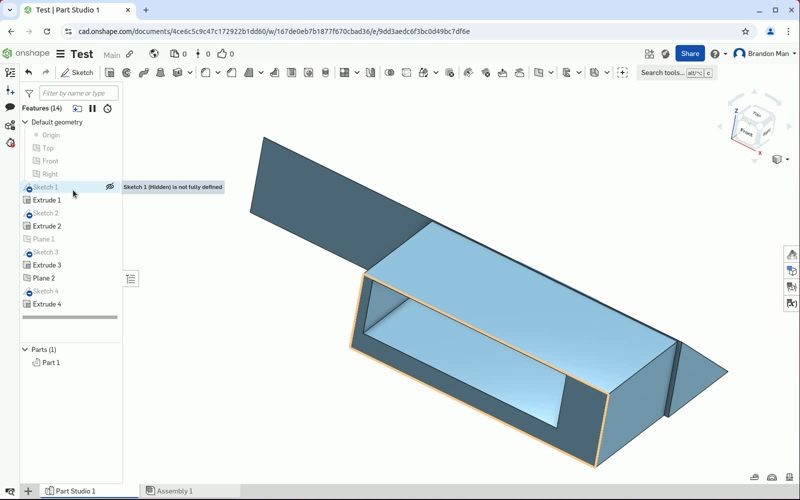
click(73, 189)